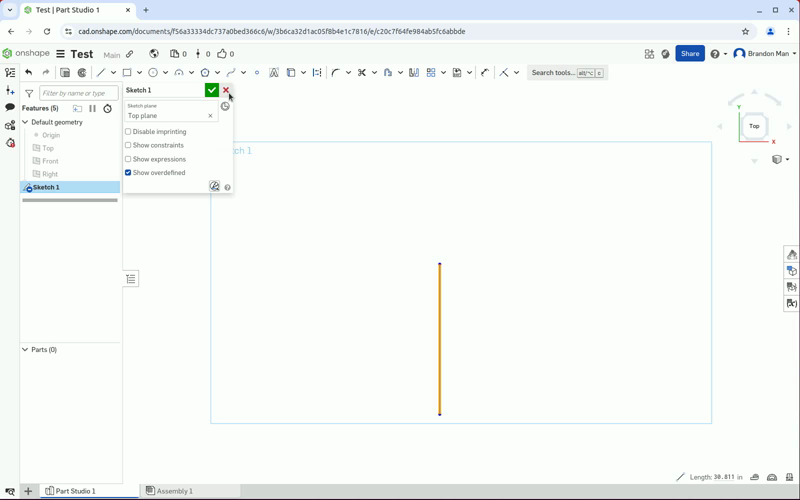
key(shift+h)
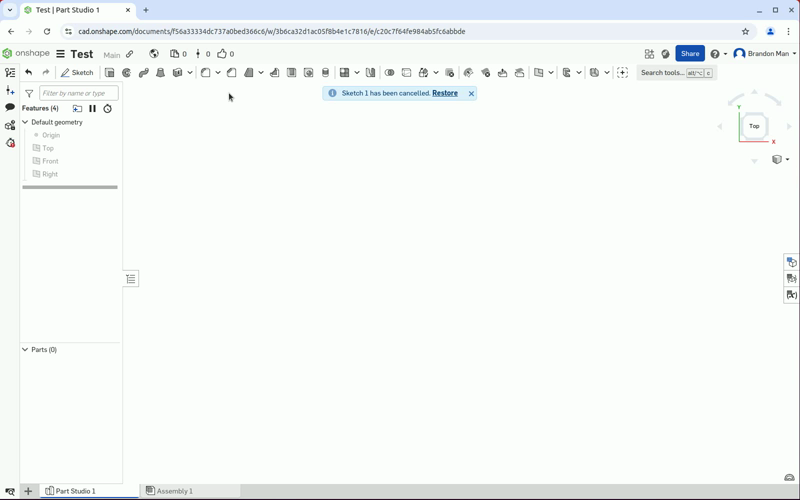
mouse_move(73, 352)
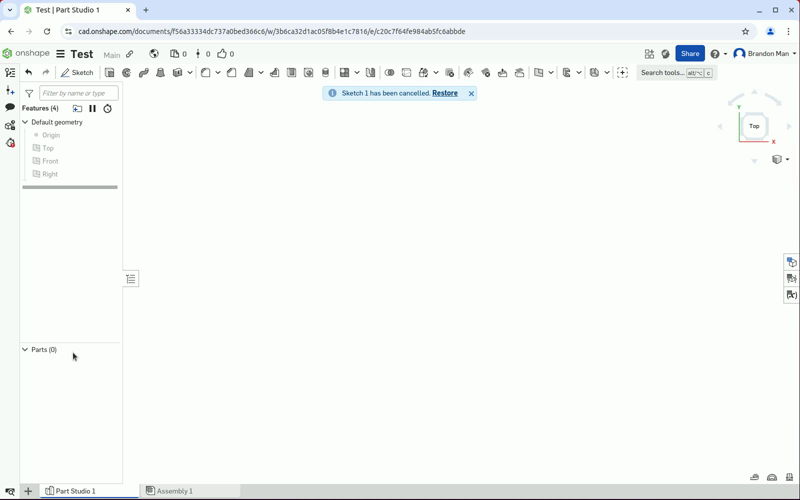
key(y)
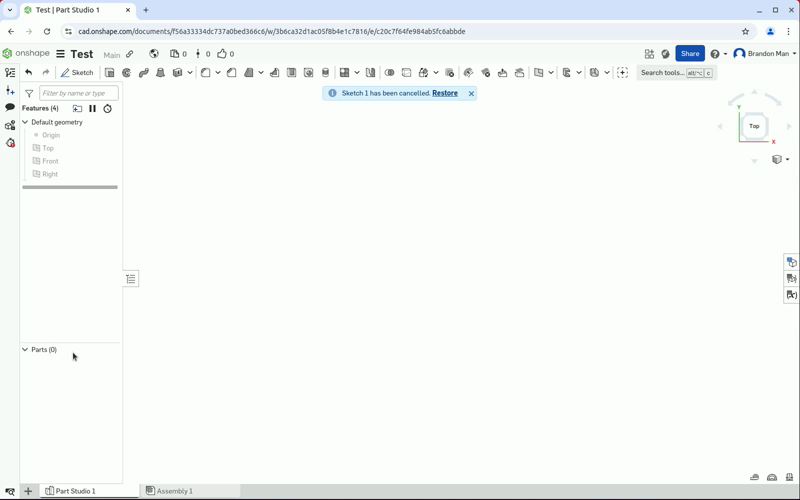
key(shift+p)
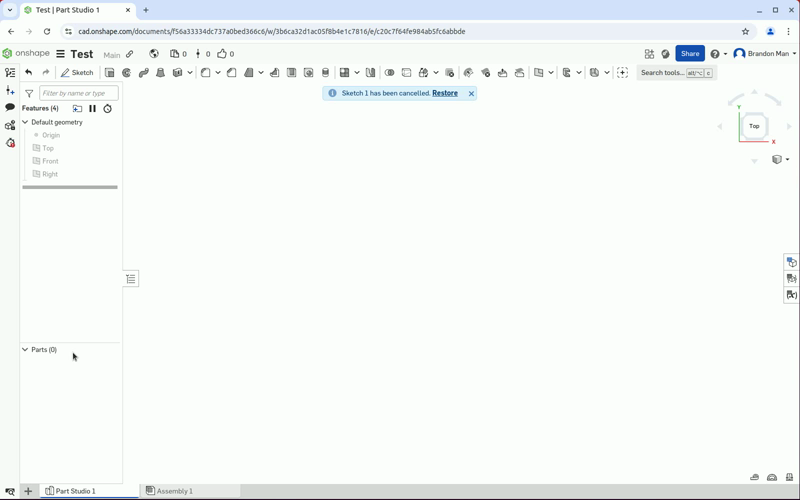
key(space)
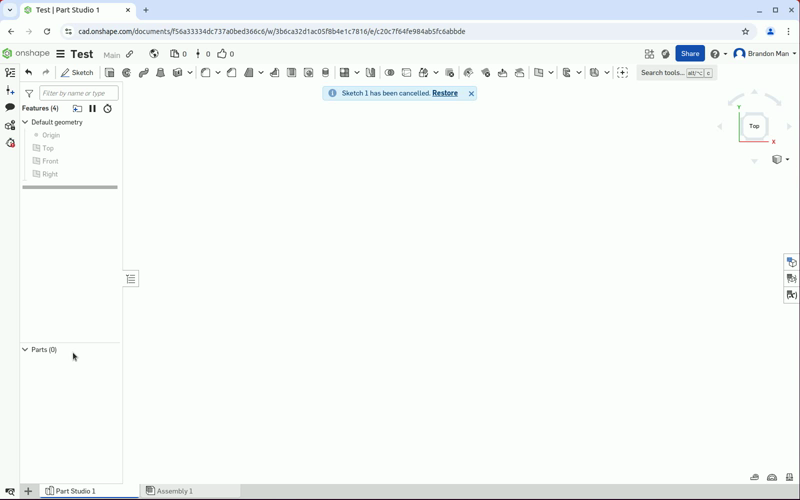
key_down(shift)
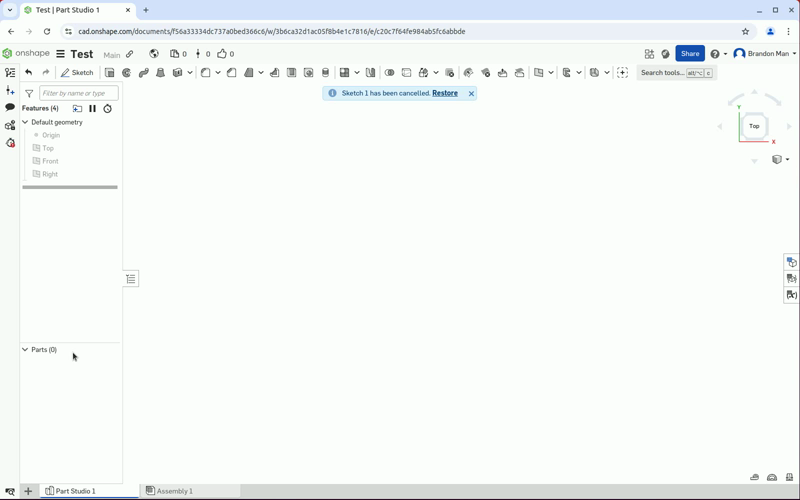
key(up)
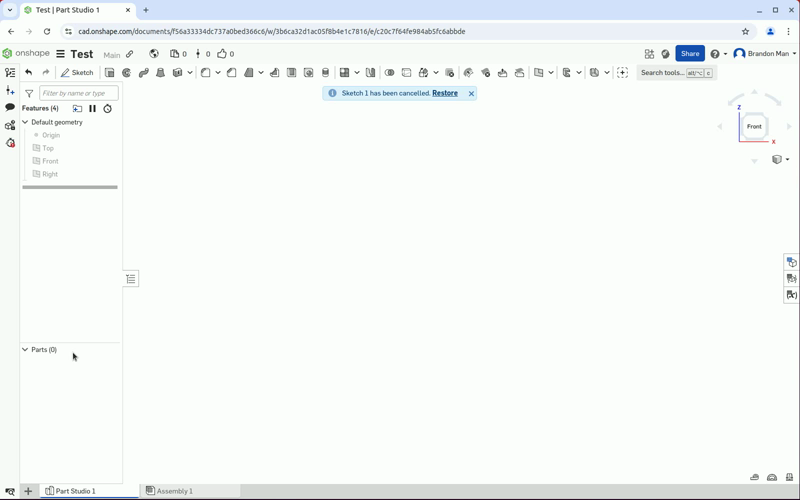
key_up(shift)
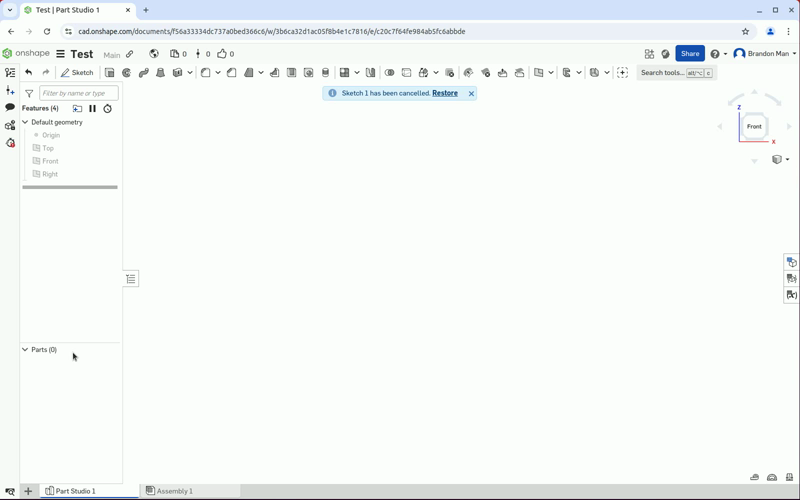
mouse_move(73, 352)
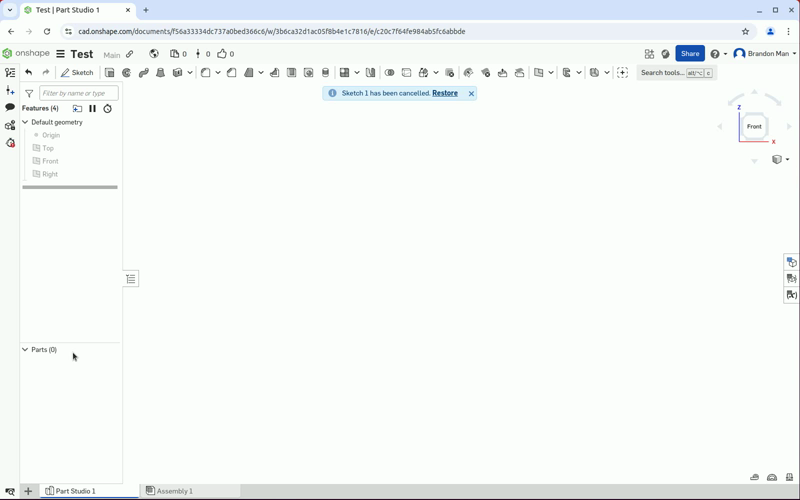
key(shift+y)
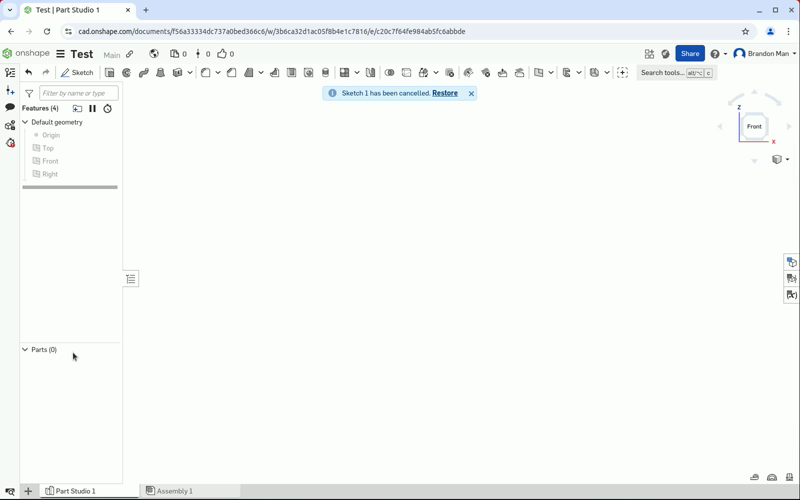
key(shift+s)
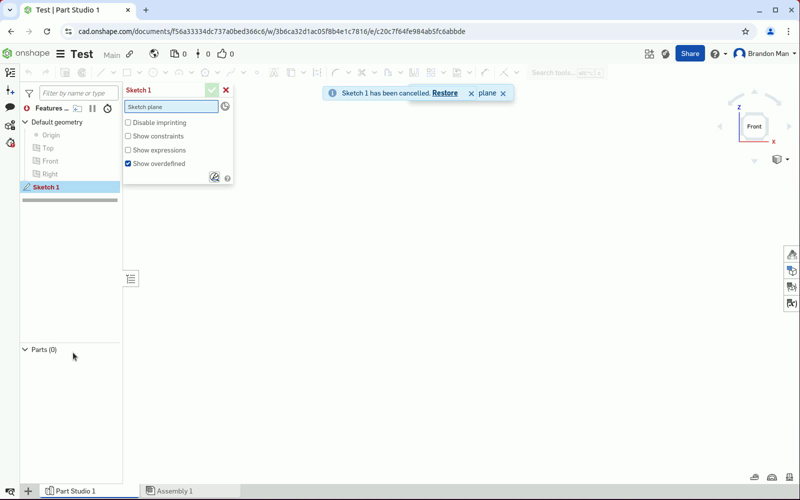
mouse_move(73, 163)
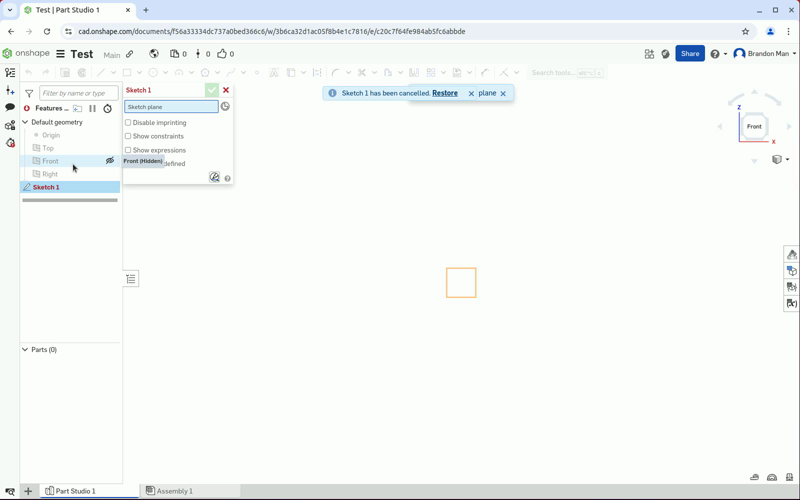
click(73, 163)
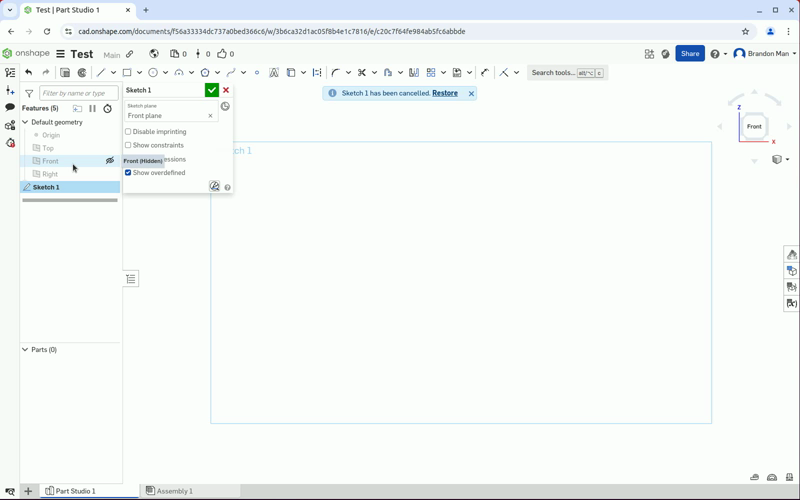
mouse_move(73, 352)
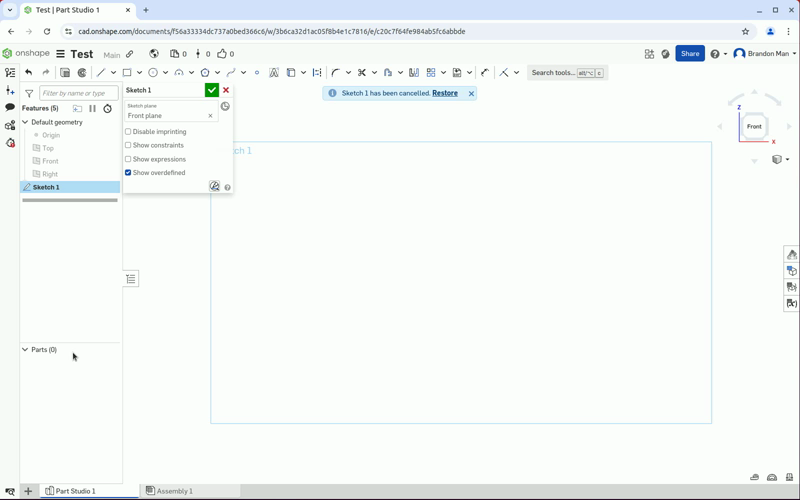
key(y)
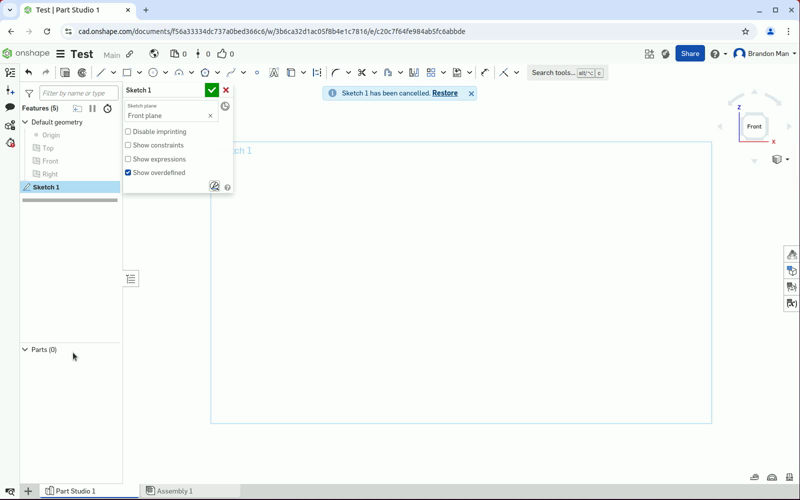
key(l)
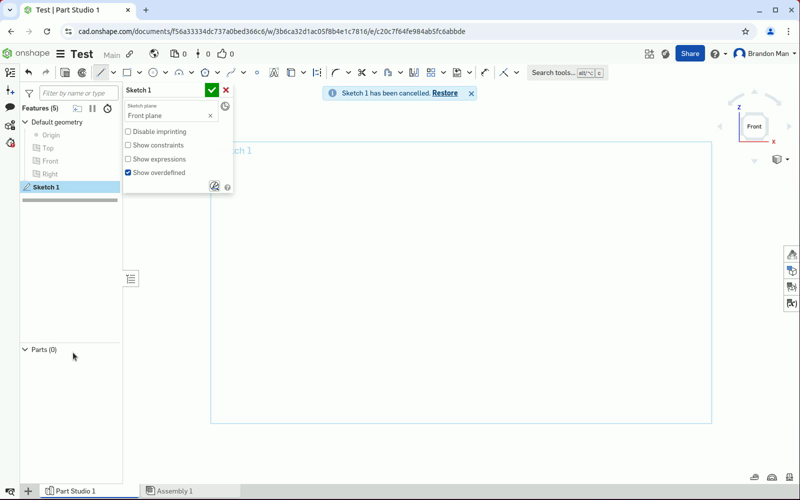
key_down(shift)
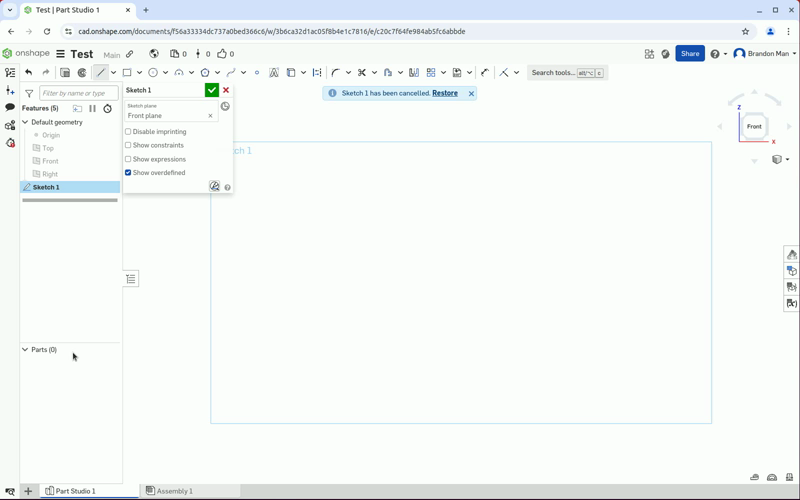
mouse_move(348, 339)
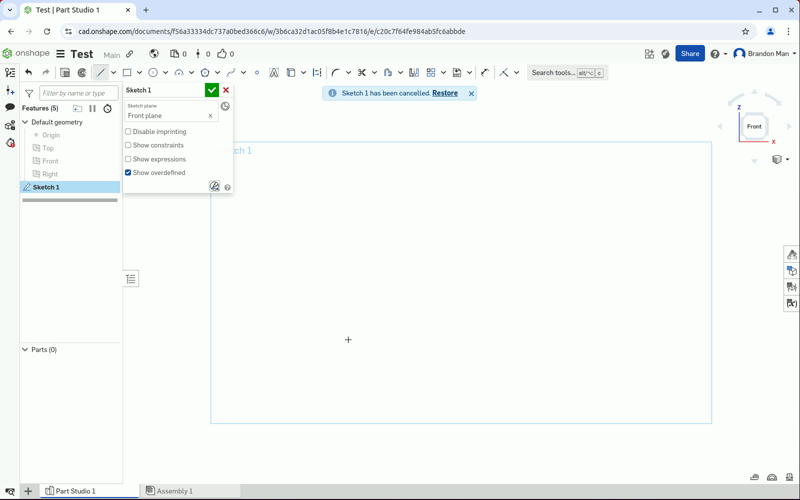
click(348, 339)
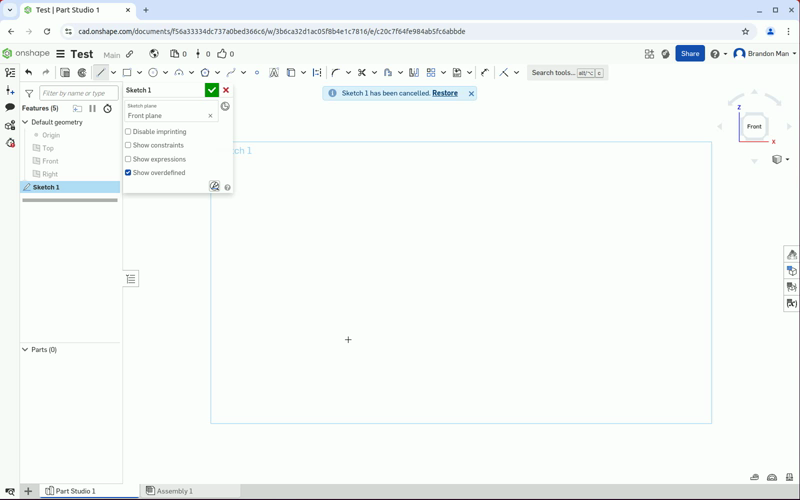
key_up(shift)
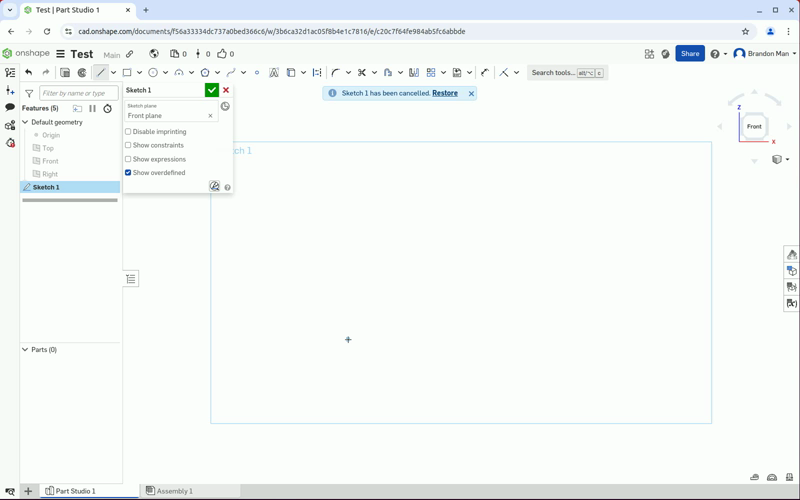
key_down(shift)
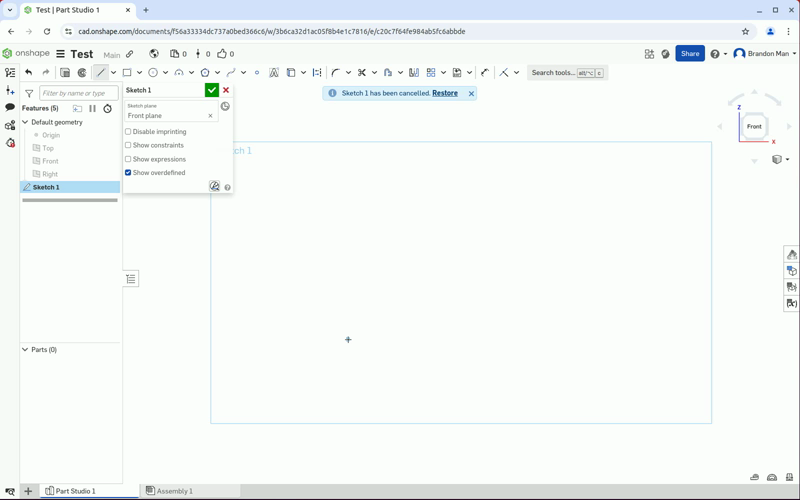
mouse_move(572, 339)
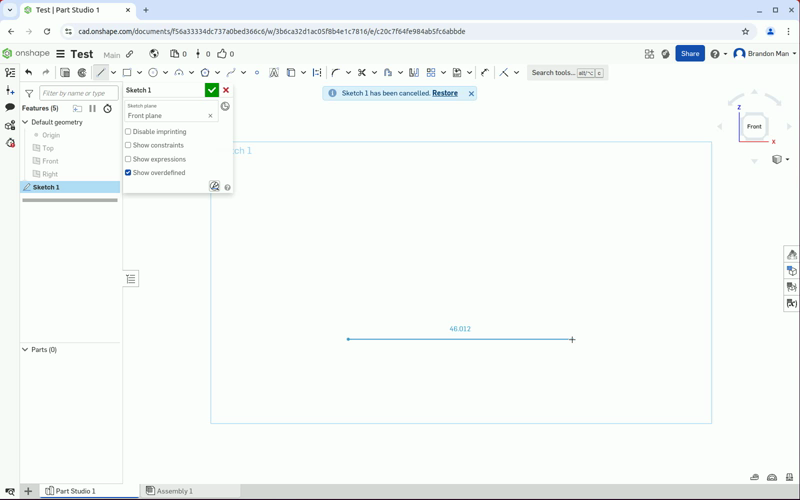
click(572, 339)
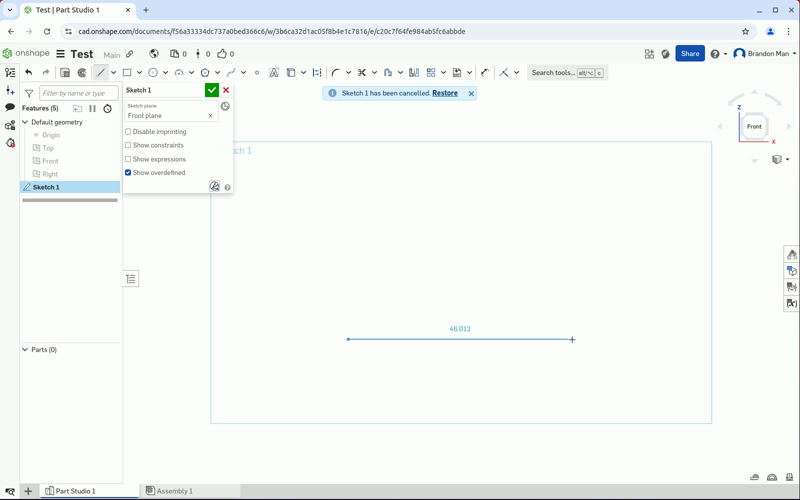
key_up(shift)
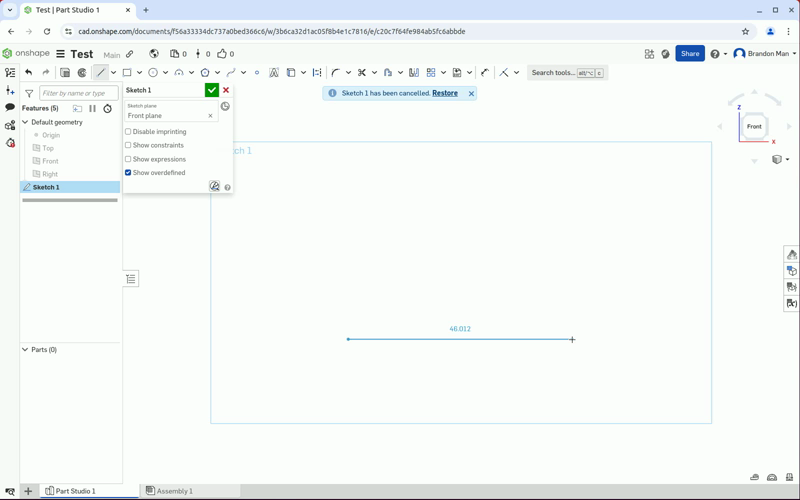
key_down(shift)
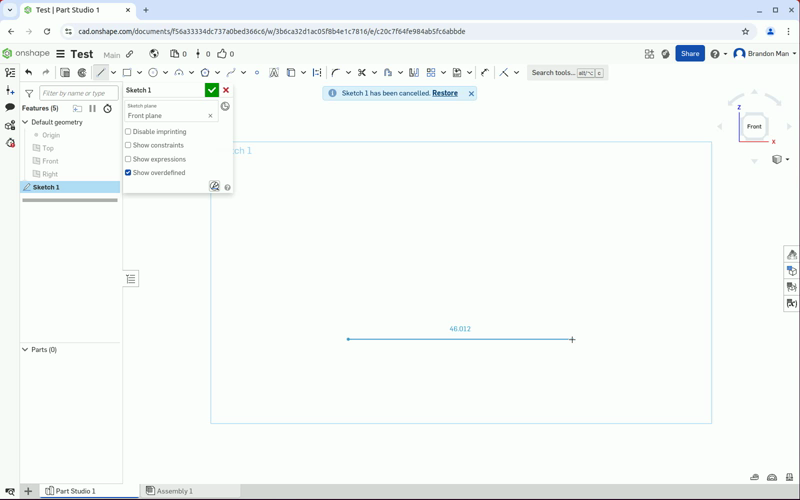
mouse_move(572, 226)
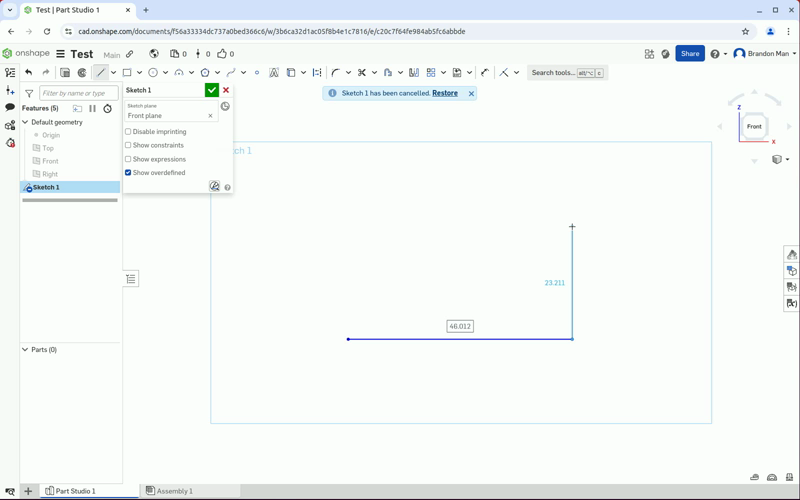
click(572, 226)
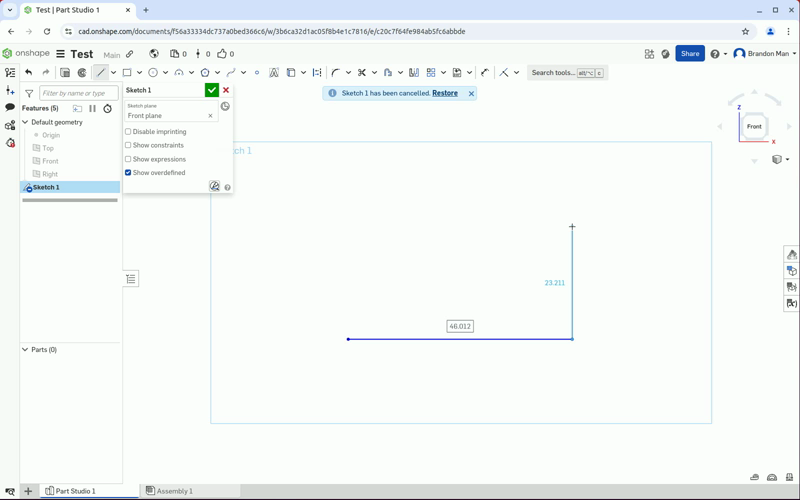
key_up(shift)
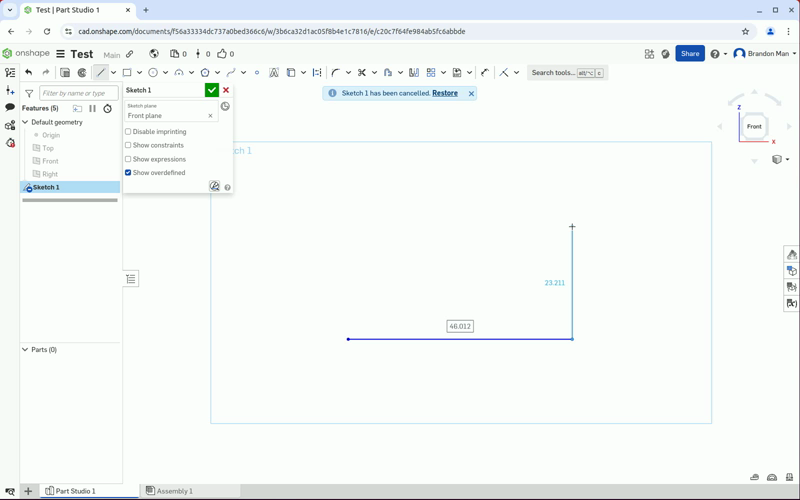
key_down(shift)
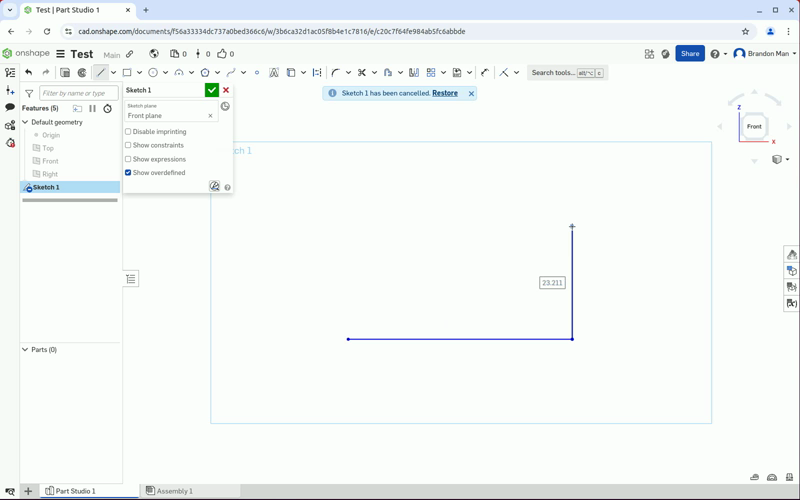
mouse_move(348, 226)
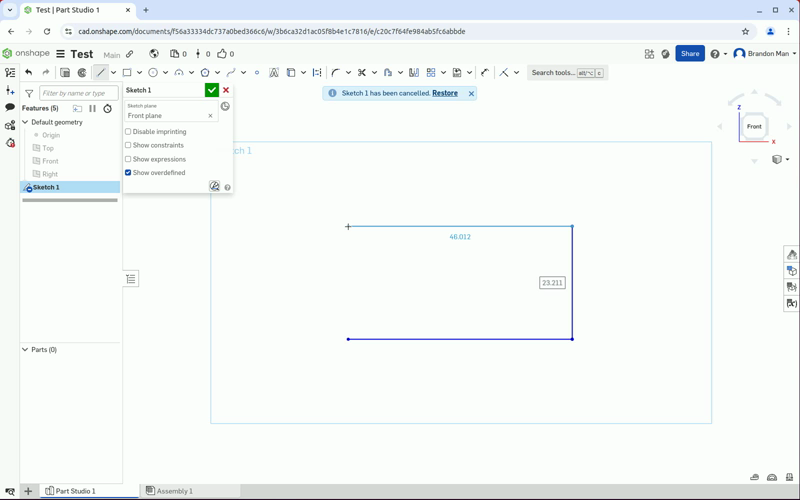
click(348, 226)
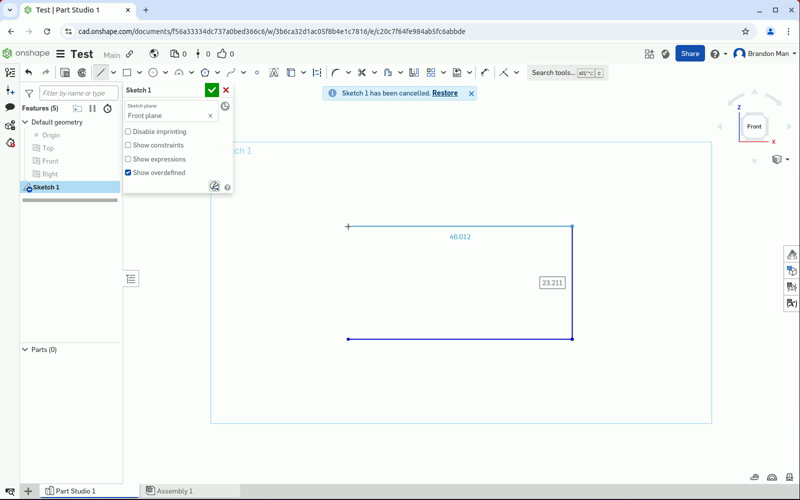
key_up(shift)
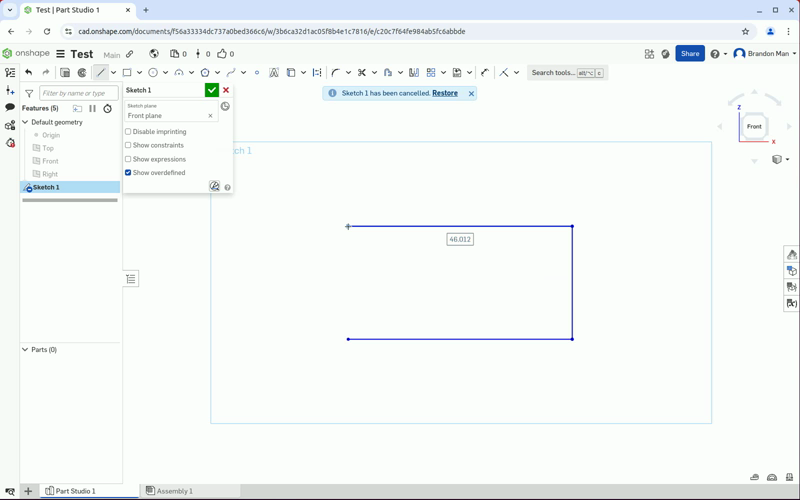
key_down(shift)
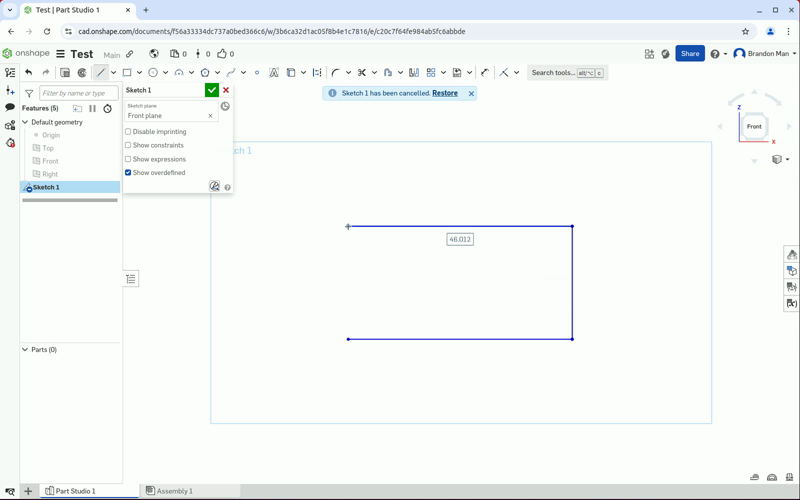
mouse_move(348, 339)
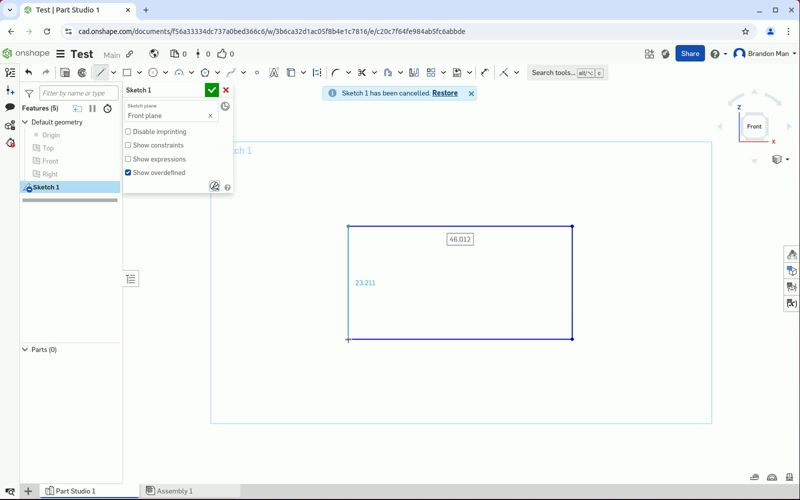
key_up(shift)
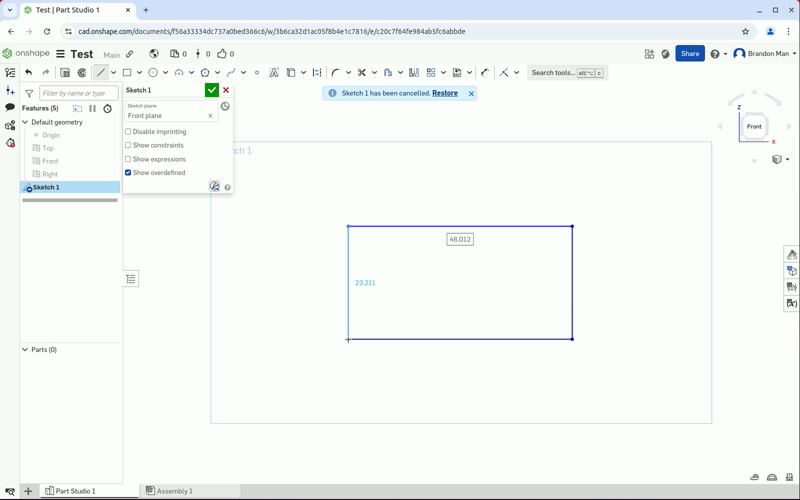
click(348, 339)
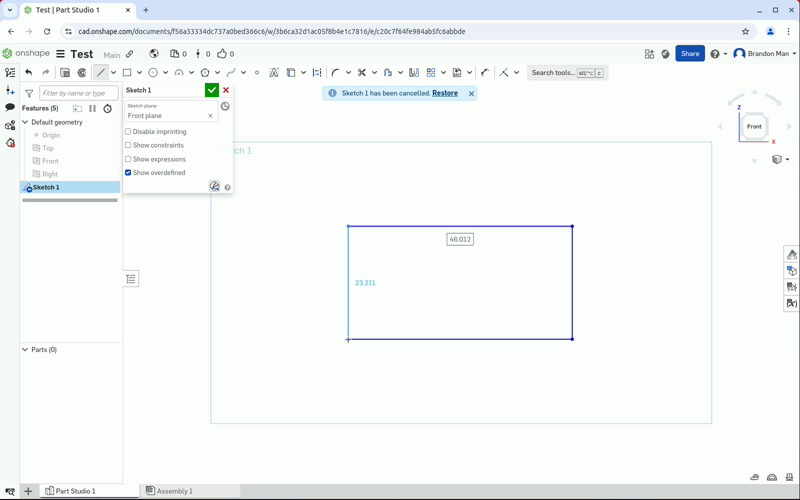
key(esc)
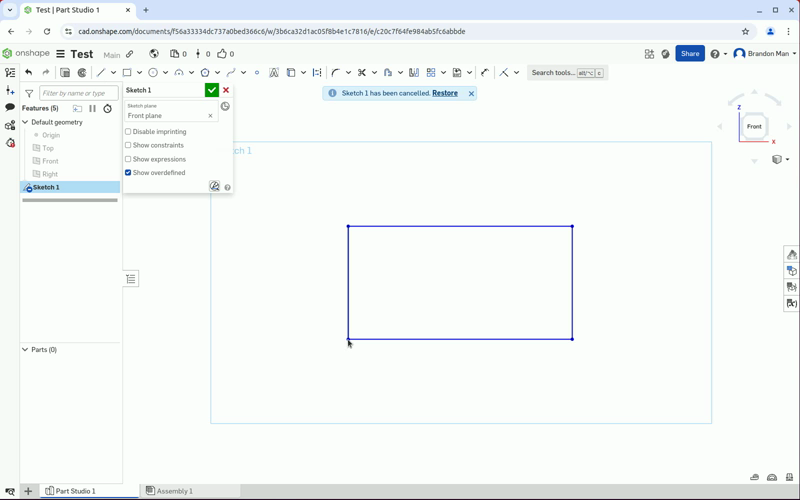
mouse_move(372, 273)
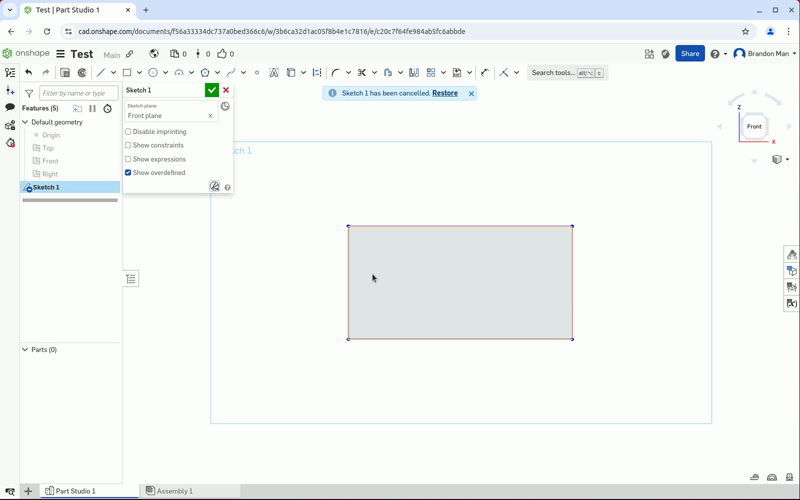
click(372, 273)
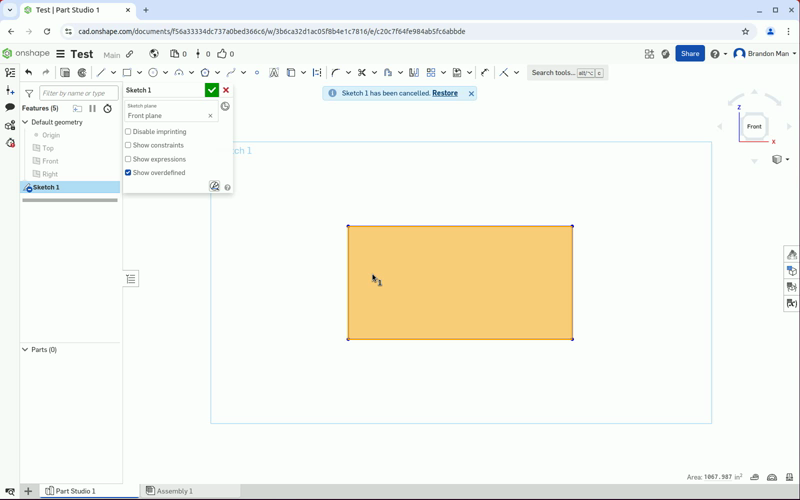
mouse_move(73, 352)
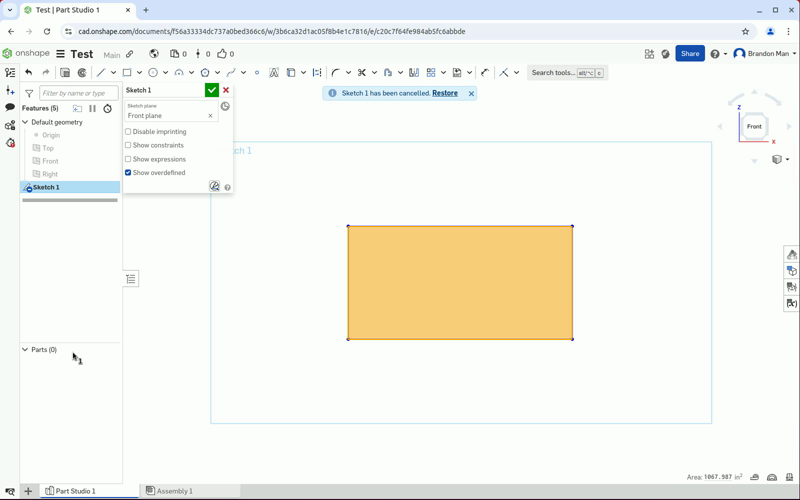
key(shift+y)
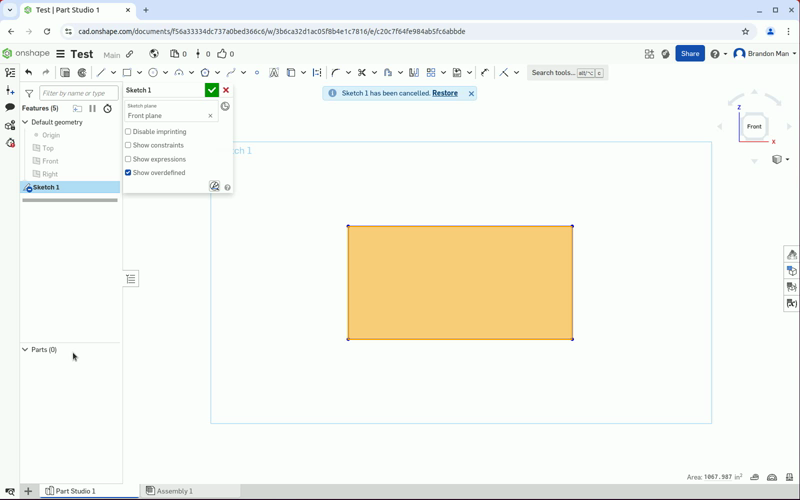
key(shift+e)
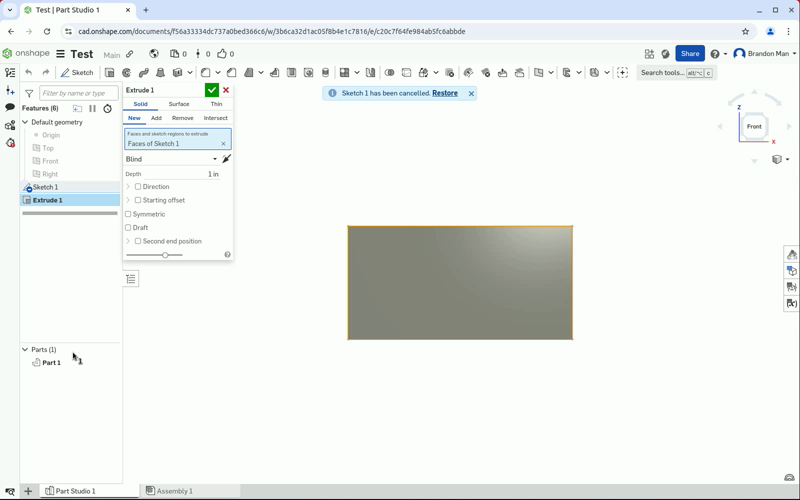
mouse_move(143, 106)
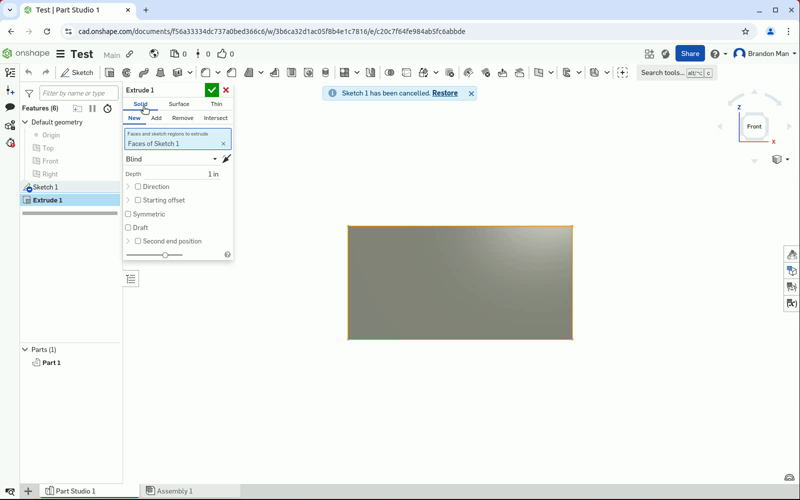
click(143, 106)
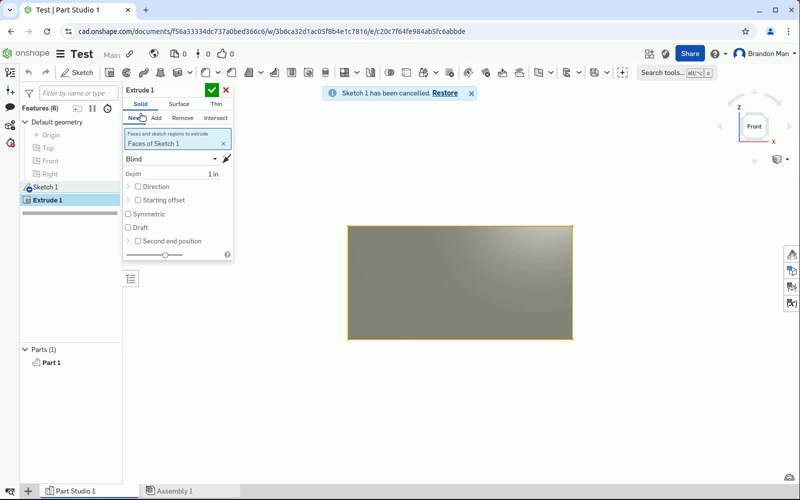
mouse_move(137, 120)
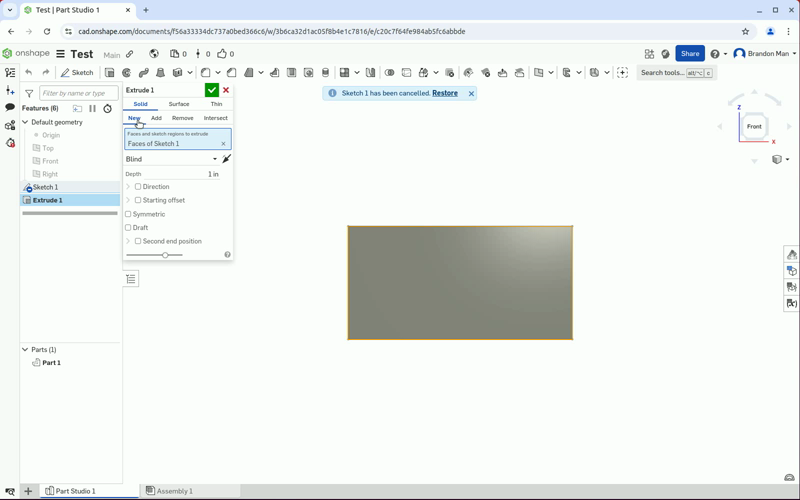
click(137, 120)
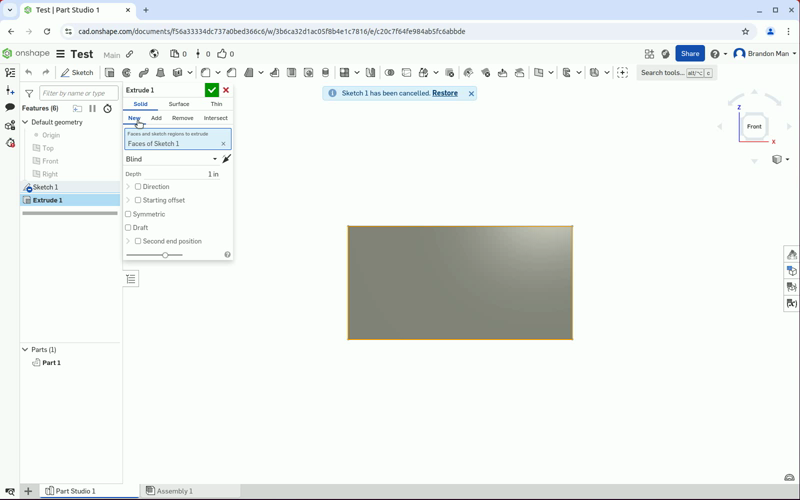
key(tab, 4)
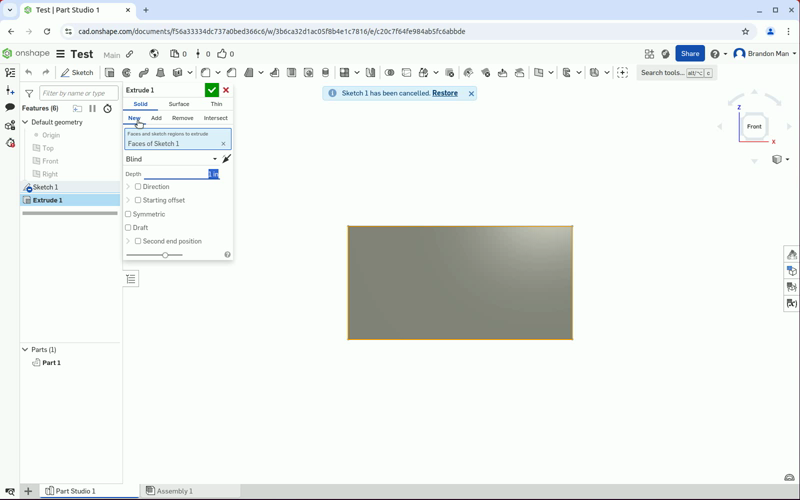
text(11.554)
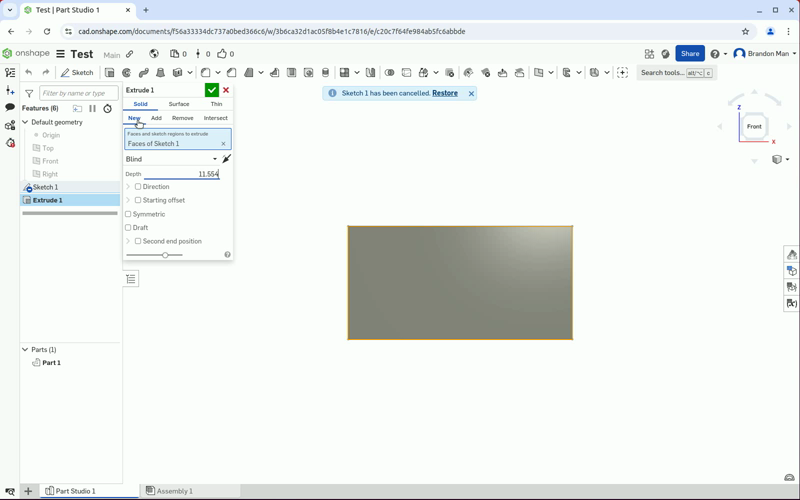
key(enter)
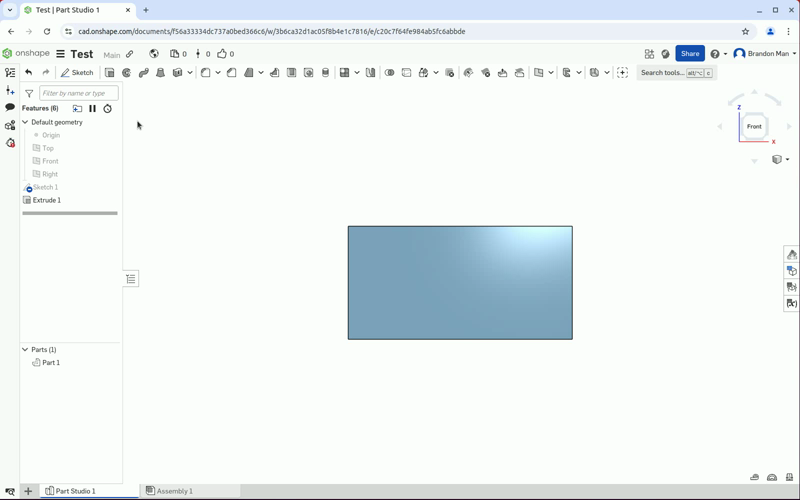
key(shift+h)
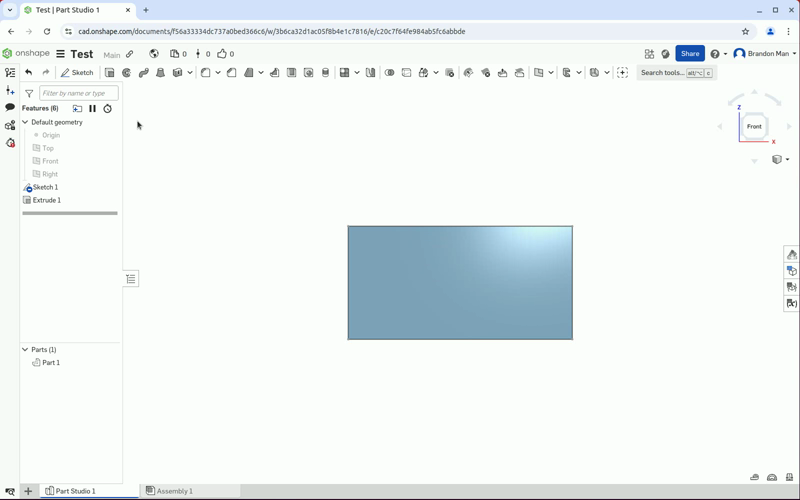
key(shift+h)
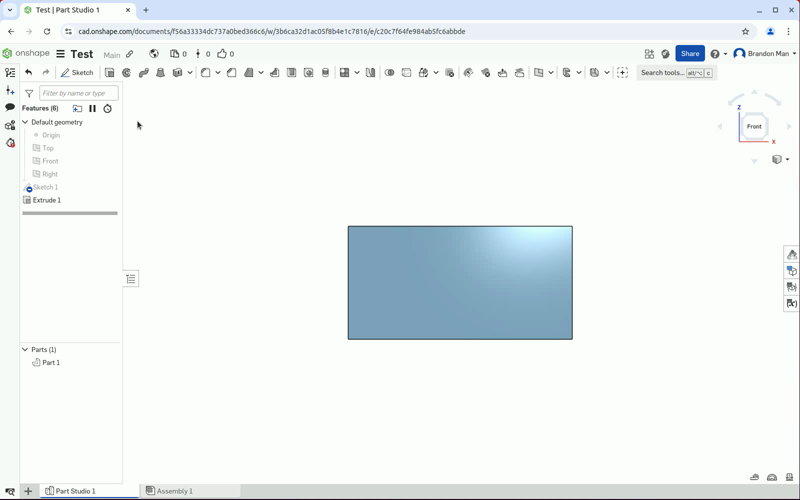
mouse_move(73, 189)
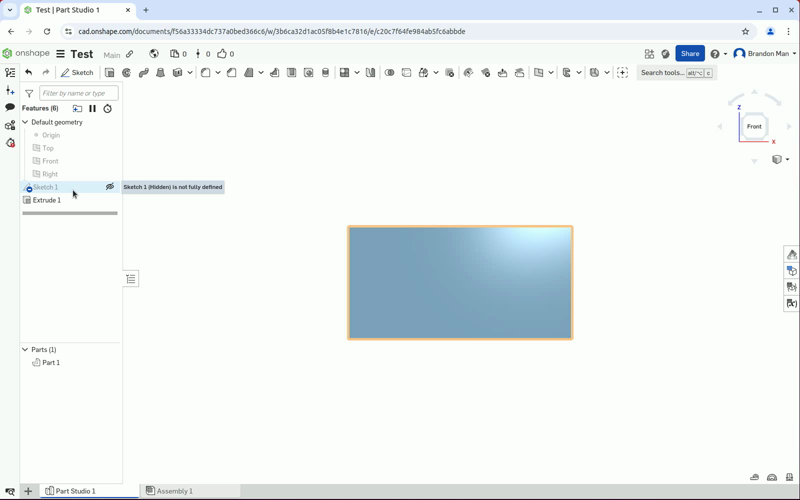
click(73, 189)
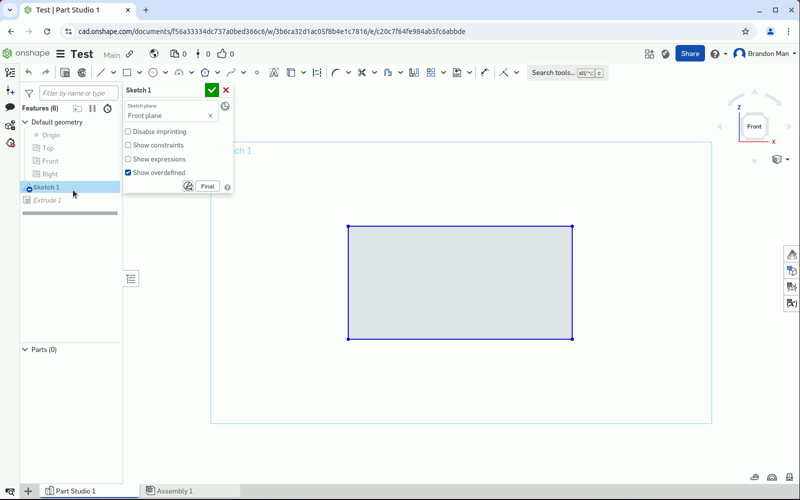
mouse_move(229, 92)
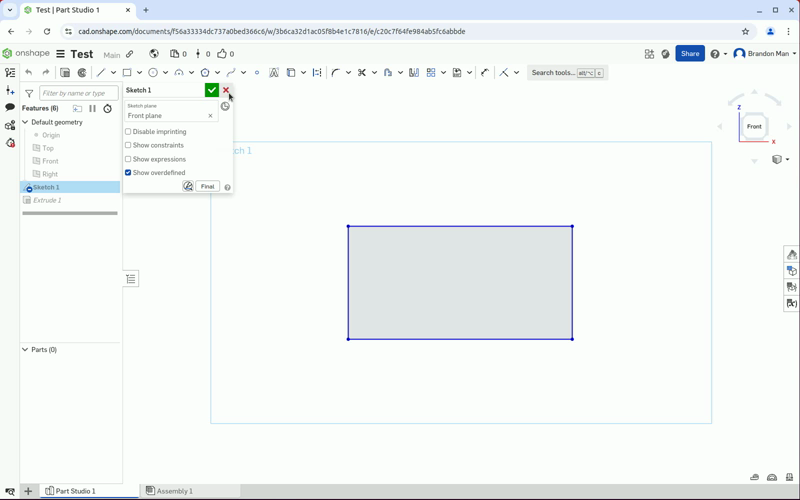
click(229, 92)
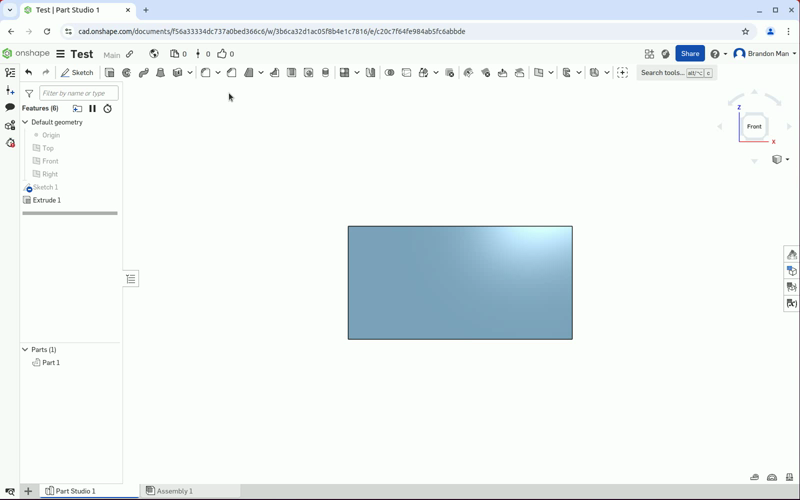
mouse_move(541, 75)
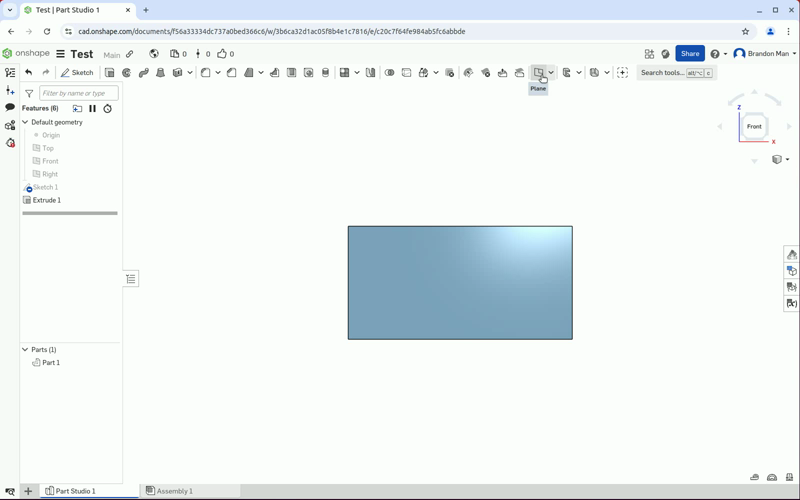
click(541, 75)
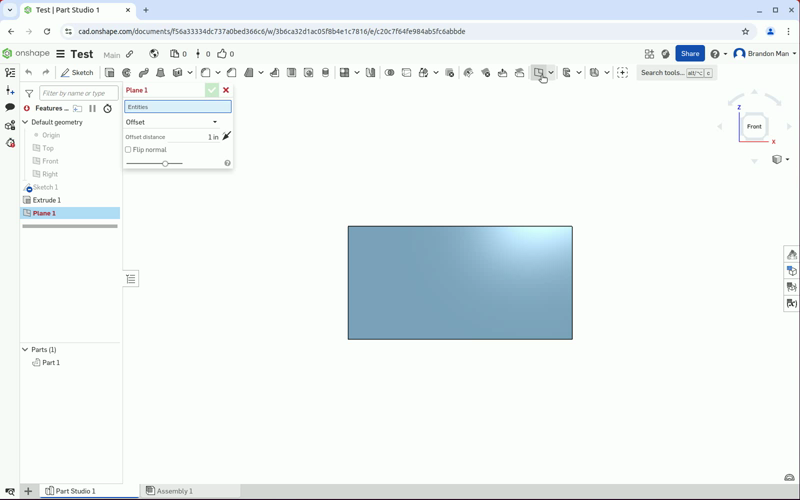
mouse_move(73, 163)
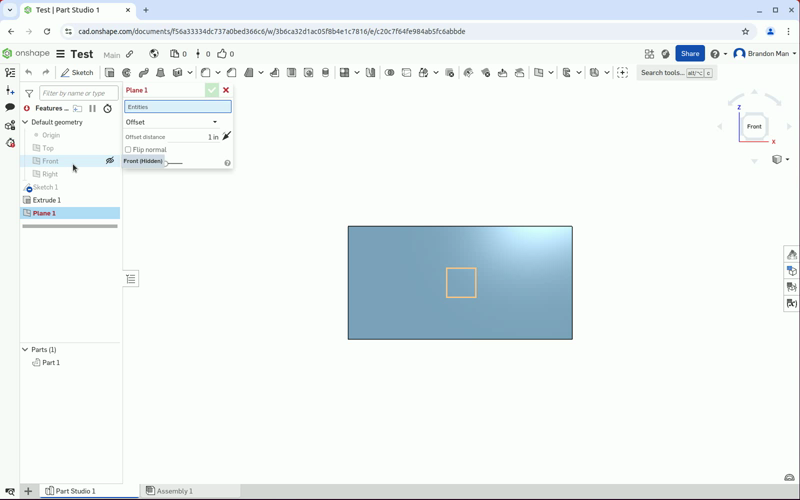
click(73, 163)
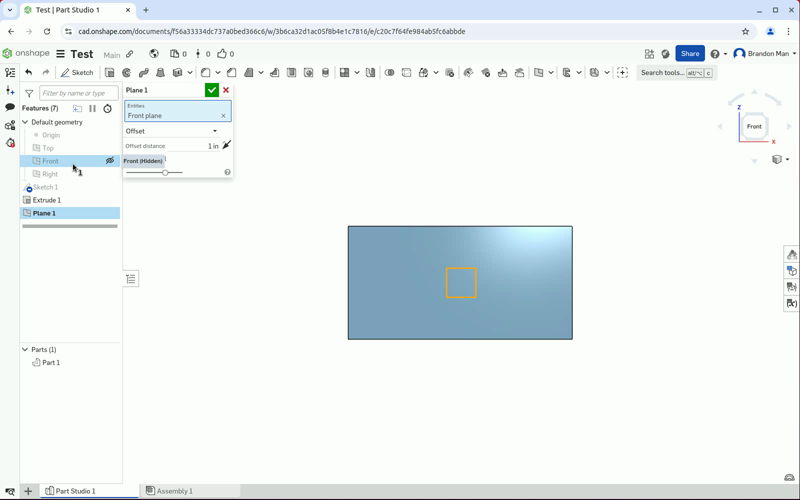
key(tab, 2)
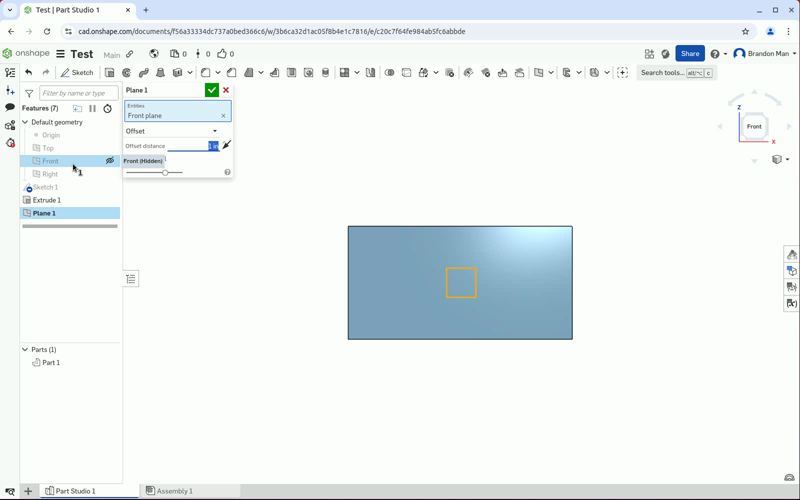
text(11.554)
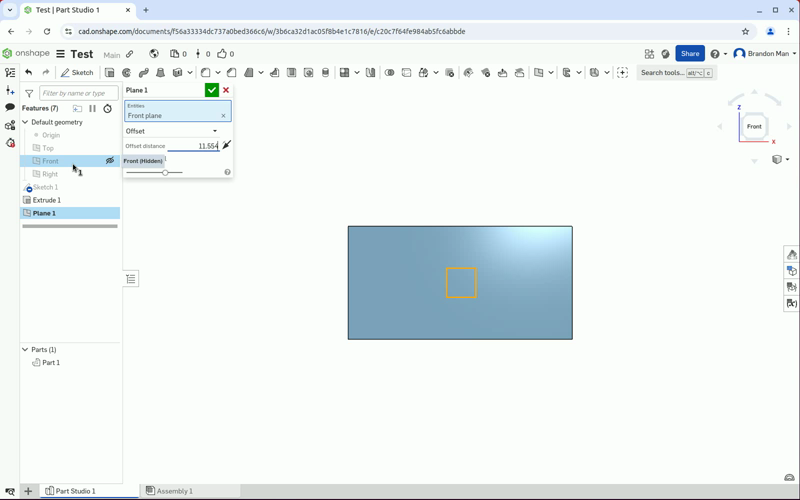
key(enter, 2)
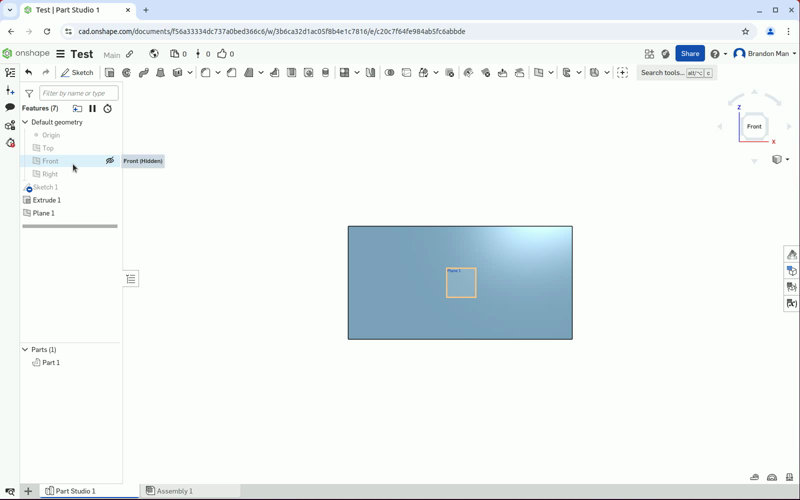
key(shift+s)
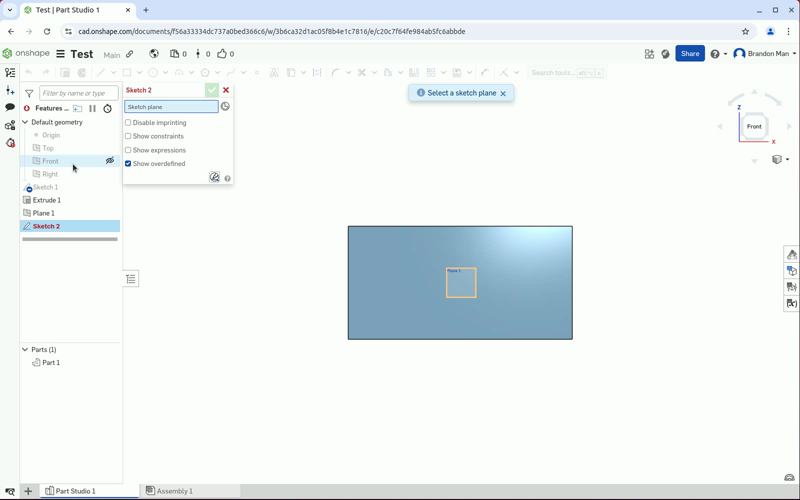
mouse_move(73, 215)
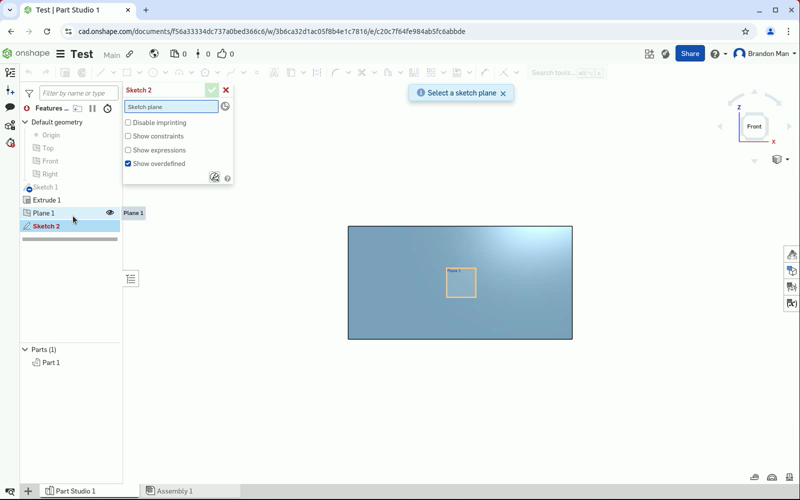
click(73, 215)
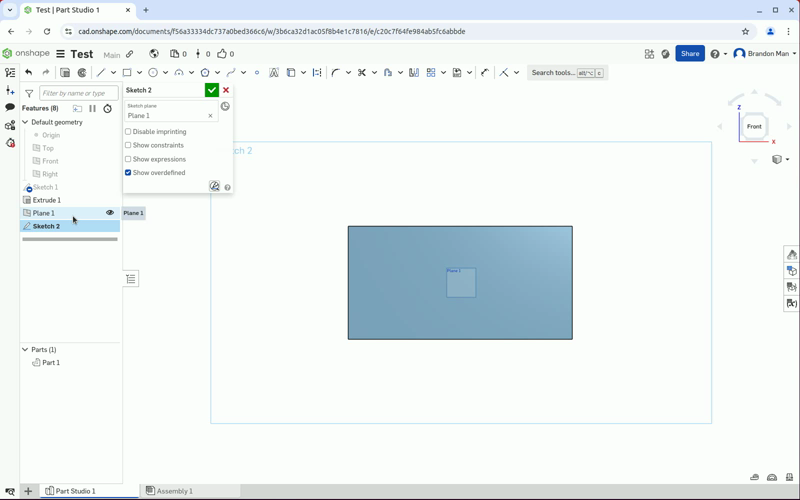
mouse_move(73, 352)
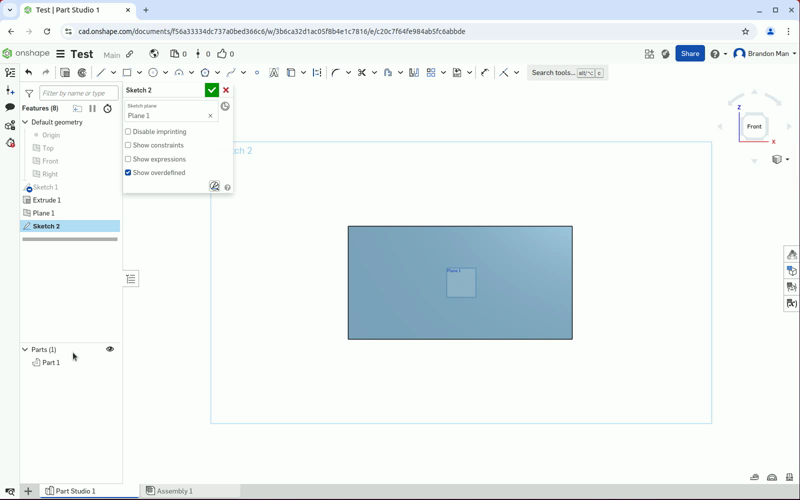
key(y)
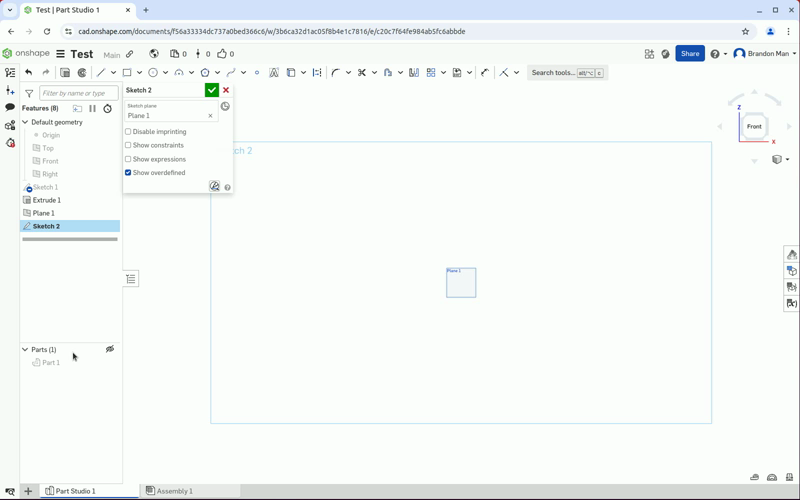
key(l)
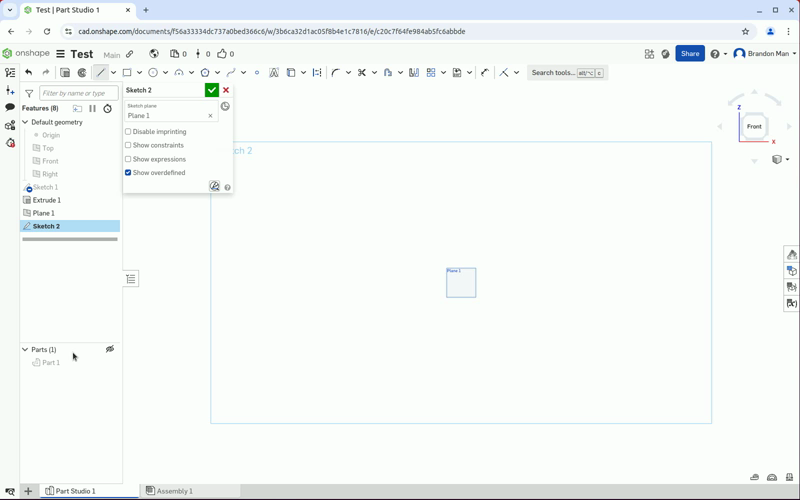
key_down(shift)
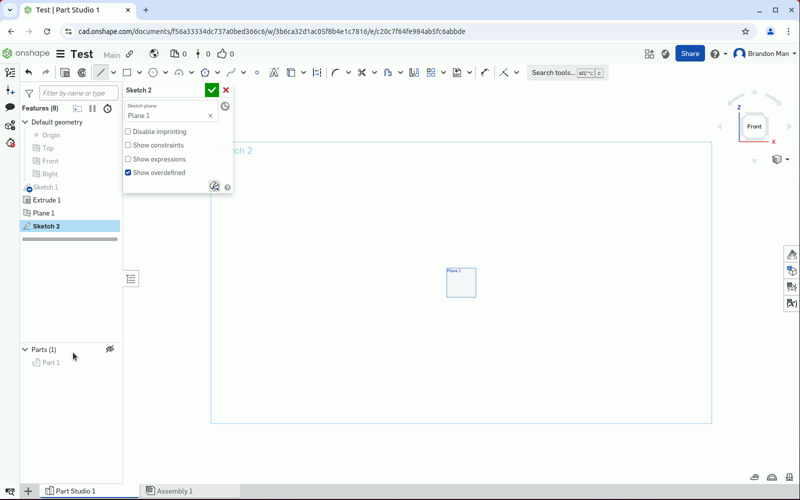
mouse_move(531, 339)
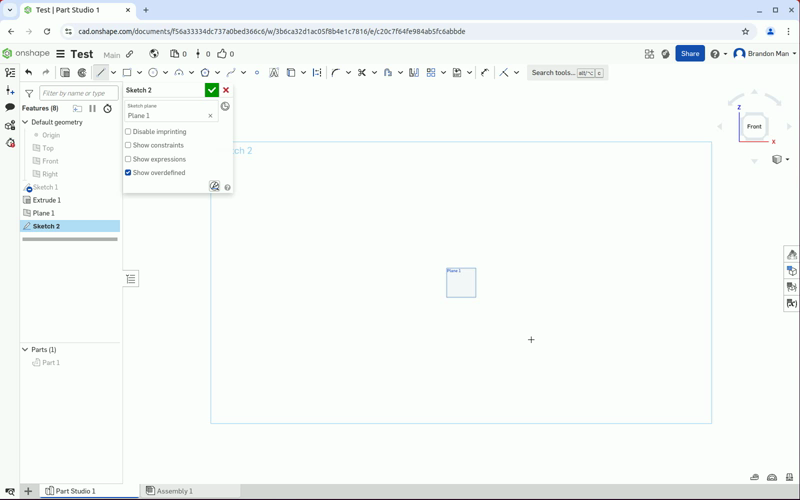
click(531, 339)
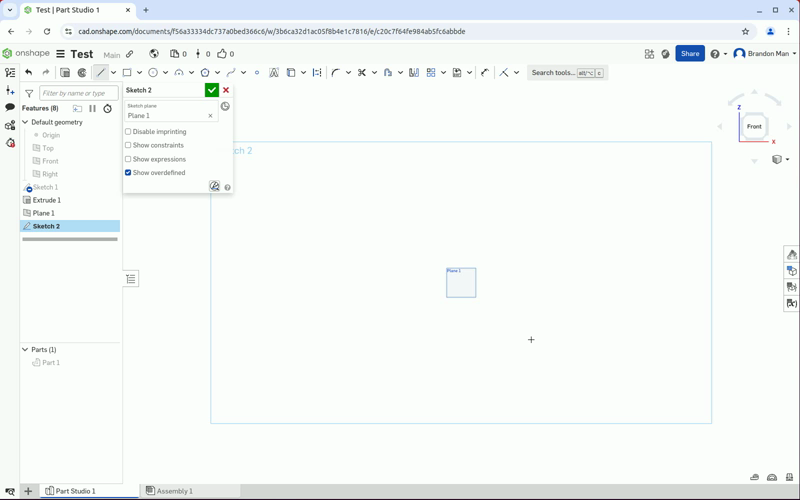
key_up(shift)
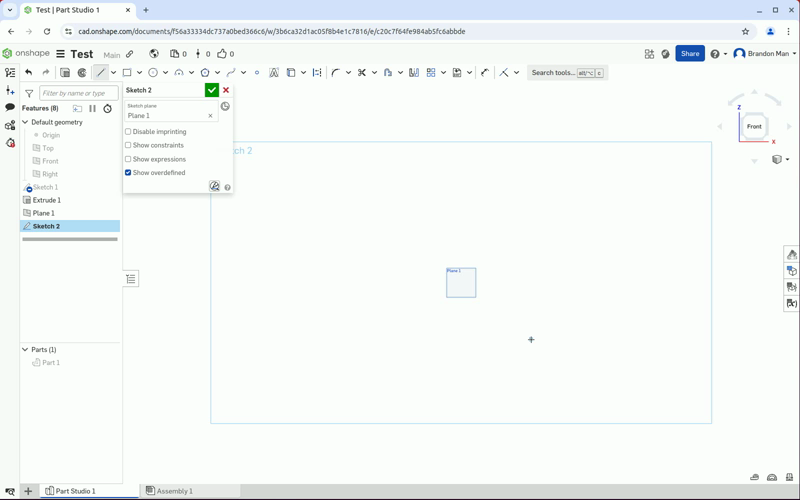
key_down(shift)
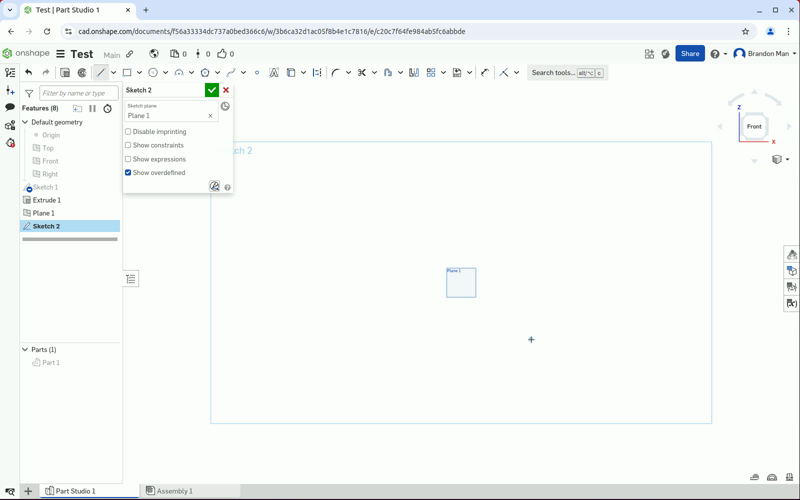
mouse_move(561, 339)
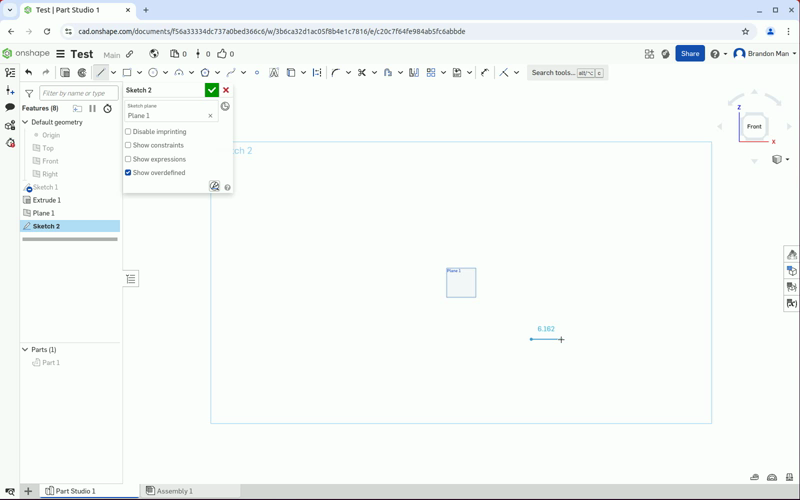
mouse_move(574, 339)
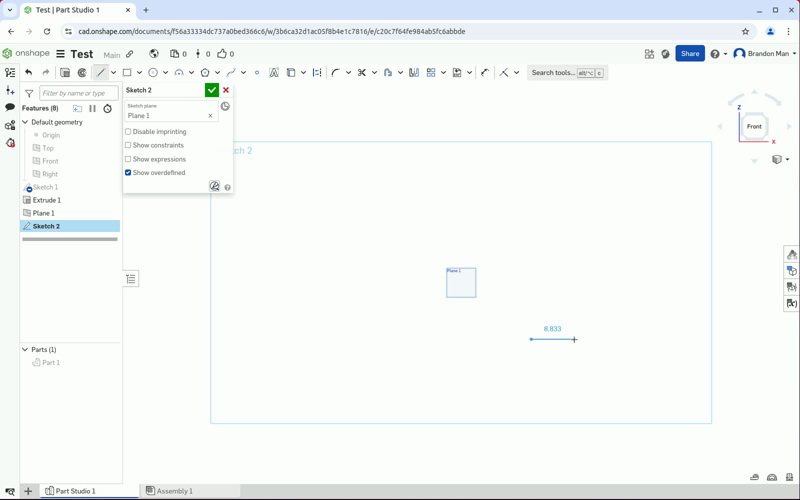
click(574, 339)
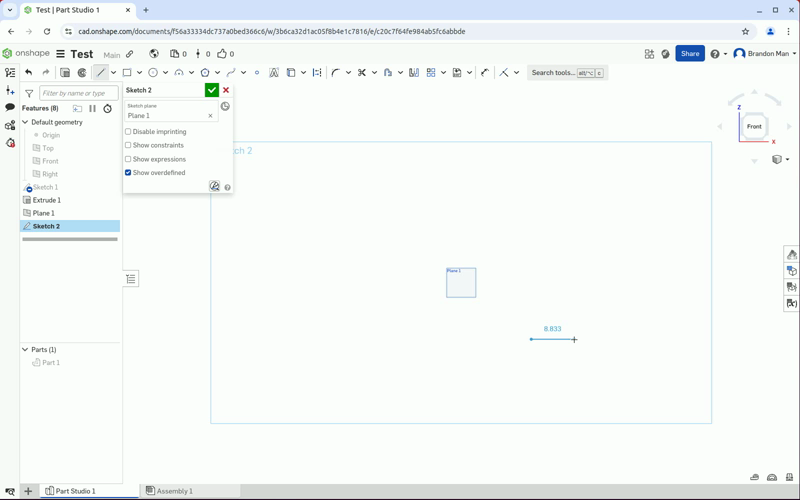
key_up(shift)
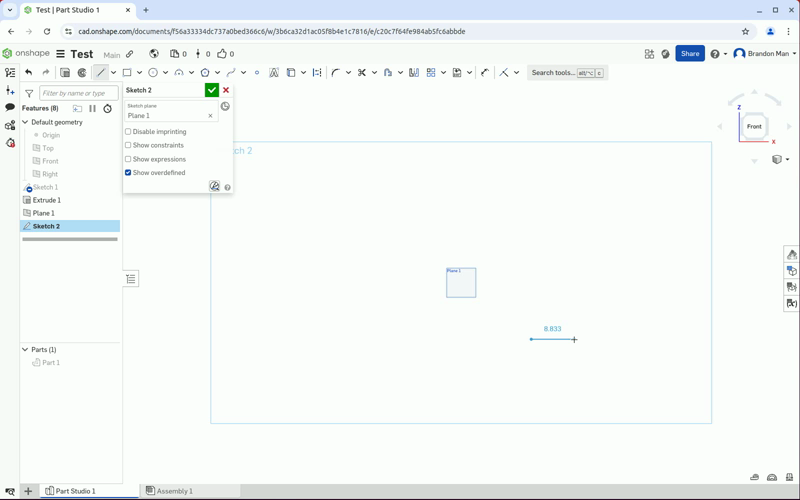
key_down(shift)
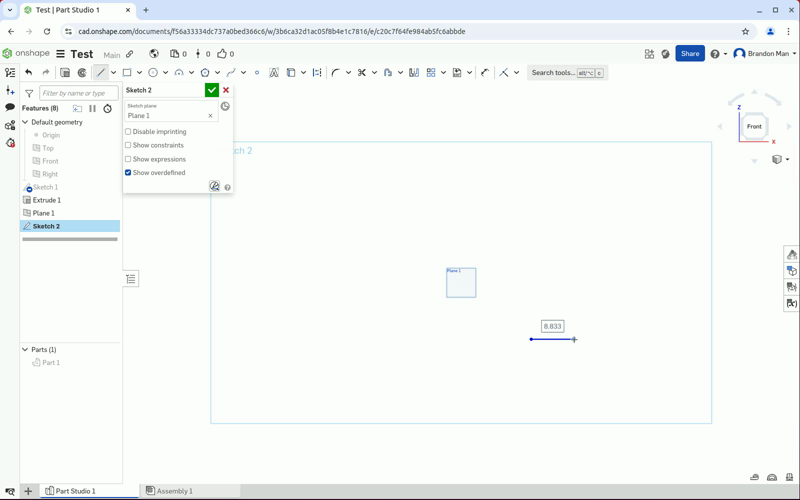
mouse_move(589, 339)
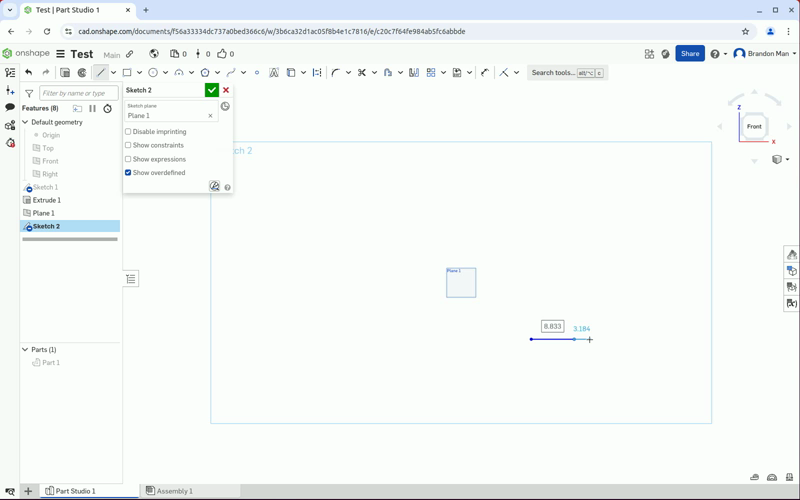
mouse_move(574, 310)
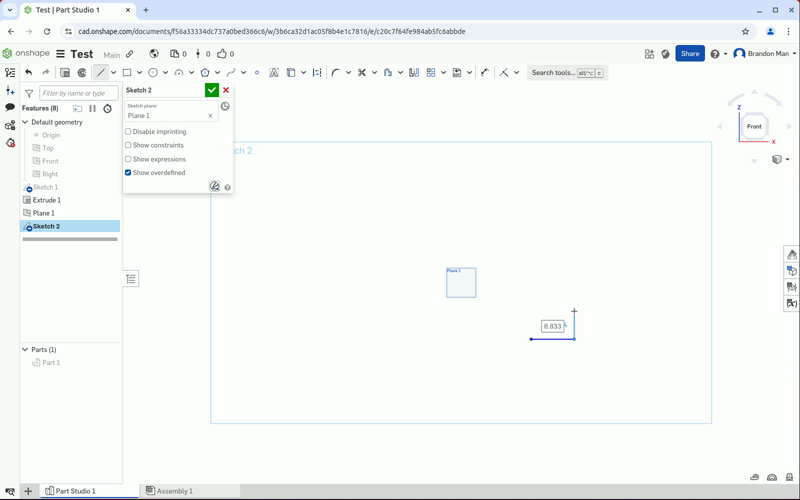
click(574, 310)
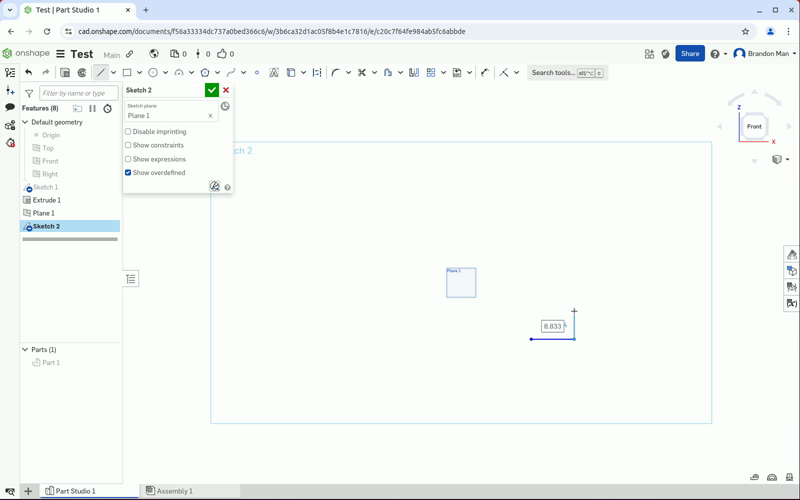
key_up(shift)
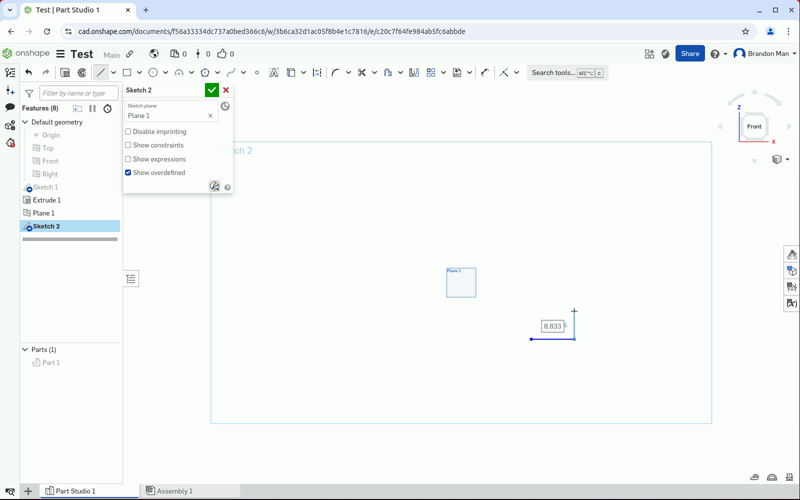
key_down(shift)
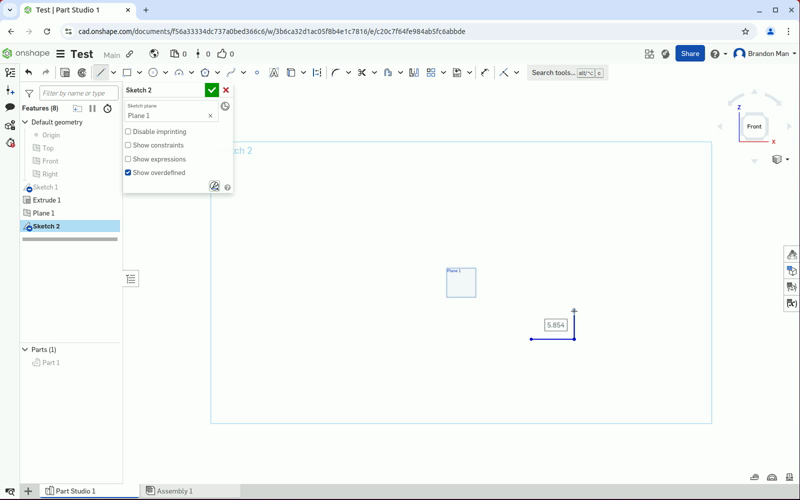
mouse_move(589, 310)
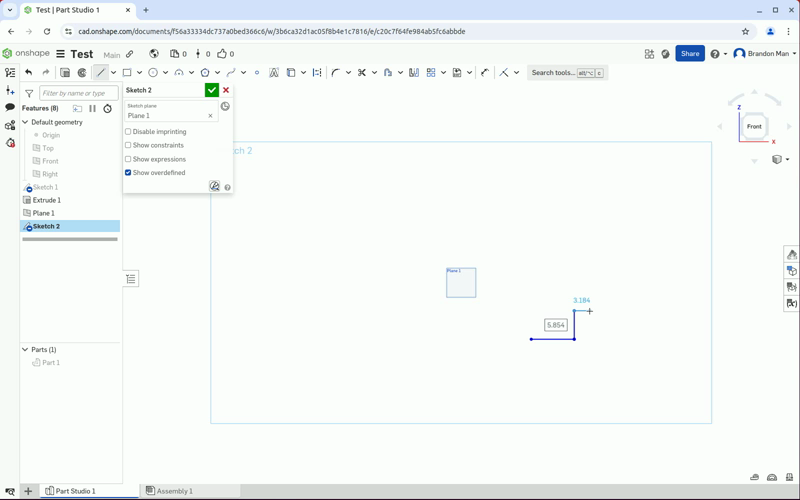
mouse_move(531, 310)
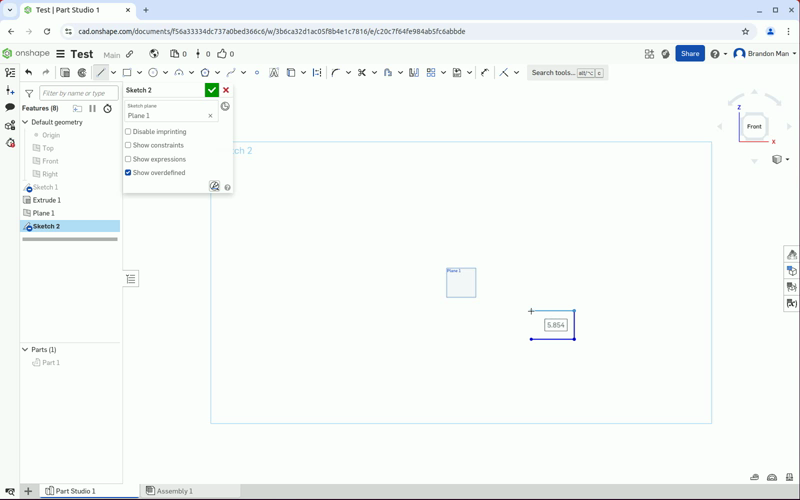
click(531, 310)
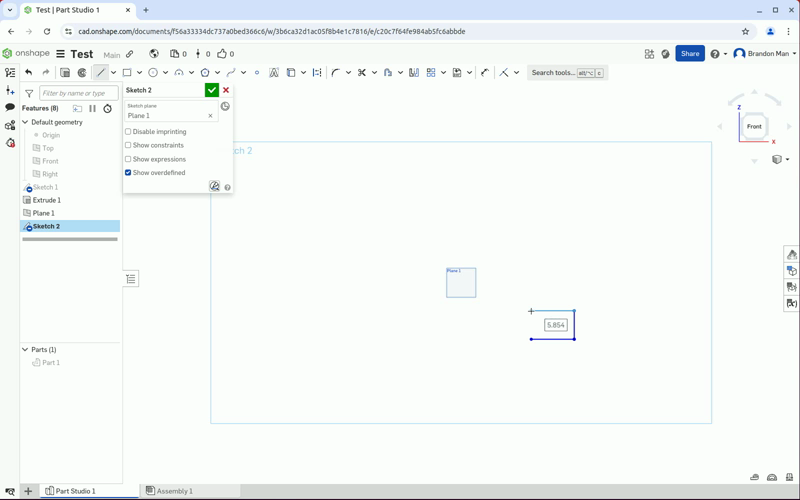
key_up(shift)
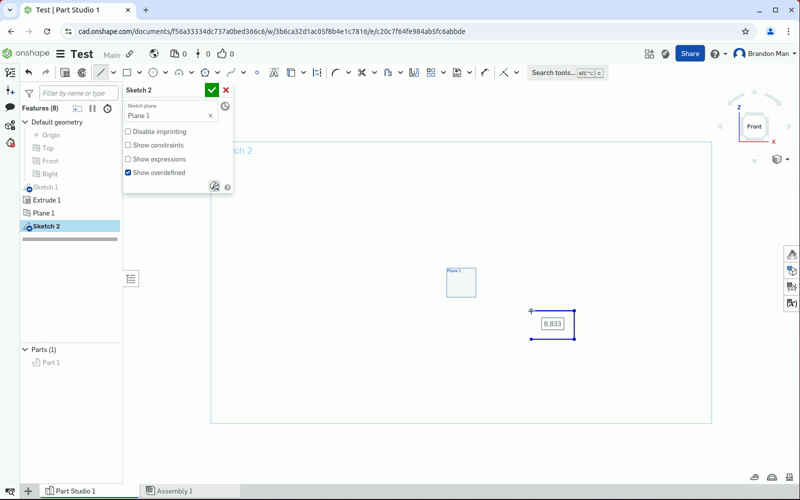
mouse_move(561, 310)
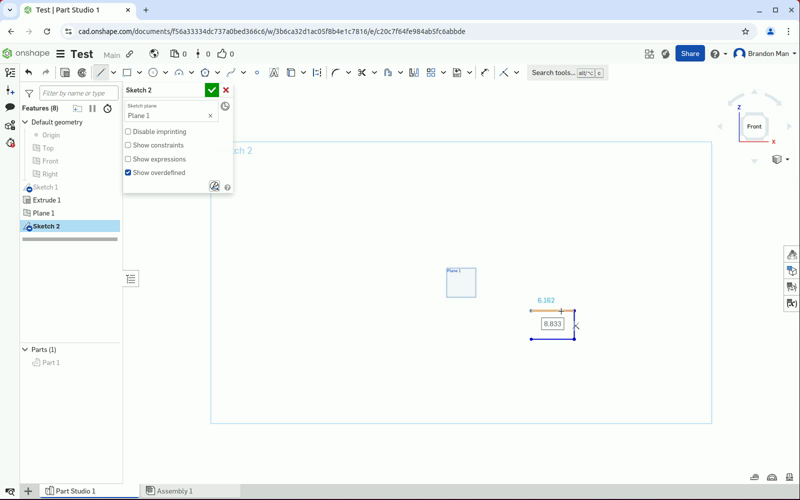
key_down(shift)
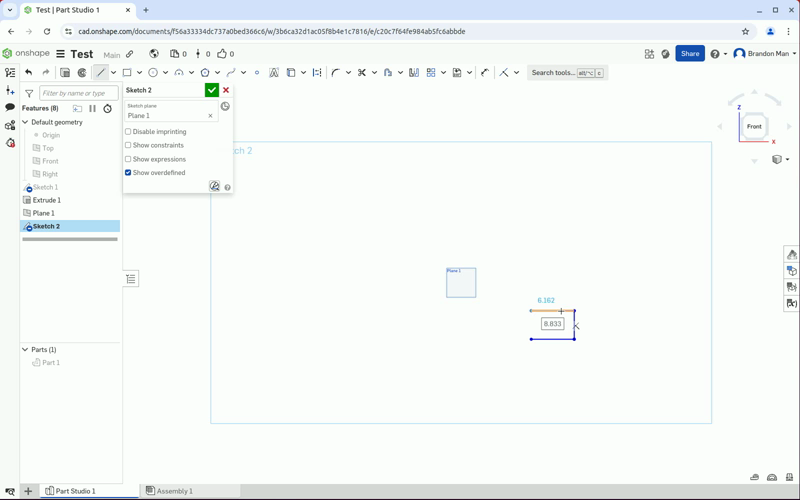
mouse_move(531, 339)
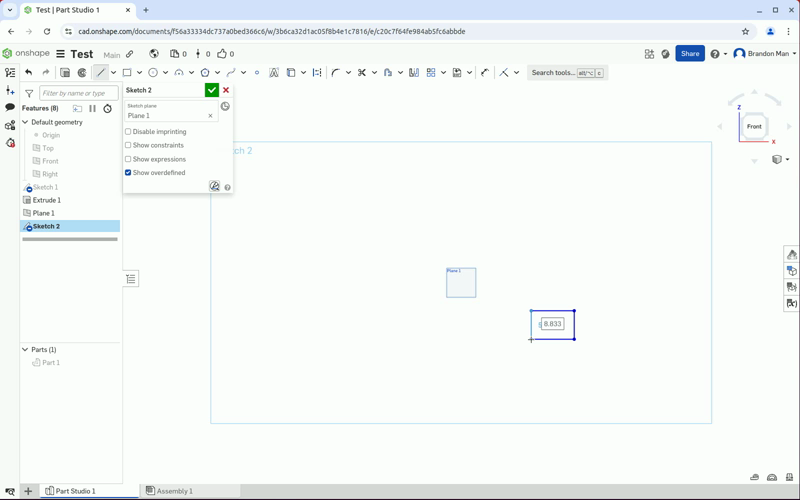
key_up(shift)
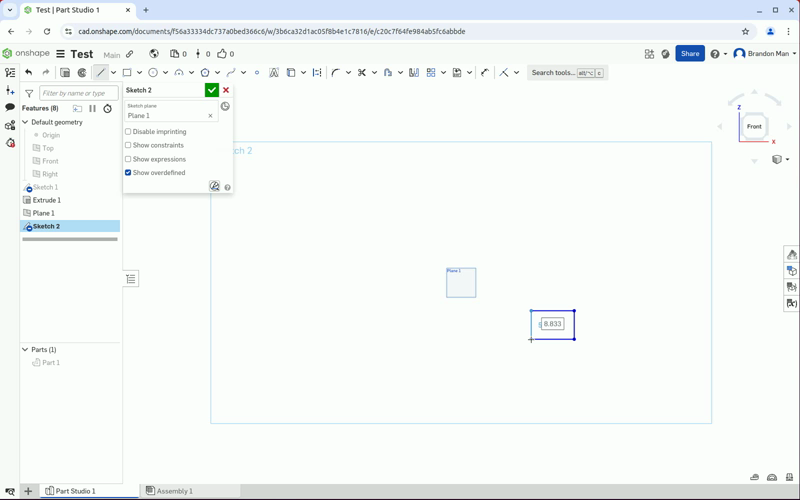
click(531, 339)
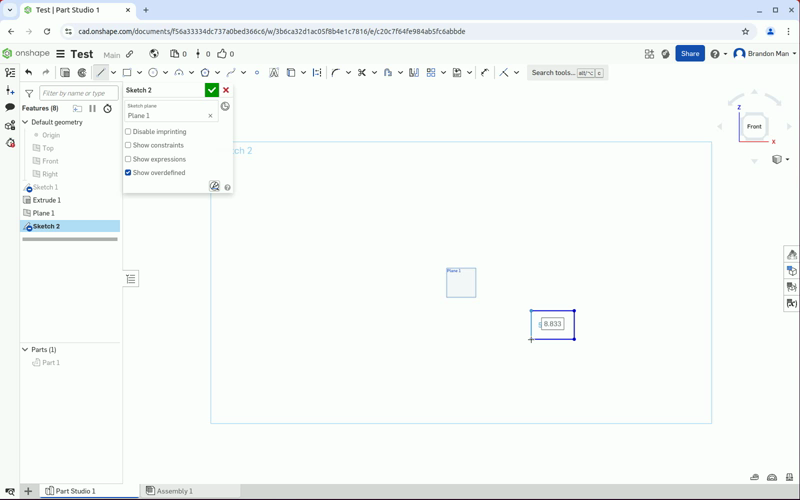
key(esc)
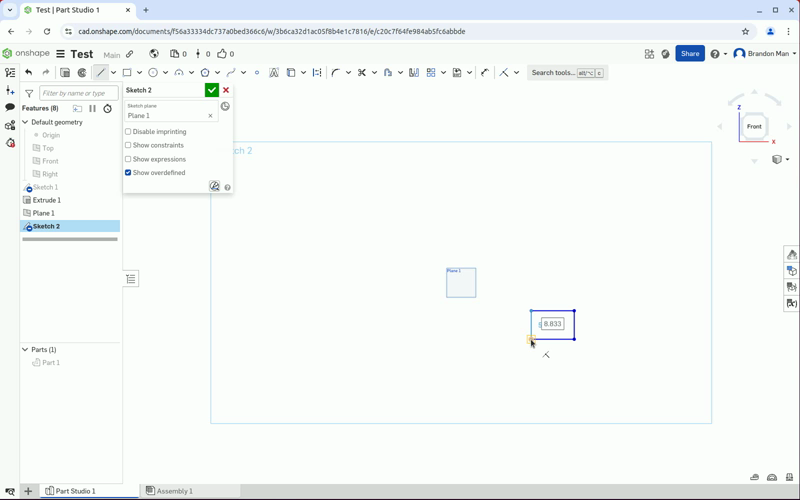
mouse_move(562, 329)
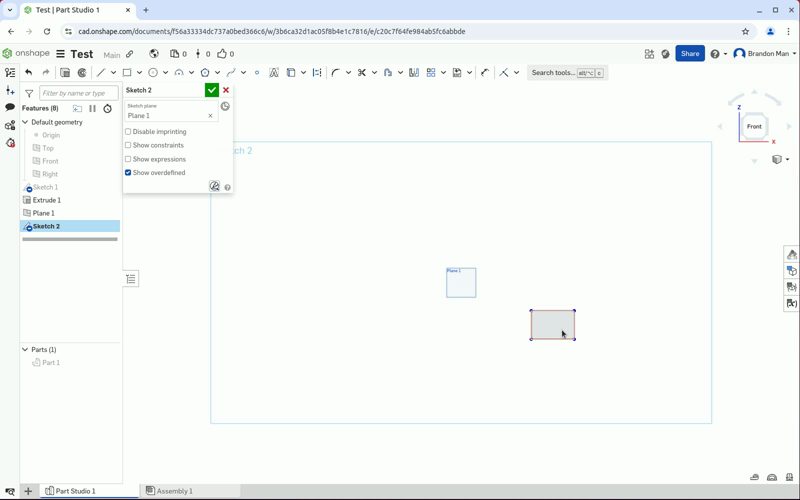
scroll(6)
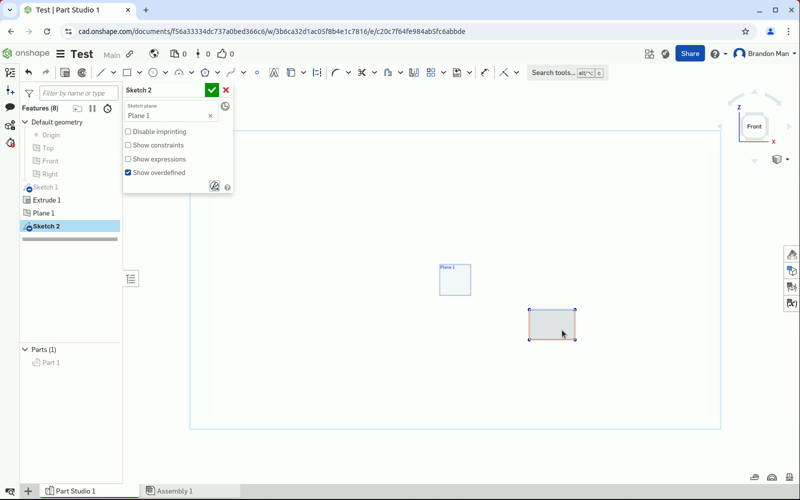
scroll(6)
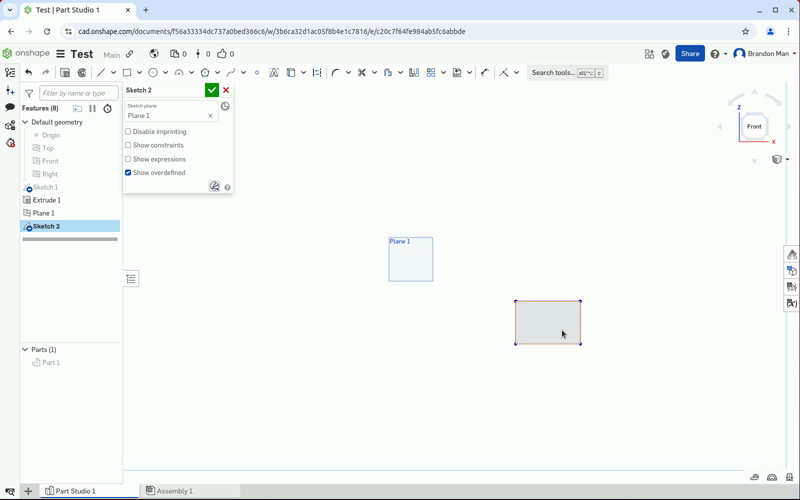
scroll(6)
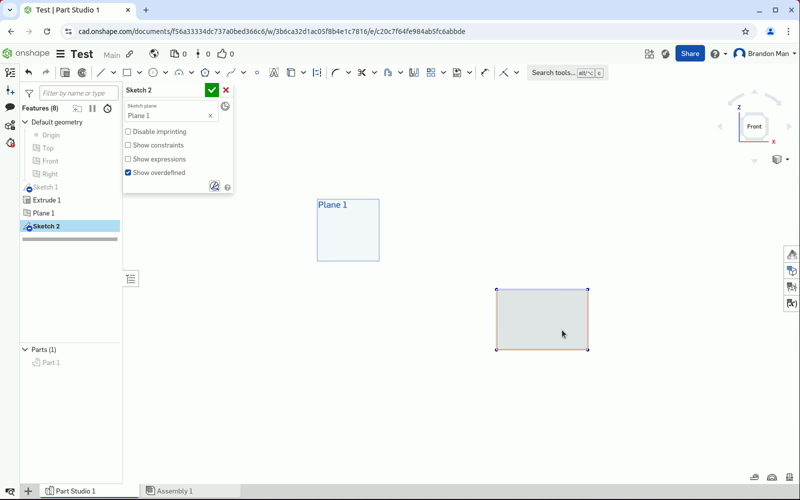
scroll(6)
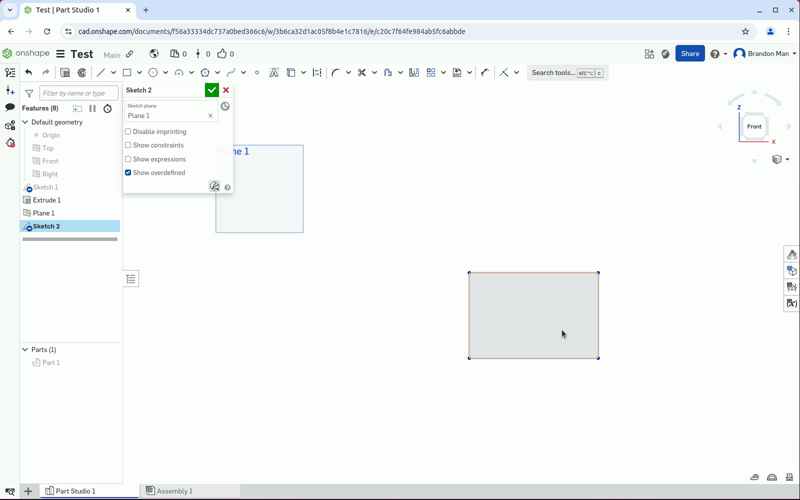
scroll(6)
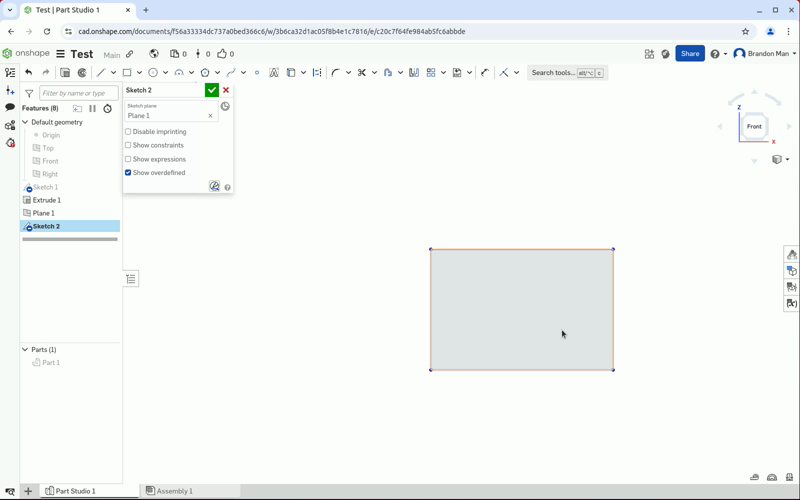
scroll(6)
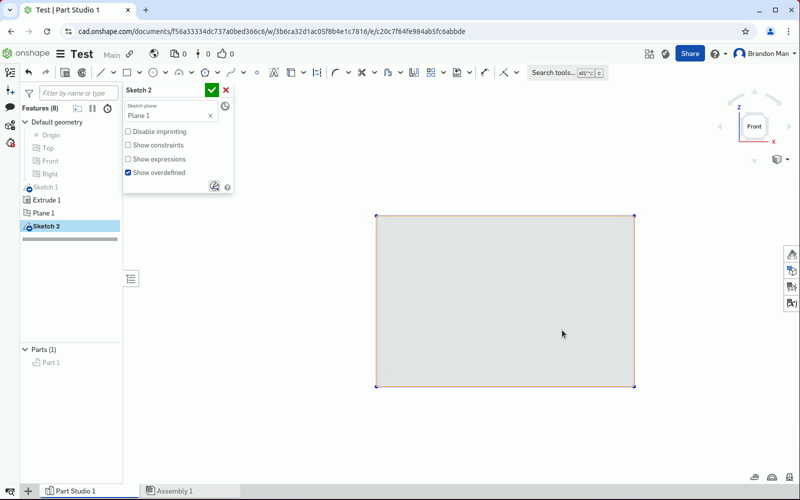
scroll(6)
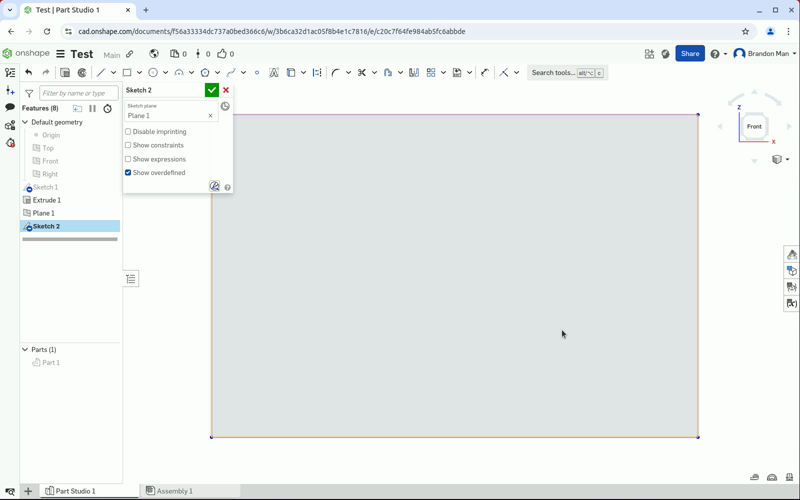
click(562, 329)
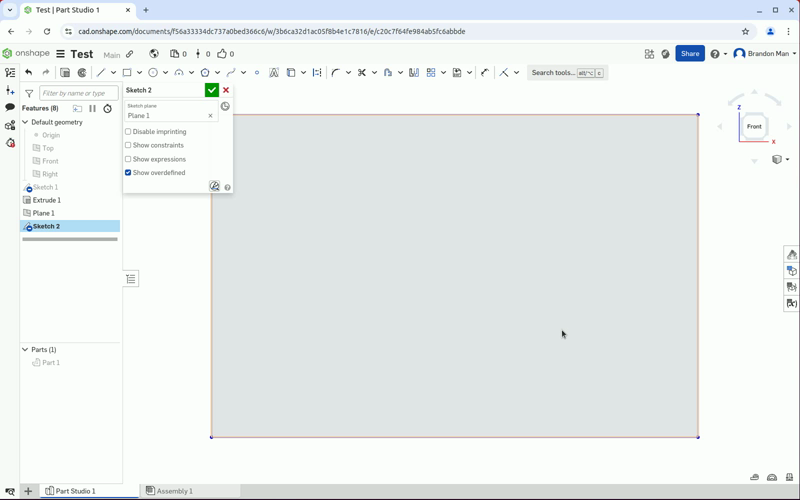
scroll(-6)
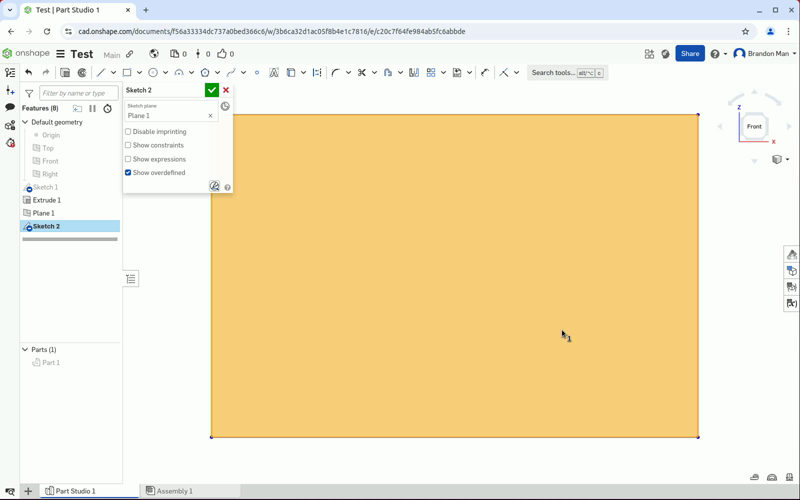
scroll(-6)
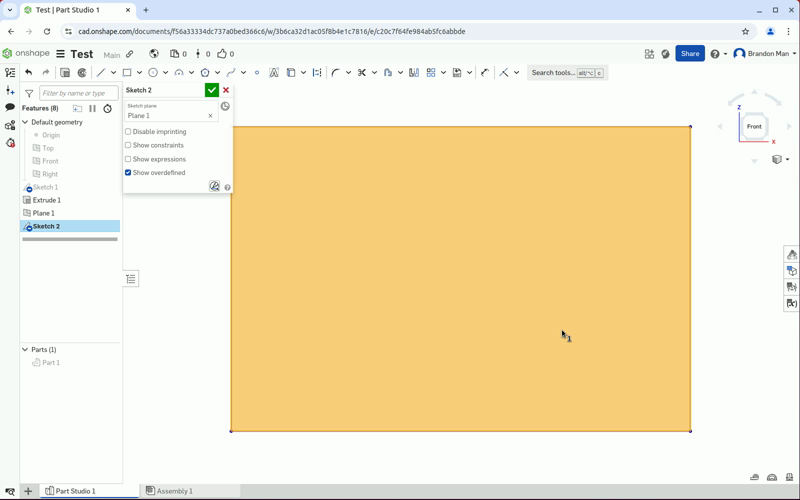
scroll(-6)
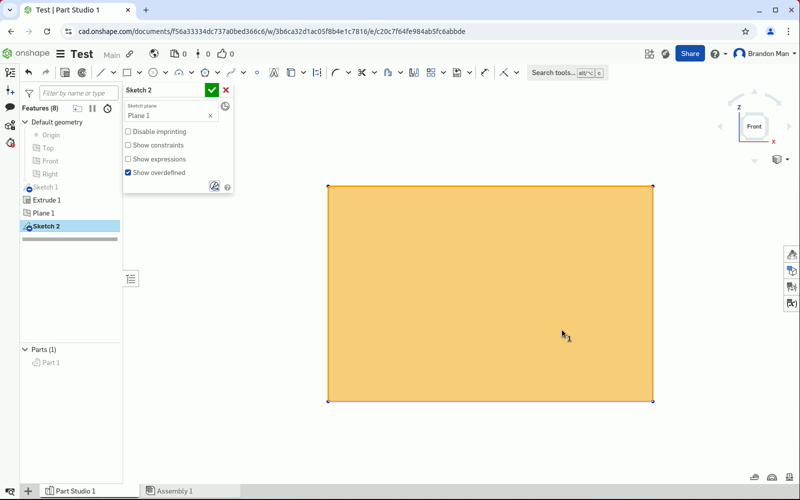
scroll(-6)
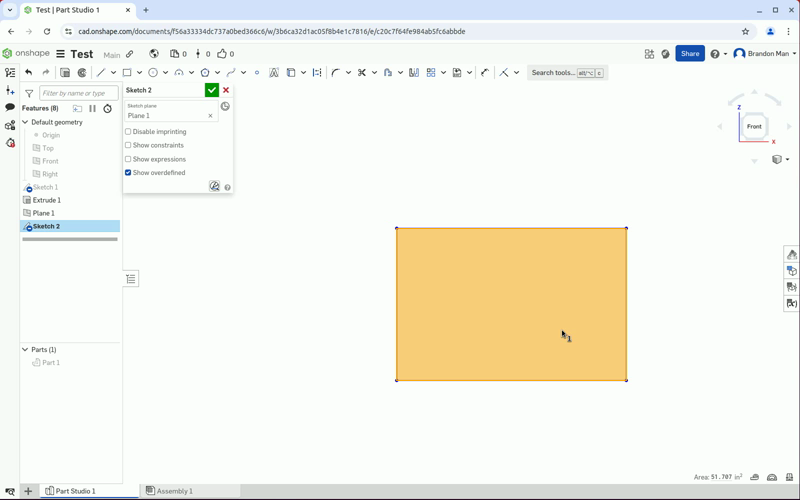
scroll(-6)
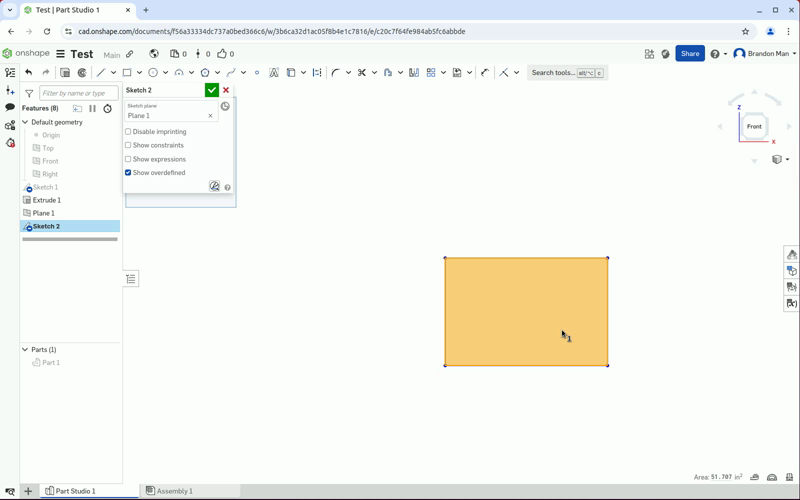
scroll(-6)
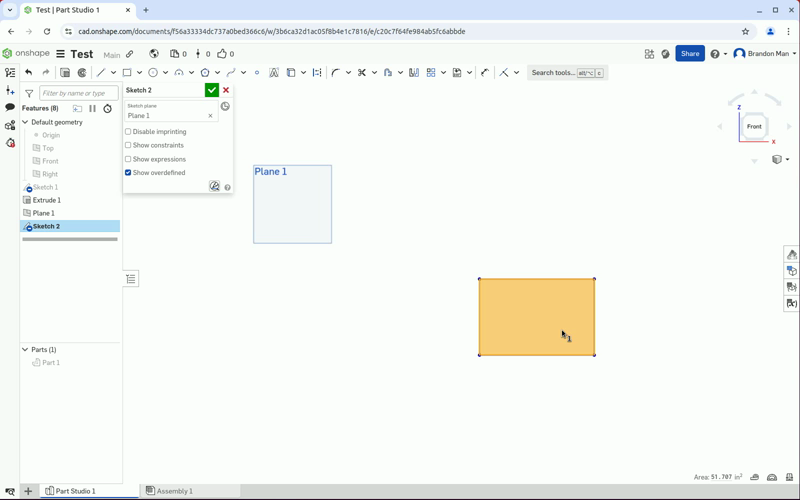
scroll(-6)
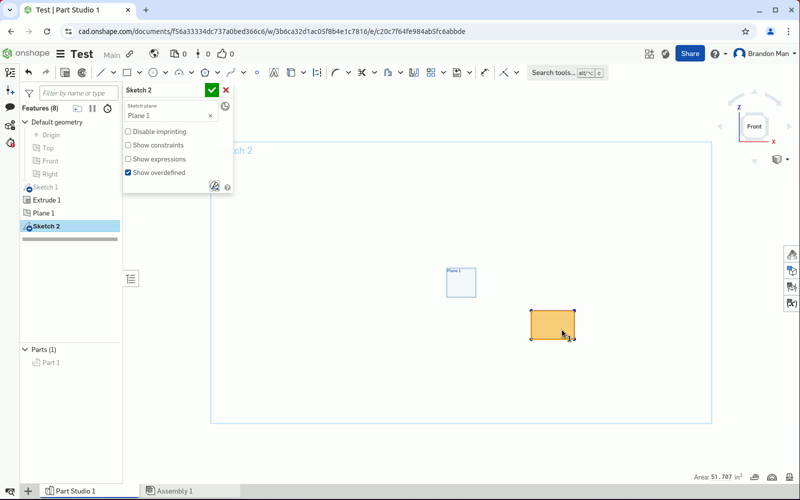
mouse_move(73, 352)
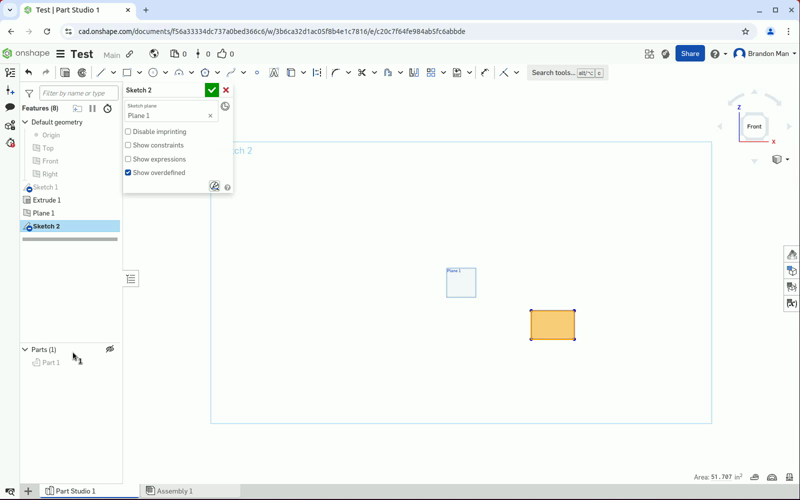
key(shift+y)
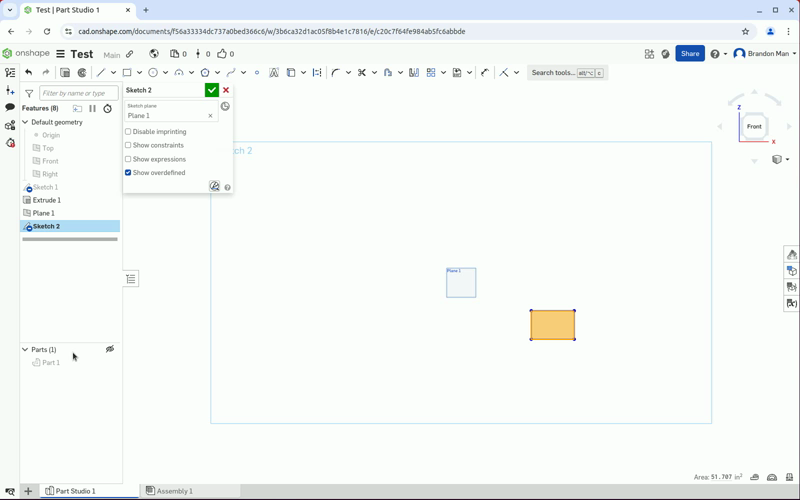
key(shift+e)
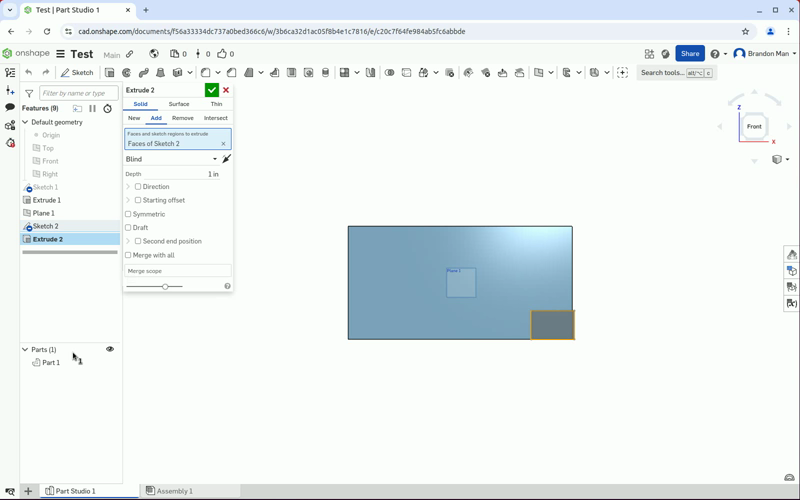
mouse_move(143, 106)
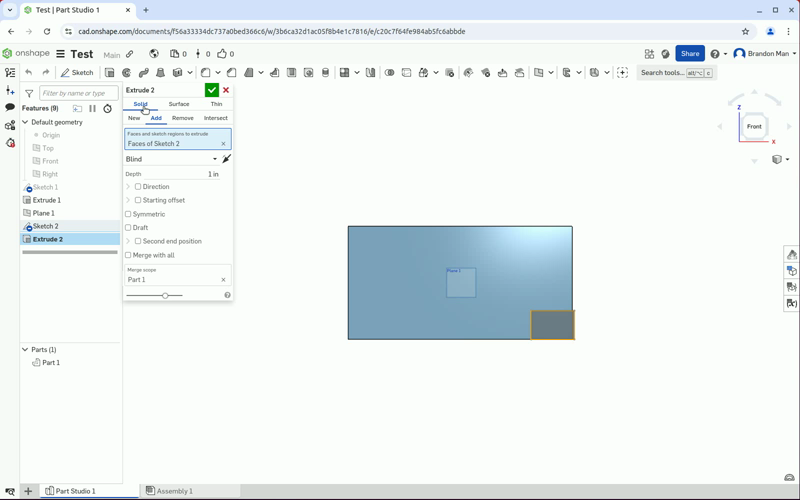
click(143, 106)
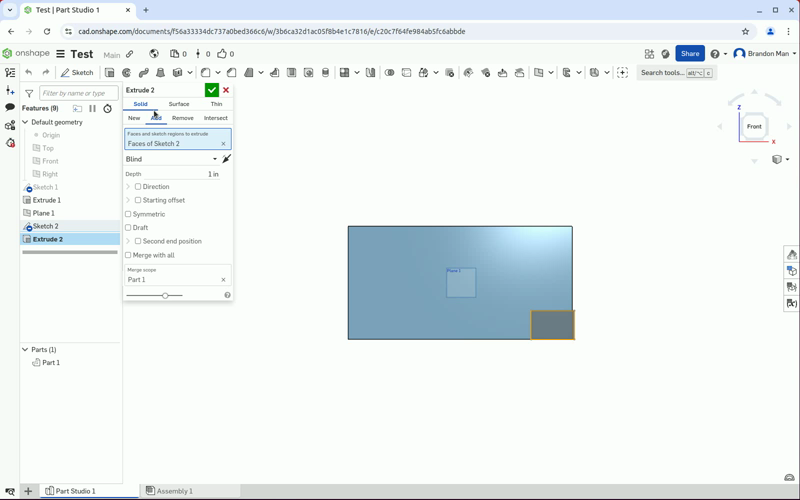
mouse_move(186, 120)
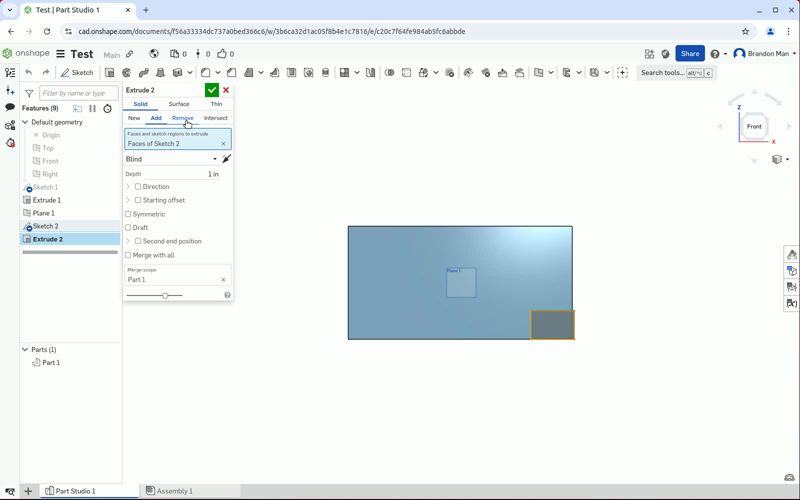
click(186, 120)
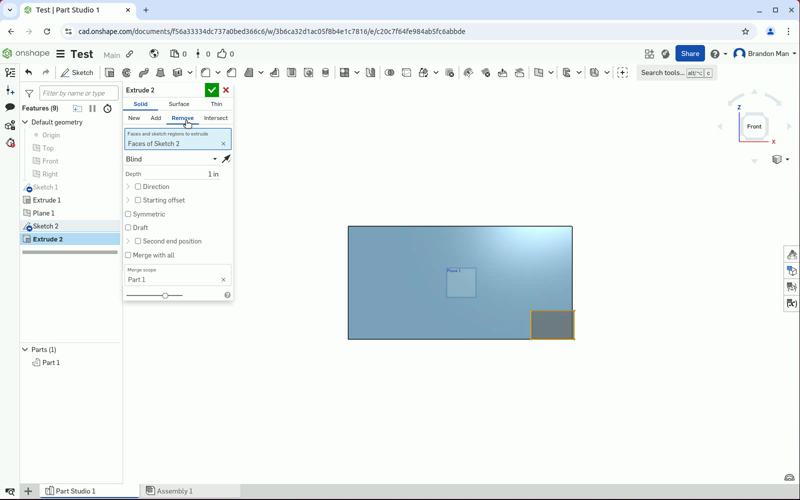
key(tab, 4)
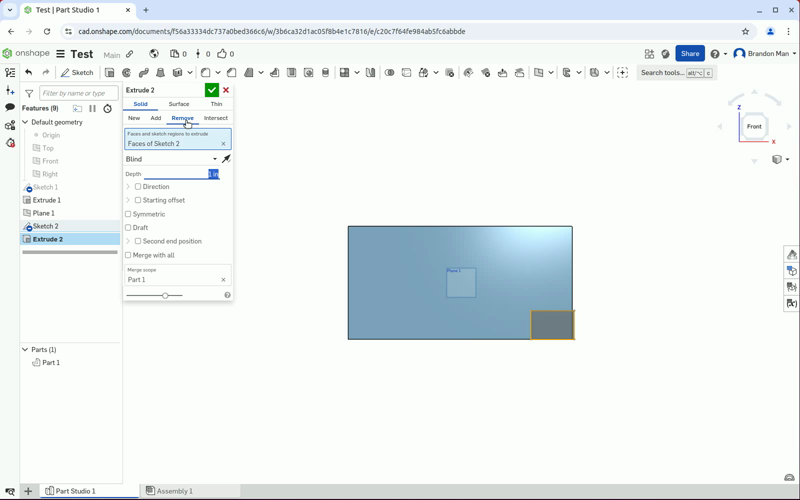
text(11.554)
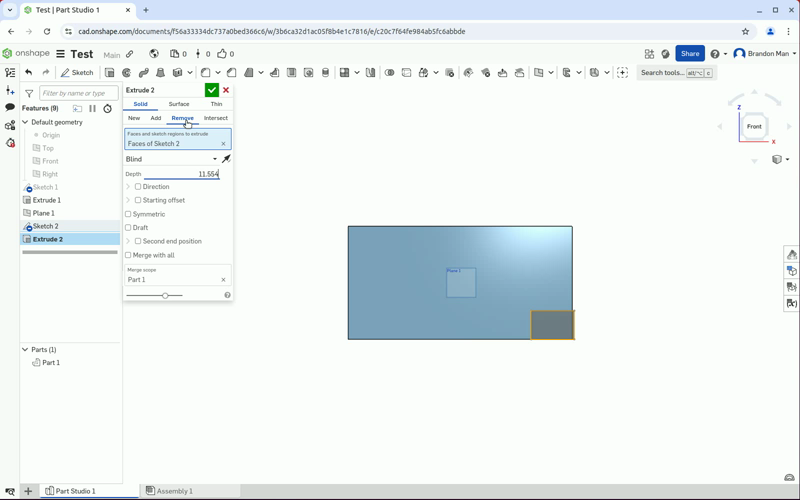
key(tab, 6)
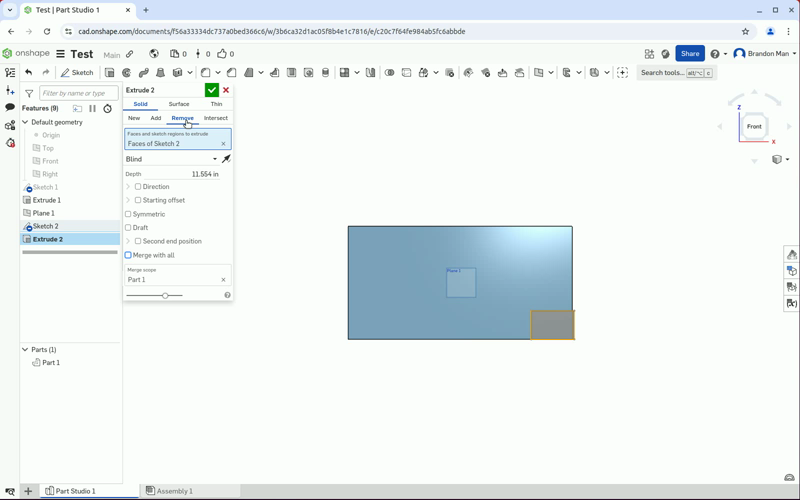
key(space)
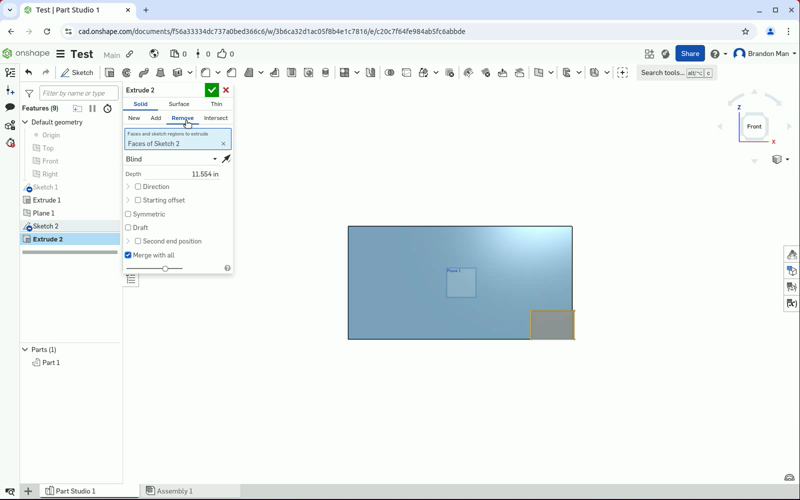
key(enter)
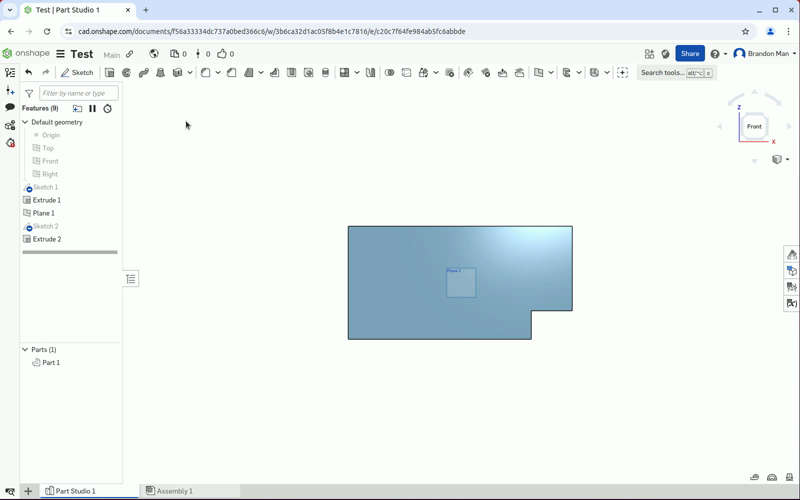
key(shift+h)
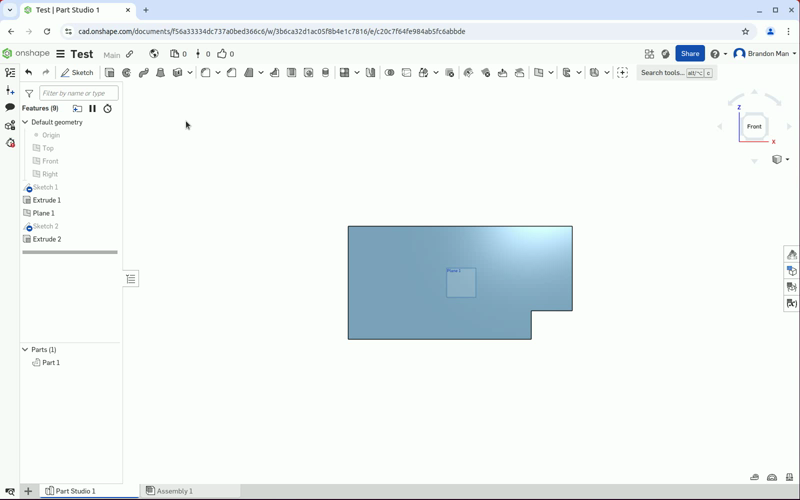
key(shift+h)
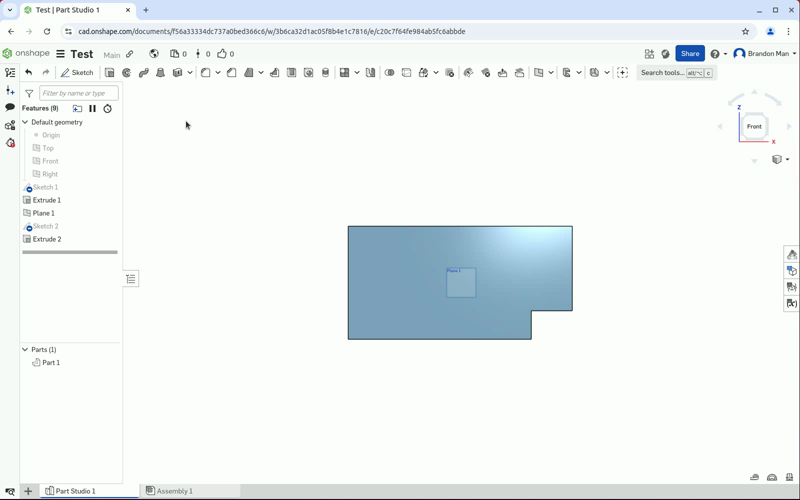
mouse_move(73, 189)
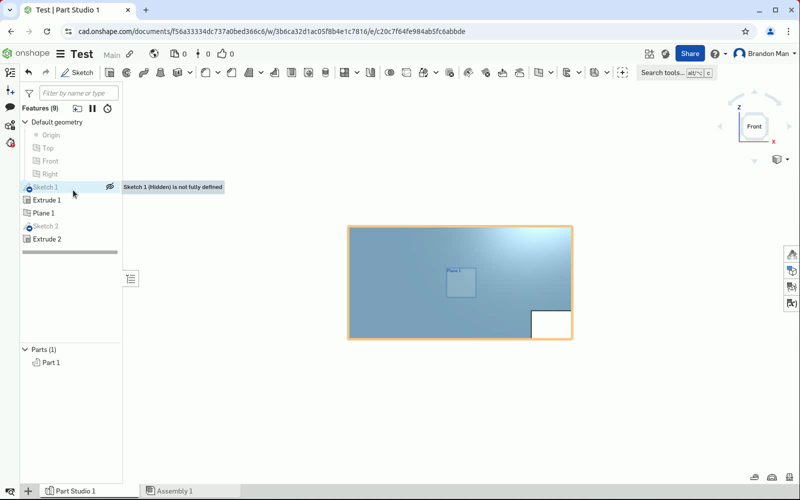
click(73, 189)
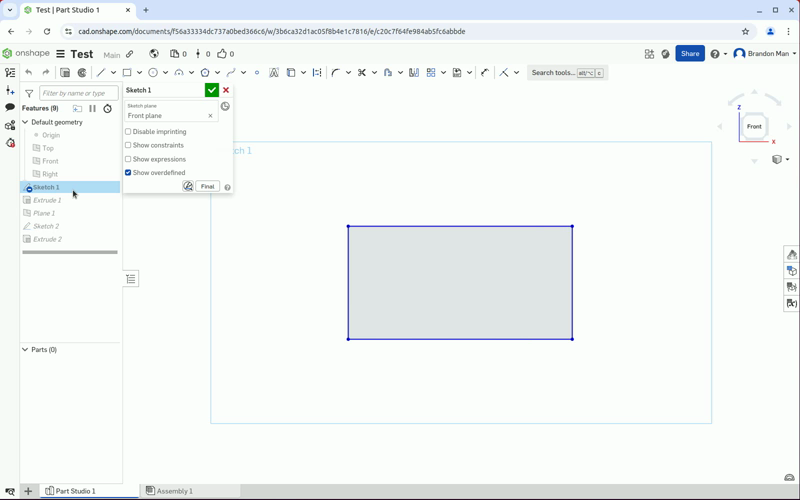
mouse_move(229, 92)
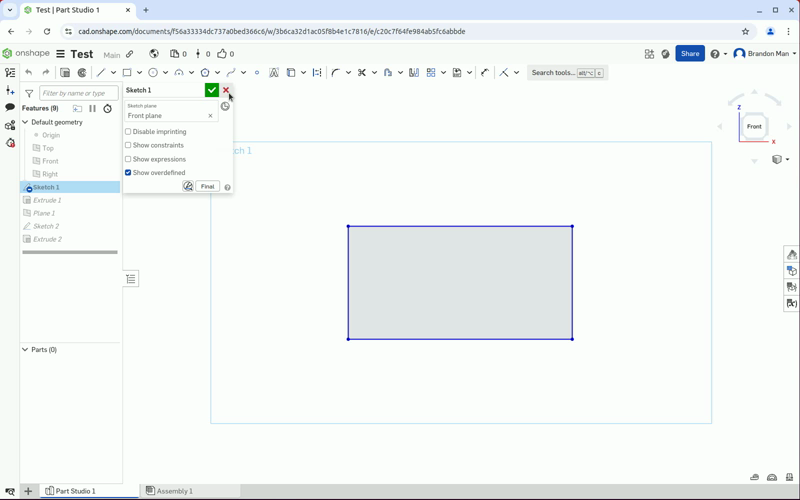
click(229, 92)
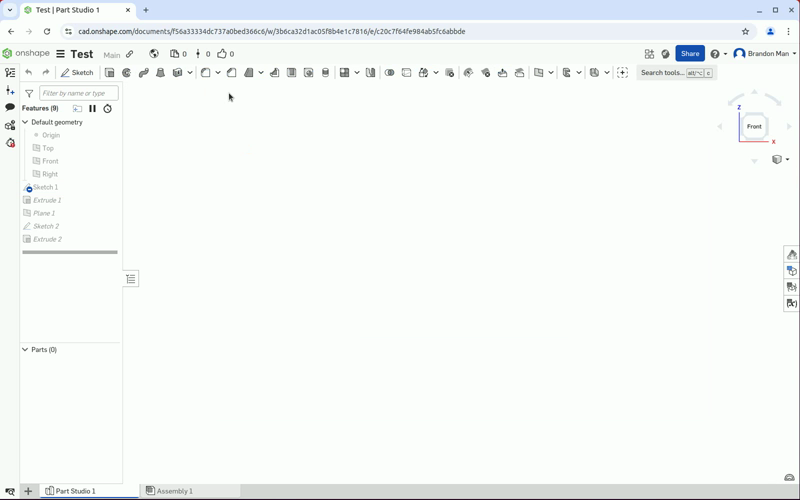
key(shift+s)
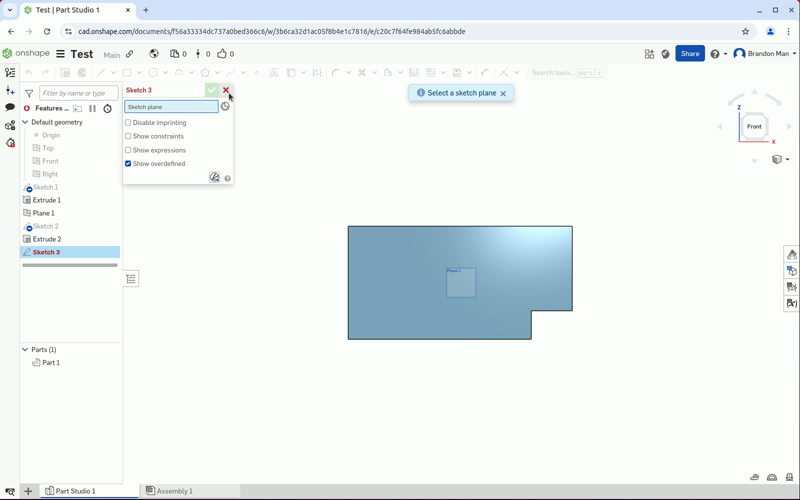
mouse_move(73, 215)
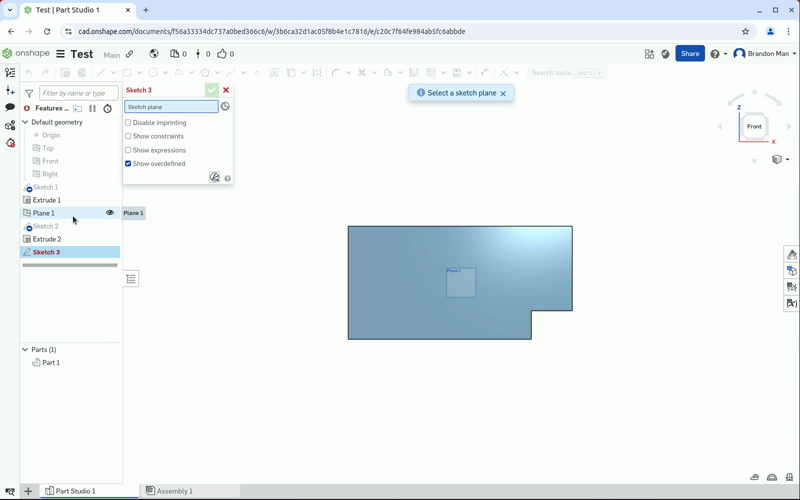
click(73, 215)
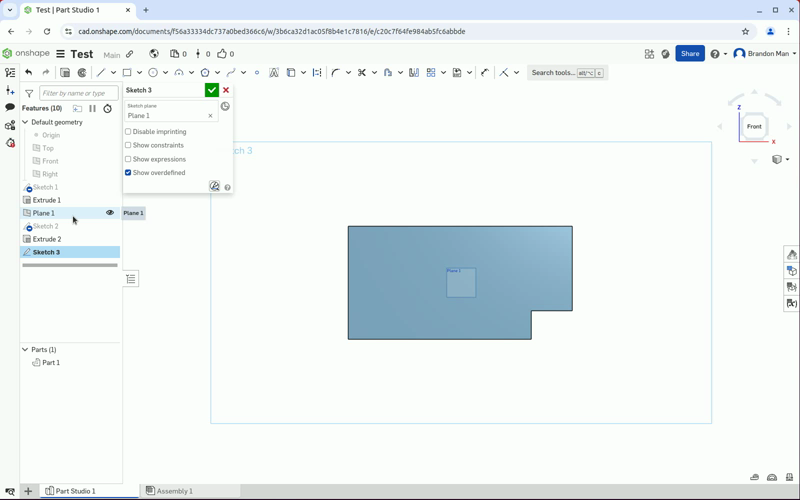
mouse_move(73, 352)
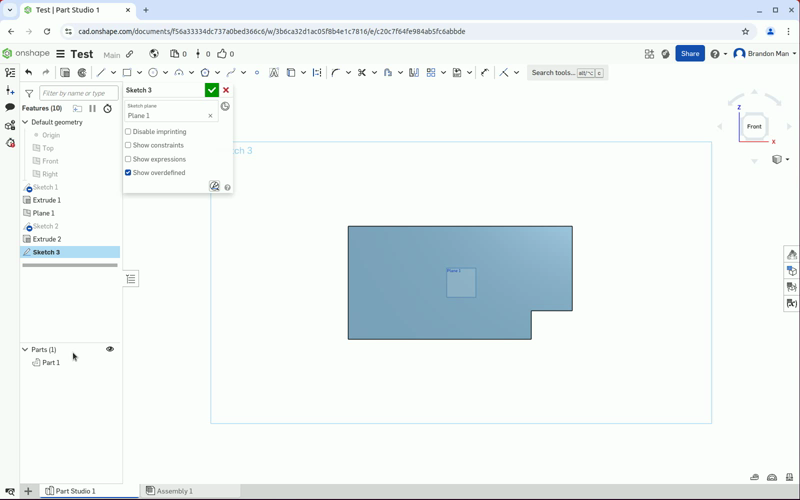
key(y)
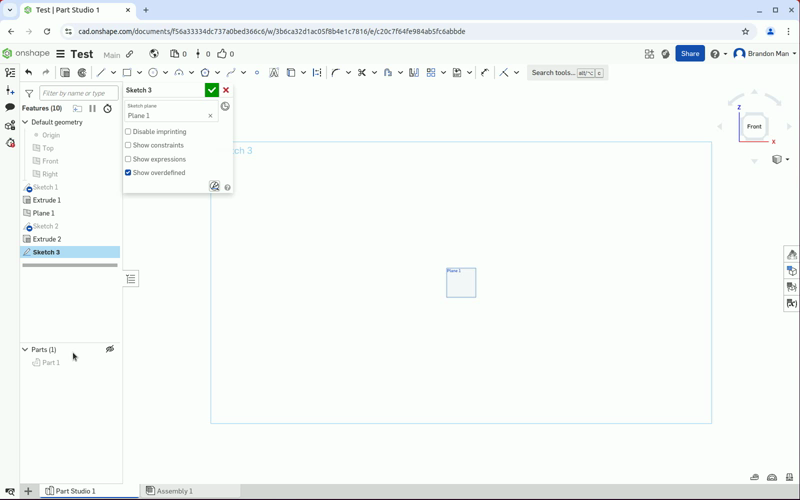
key(l)
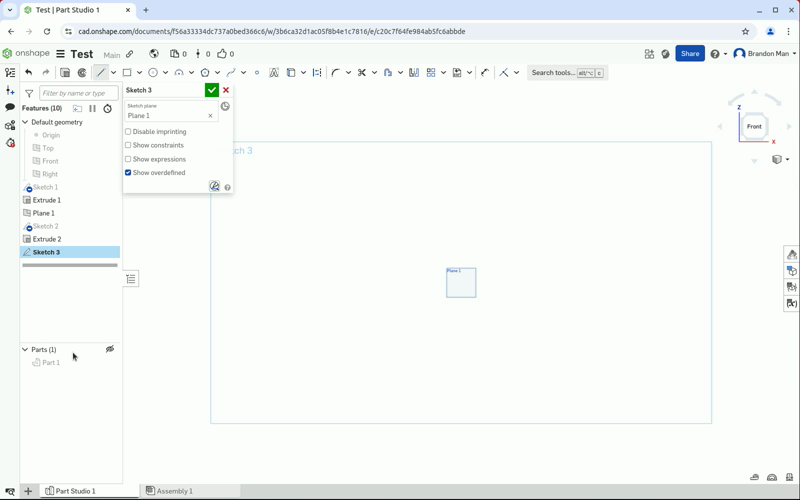
key_down(shift)
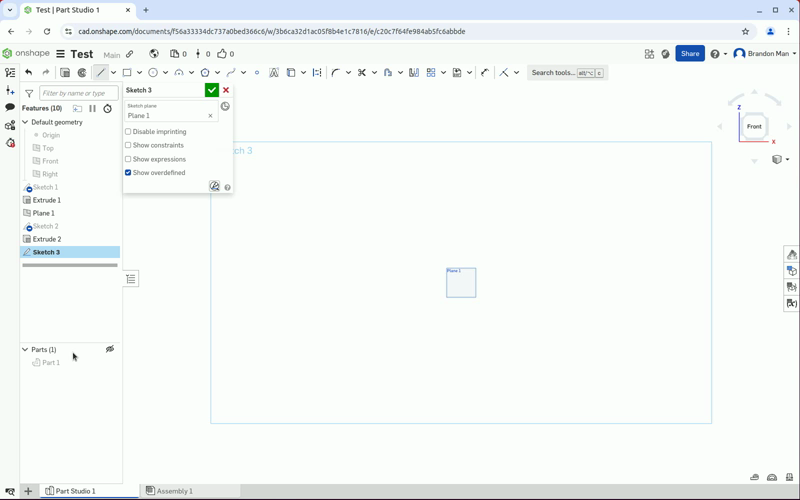
mouse_move(404, 254)
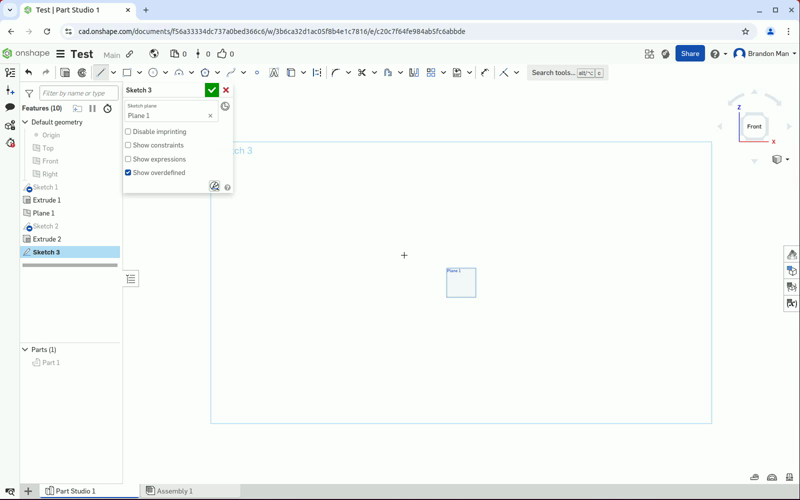
click(404, 254)
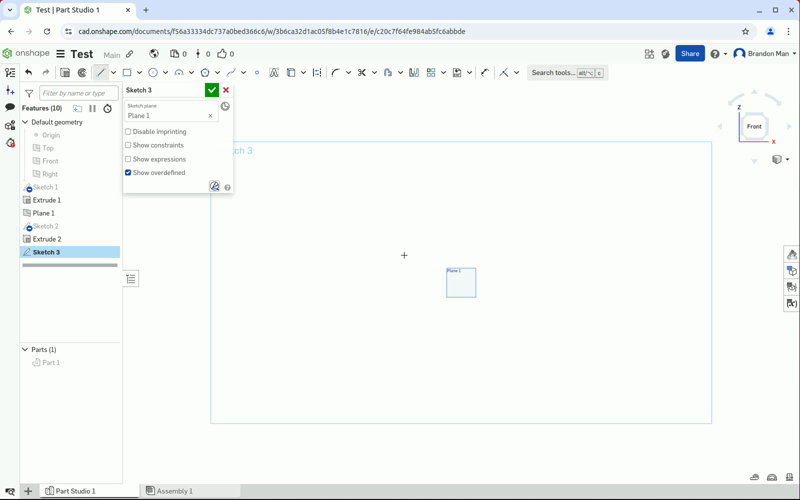
key_up(shift)
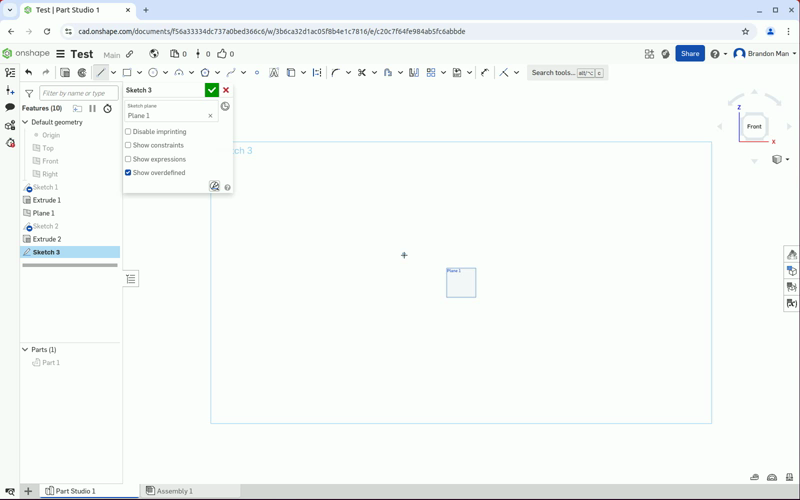
key_down(shift)
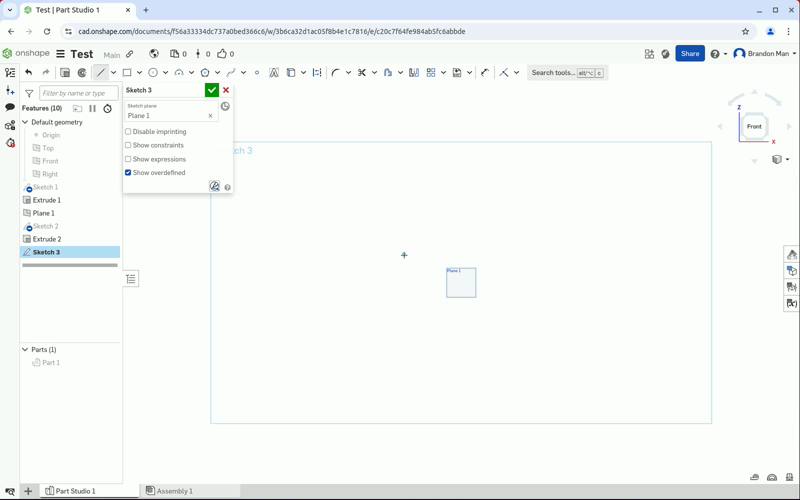
mouse_move(516, 254)
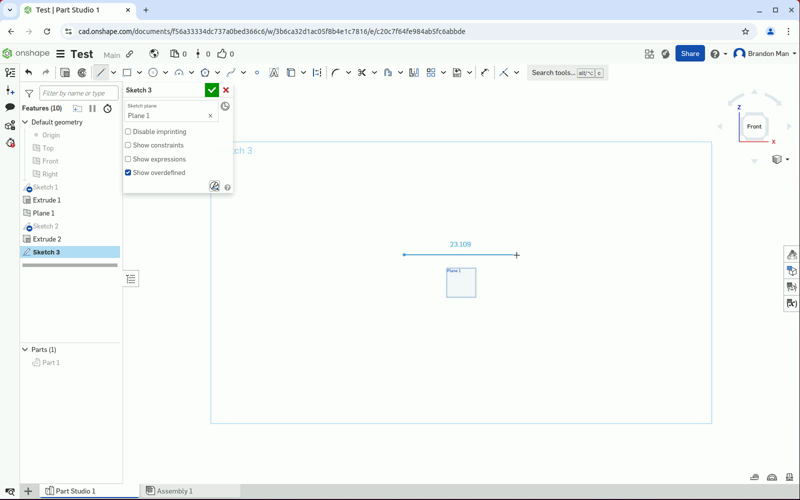
click(516, 254)
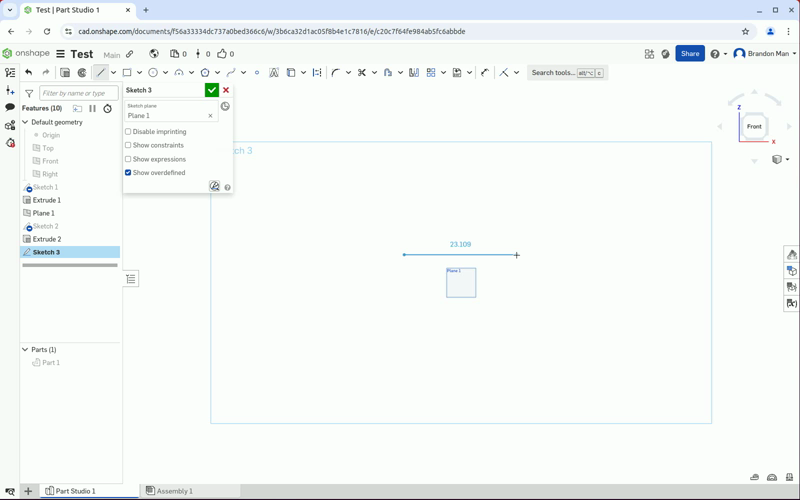
key_up(shift)
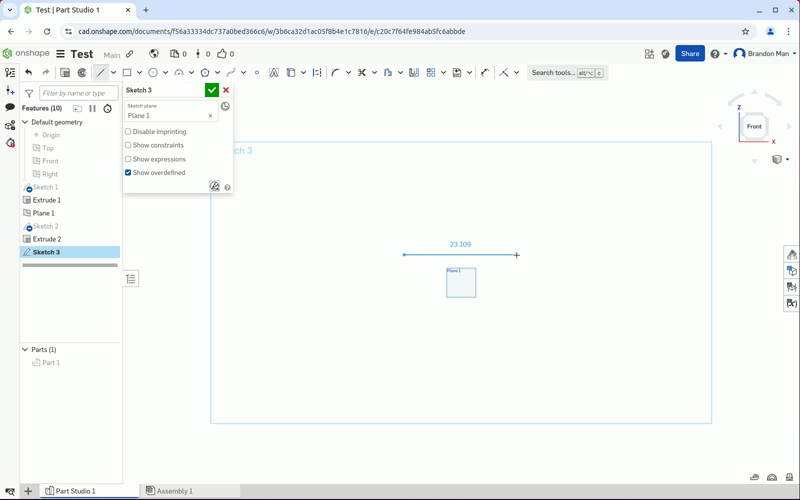
key_down(shift)
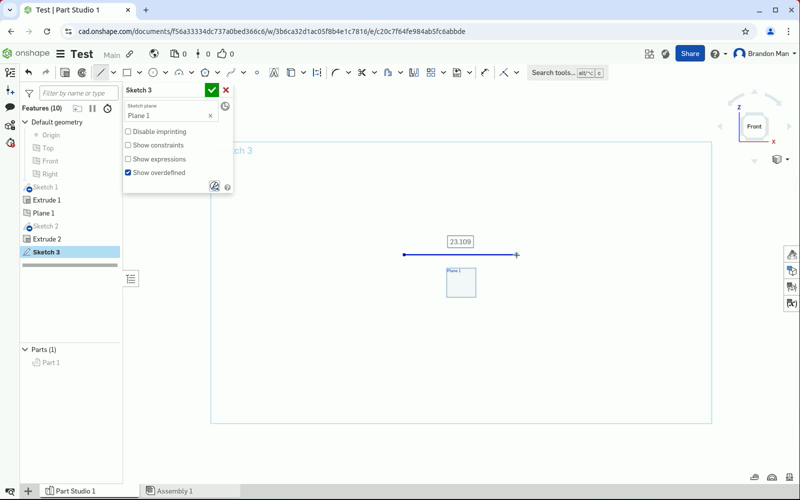
mouse_move(546, 254)
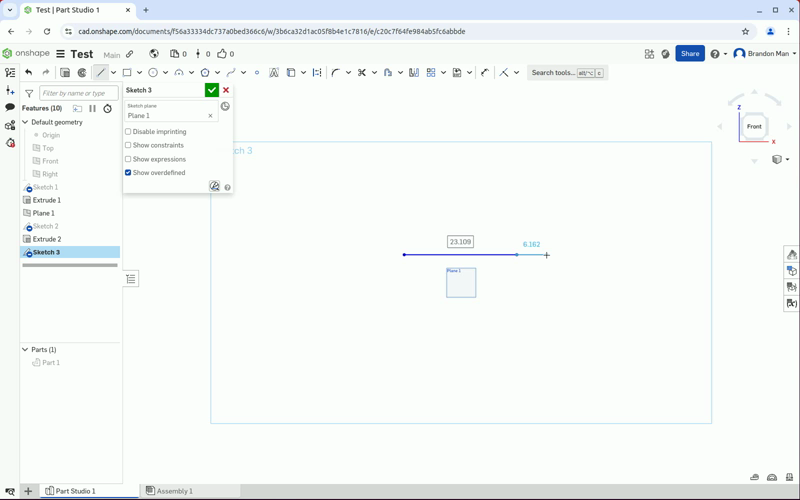
mouse_move(516, 226)
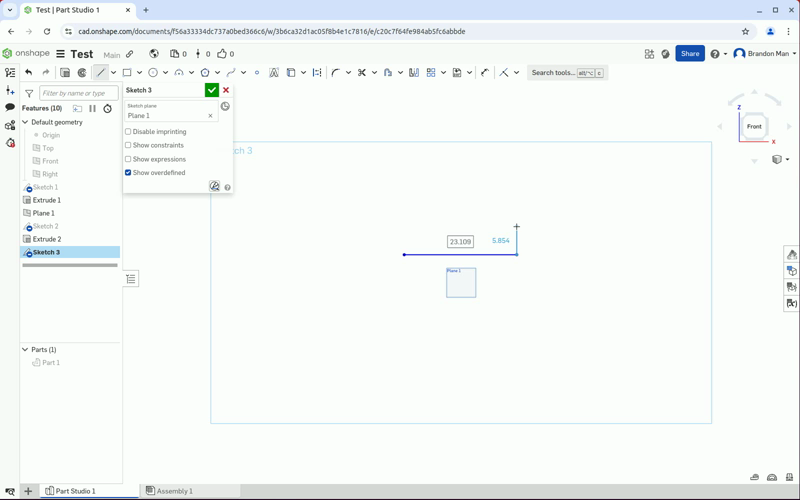
click(516, 226)
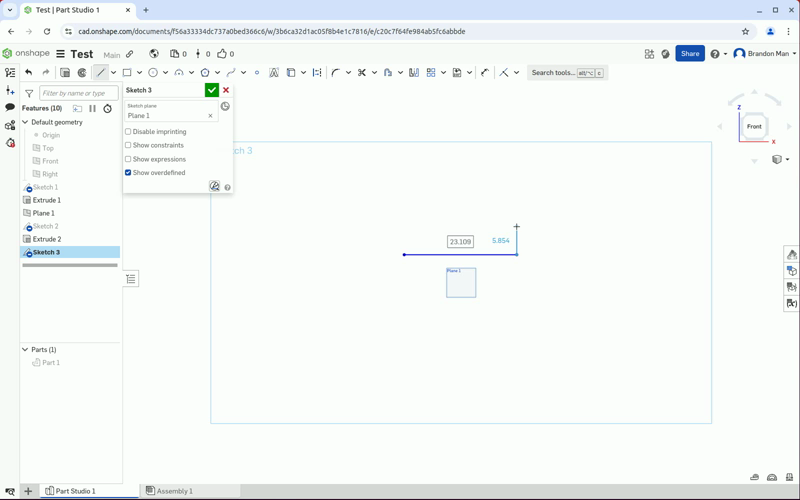
key_up(shift)
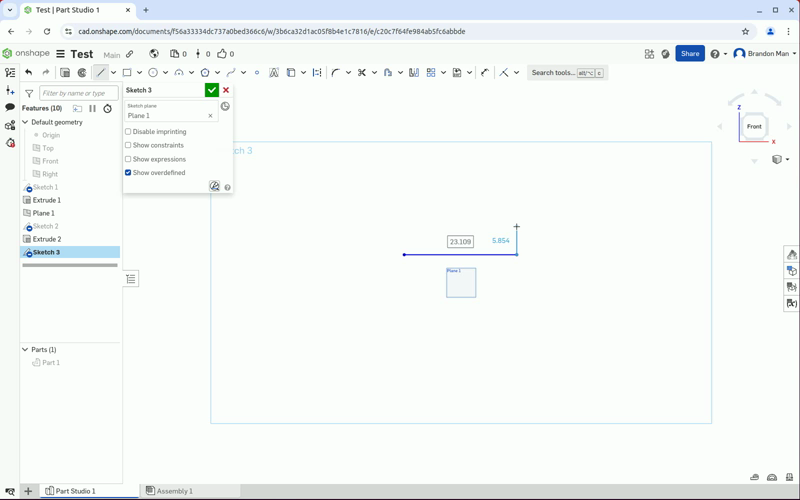
key_down(shift)
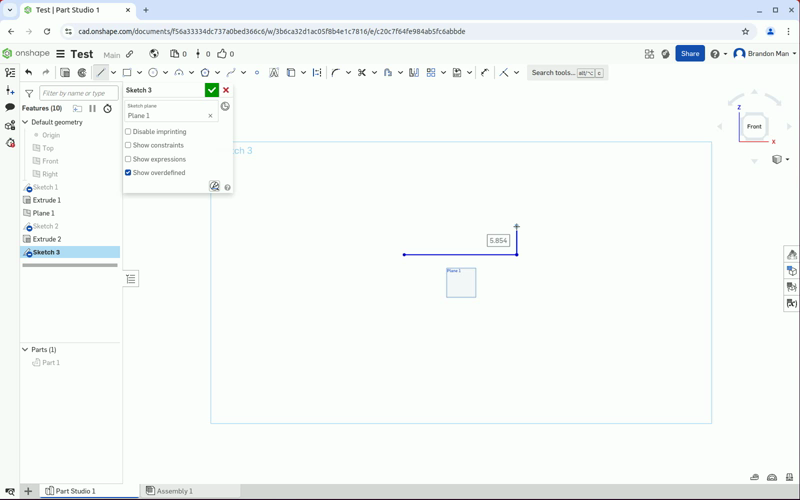
mouse_move(404, 226)
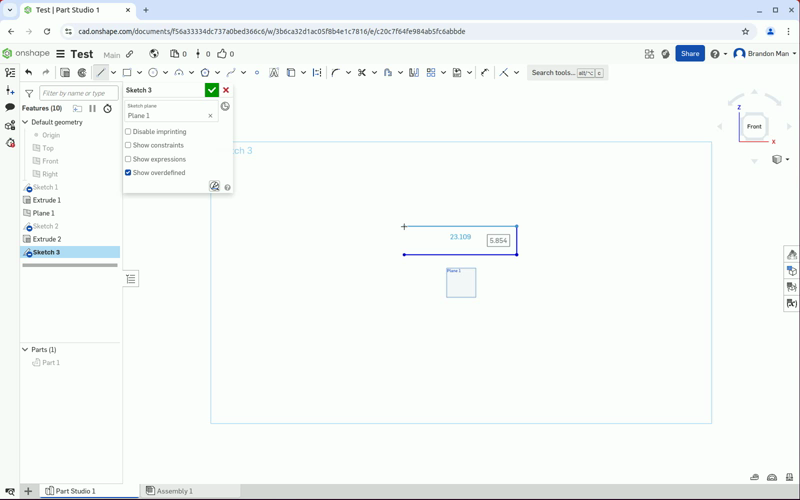
click(404, 226)
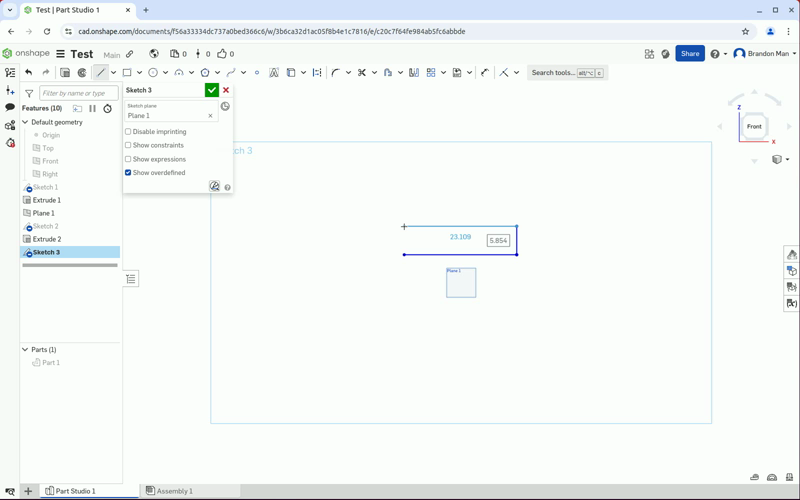
key_up(shift)
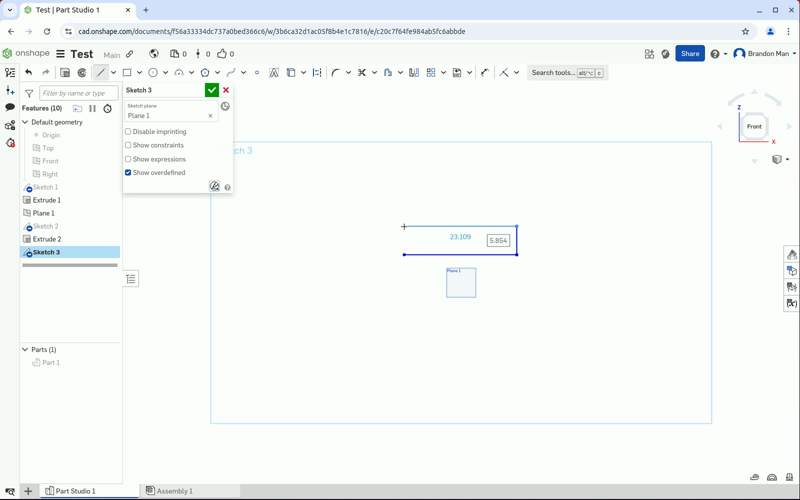
mouse_move(434, 226)
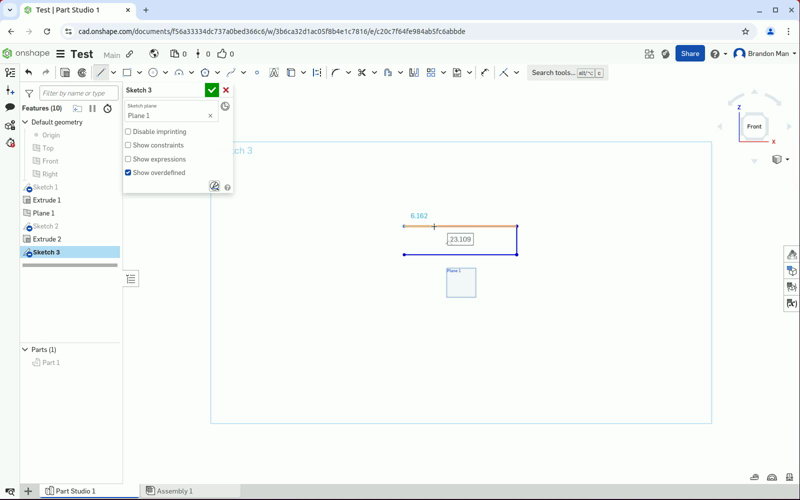
key_down(shift)
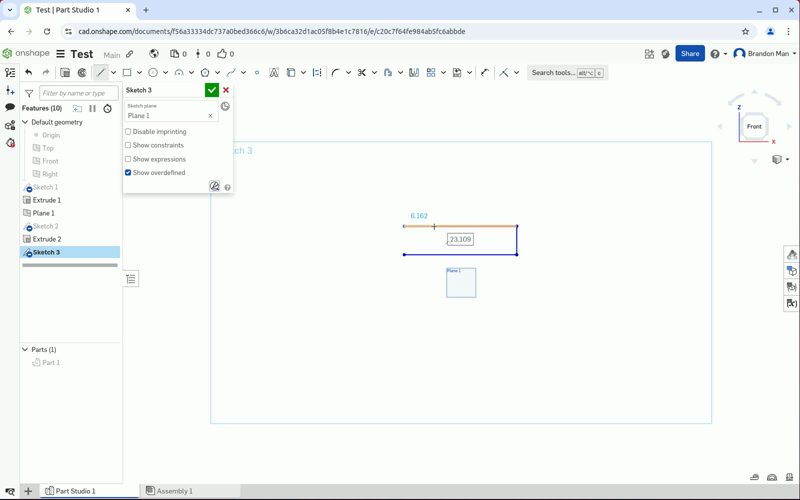
mouse_move(404, 254)
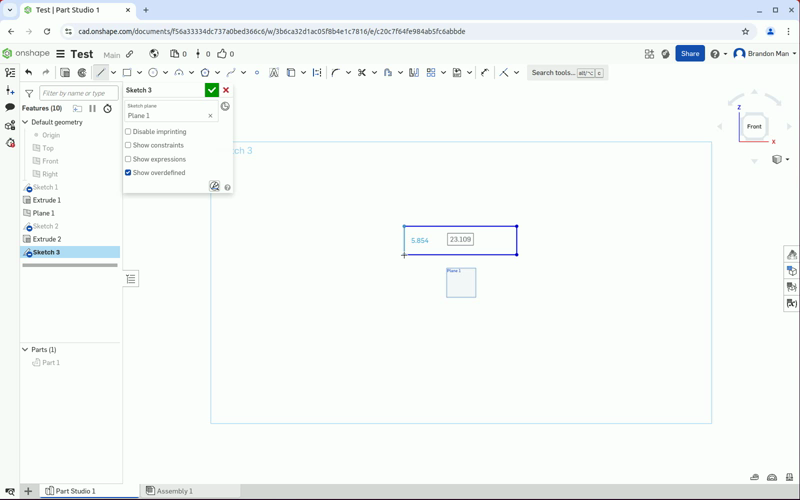
key_up(shift)
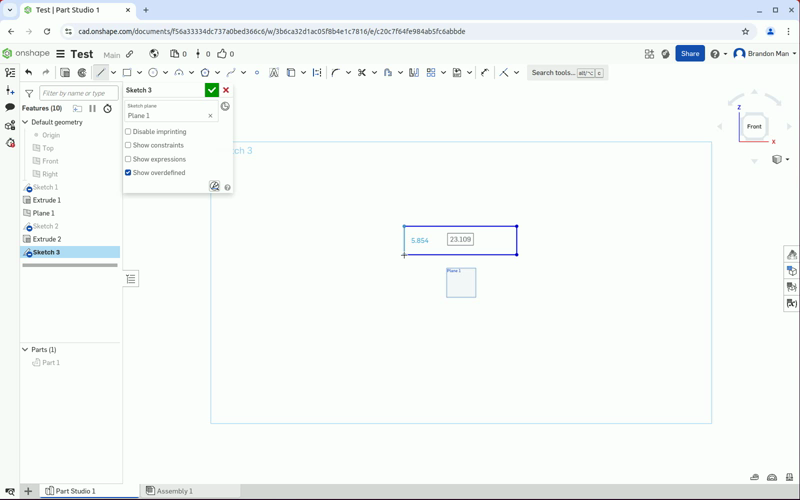
click(404, 254)
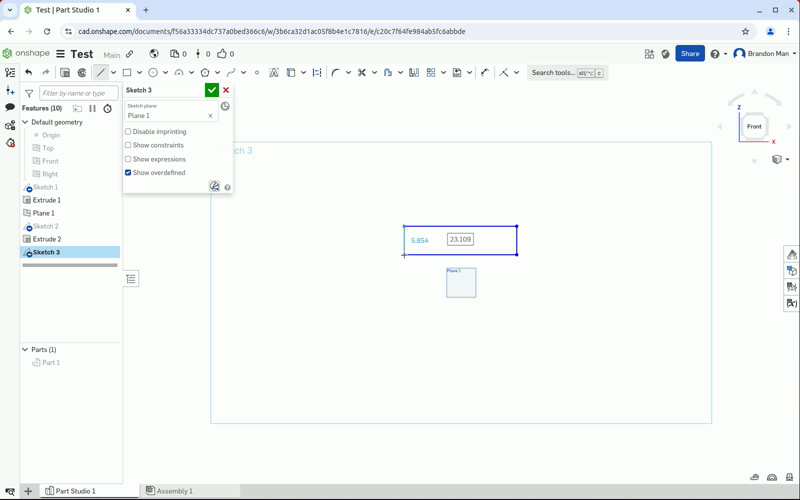
key(esc)
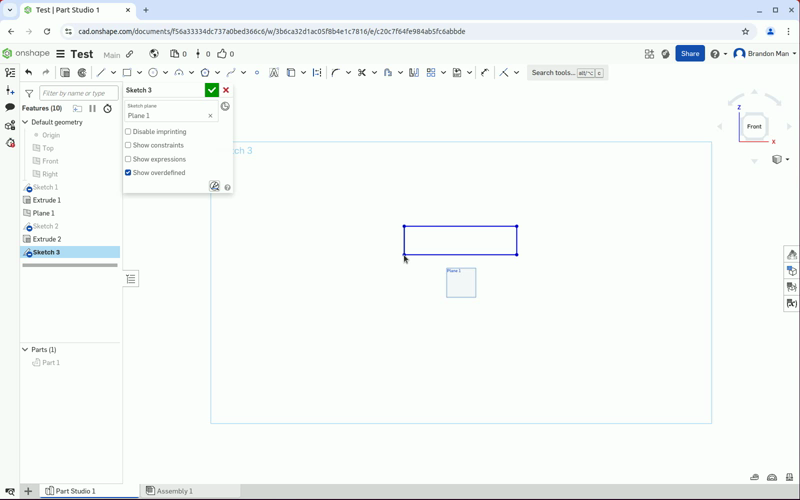
mouse_move(459, 243)
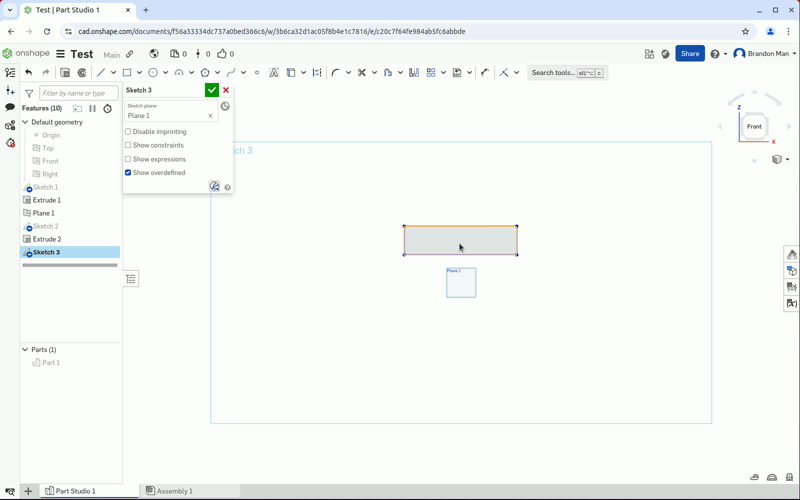
click(459, 243)
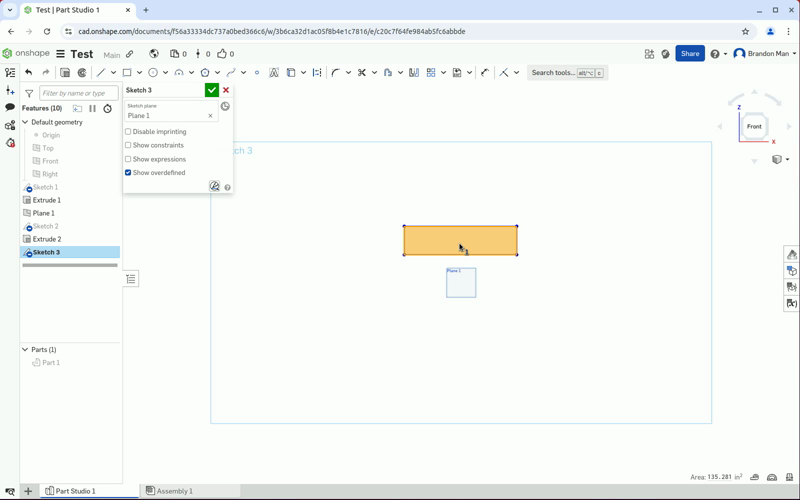
mouse_move(73, 352)
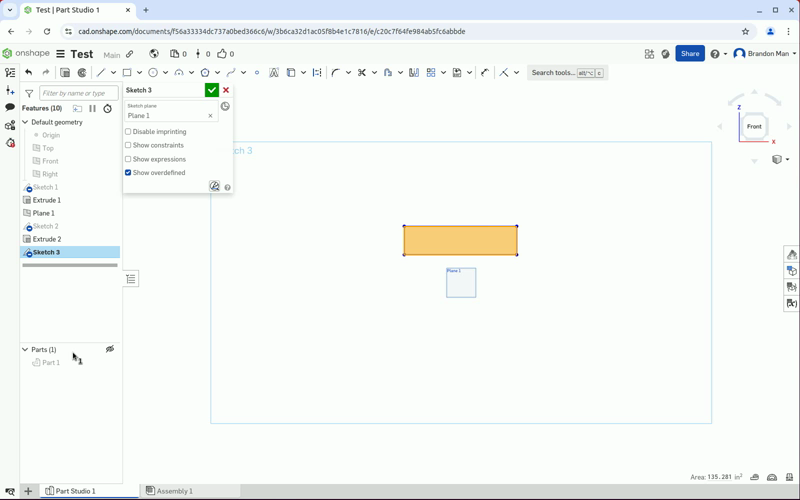
key(shift+y)
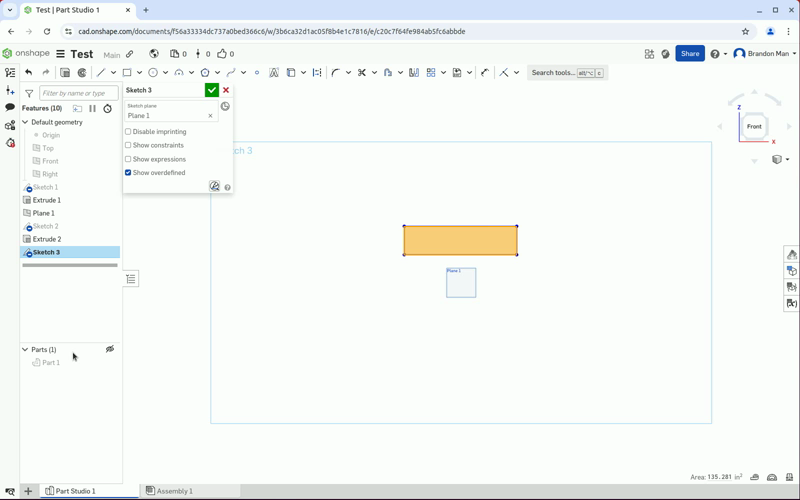
key(shift+e)
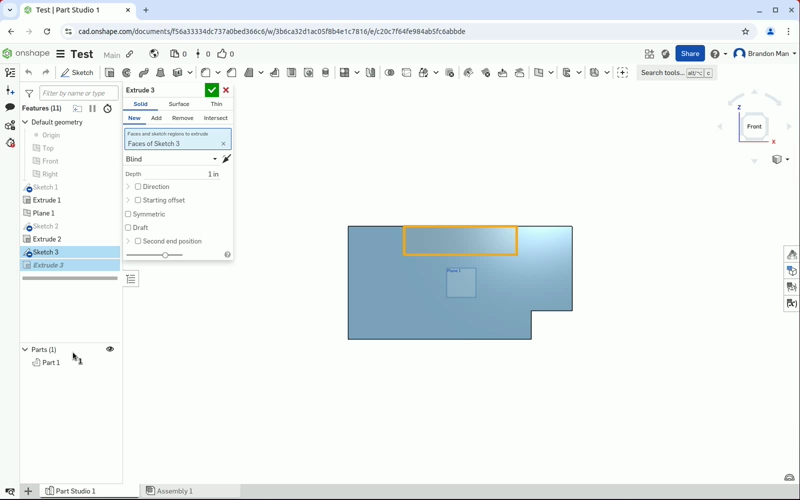
mouse_move(143, 106)
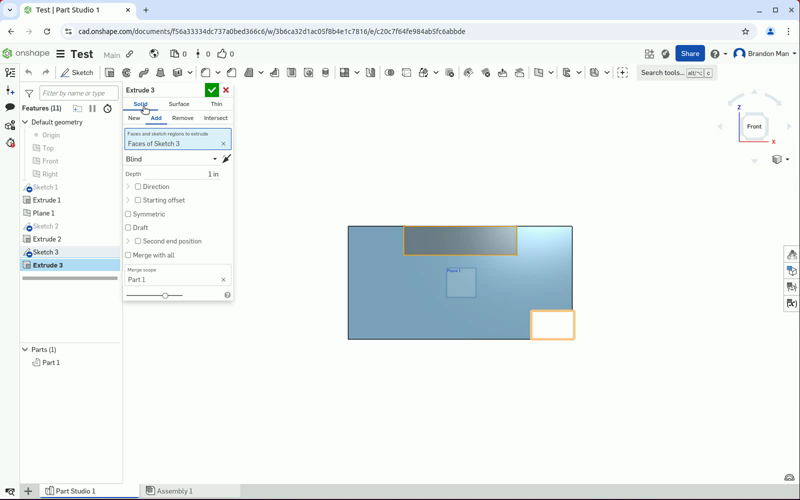
click(143, 106)
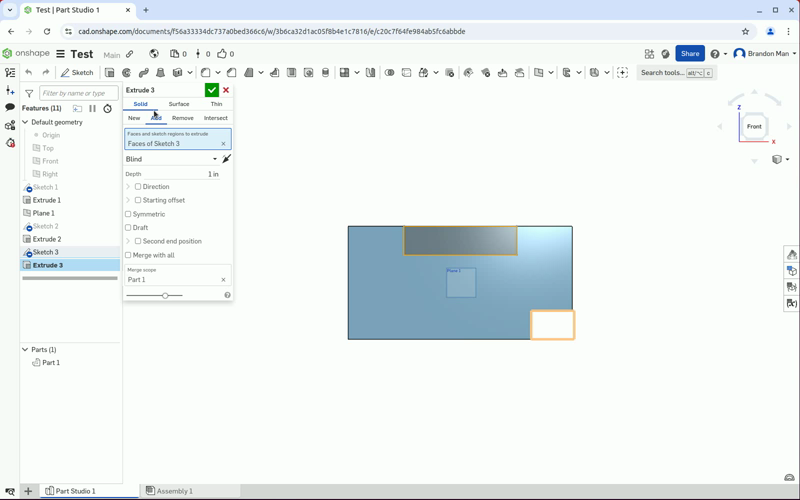
mouse_move(186, 120)
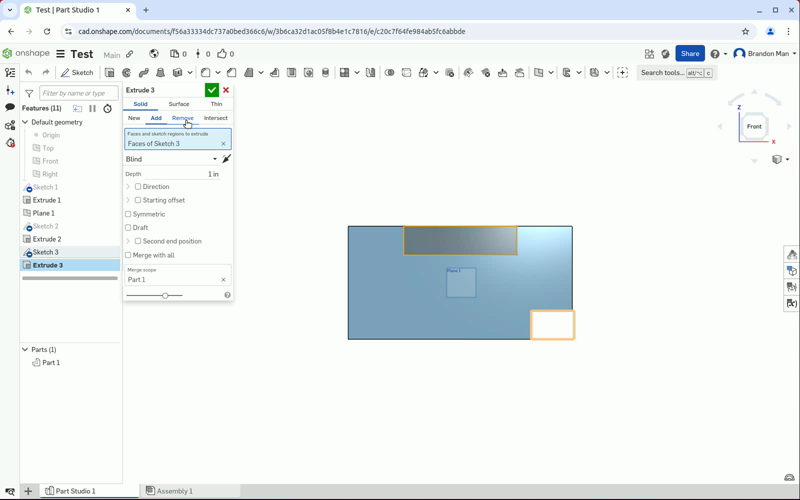
click(186, 120)
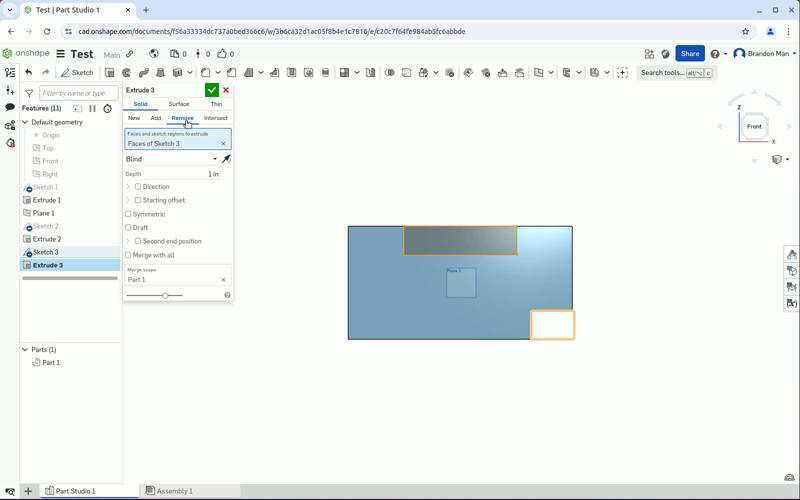
key(tab, 4)
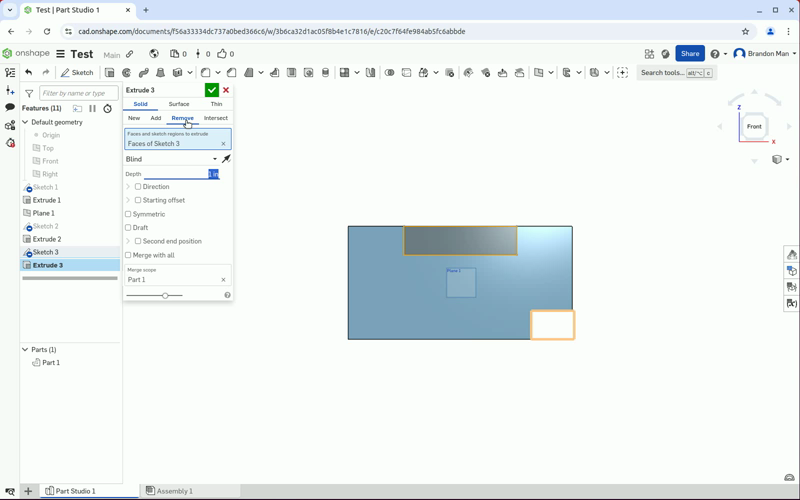
text(11.554)
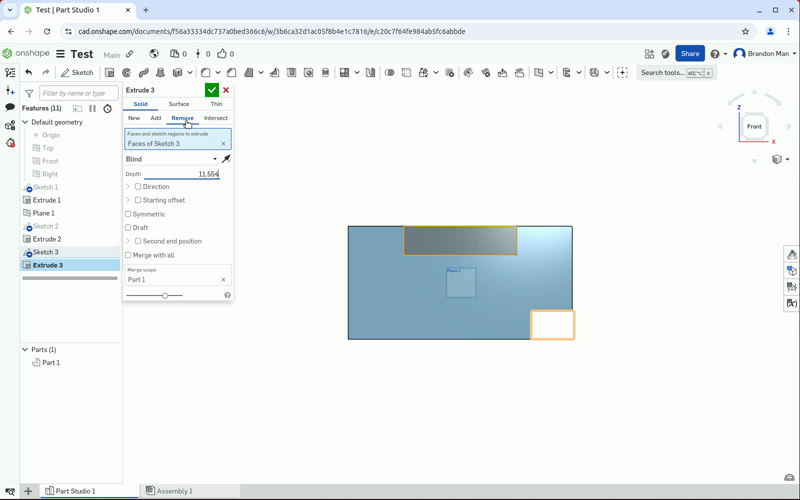
key(tab, 6)
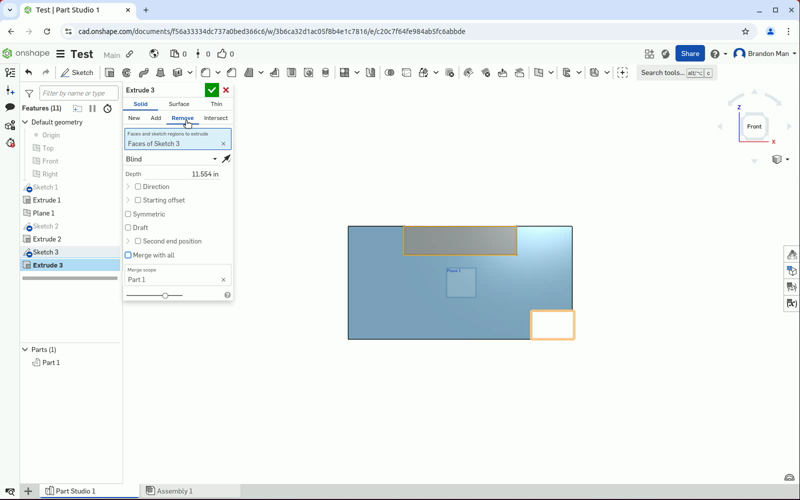
key(space)
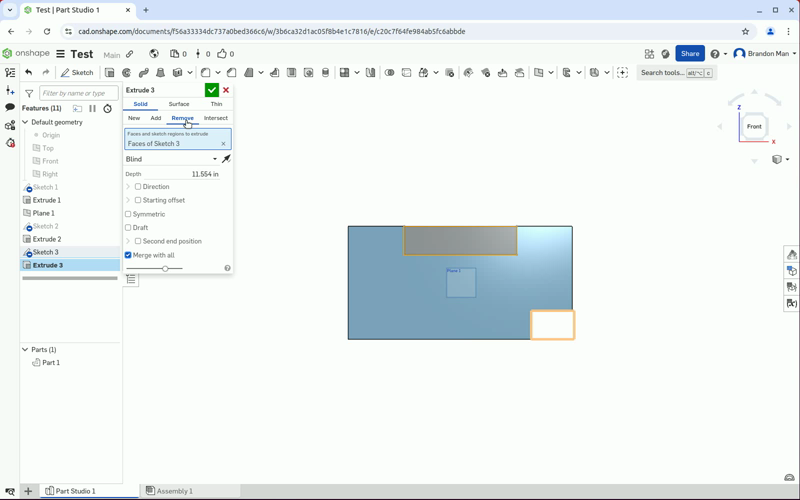
key(enter)
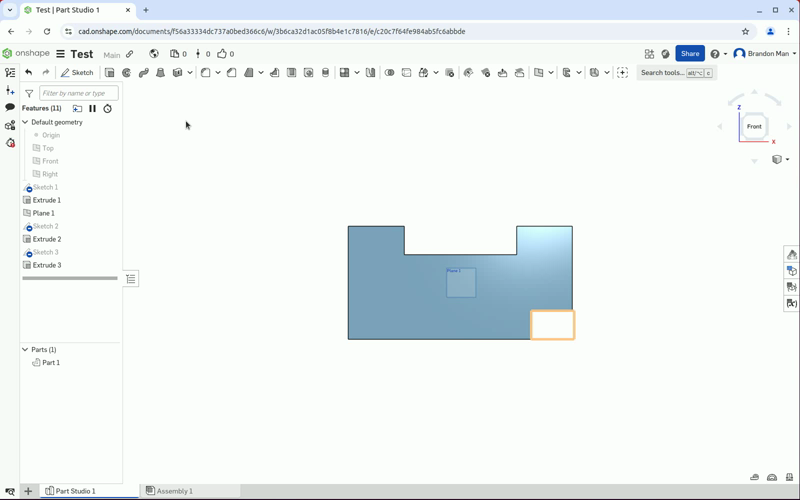
key(shift+h)
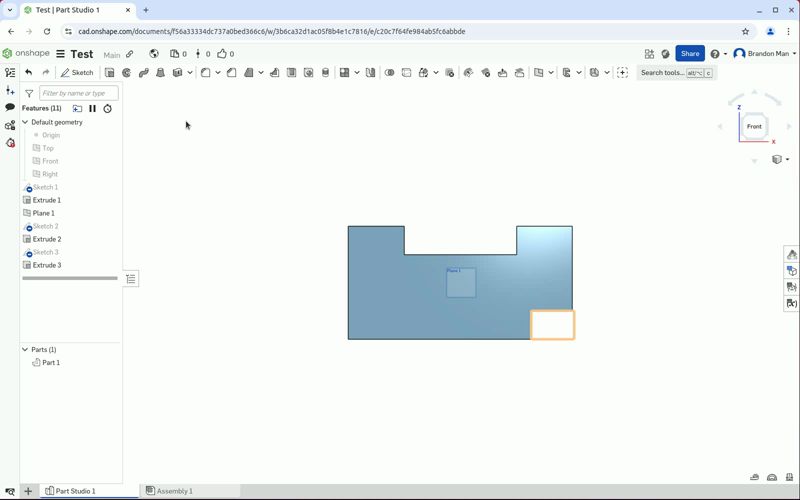
key(shift+h)
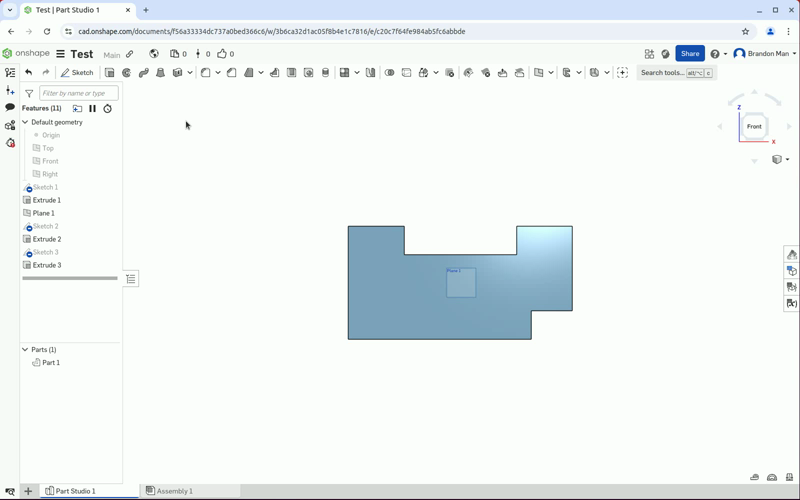
mouse_move(73, 189)
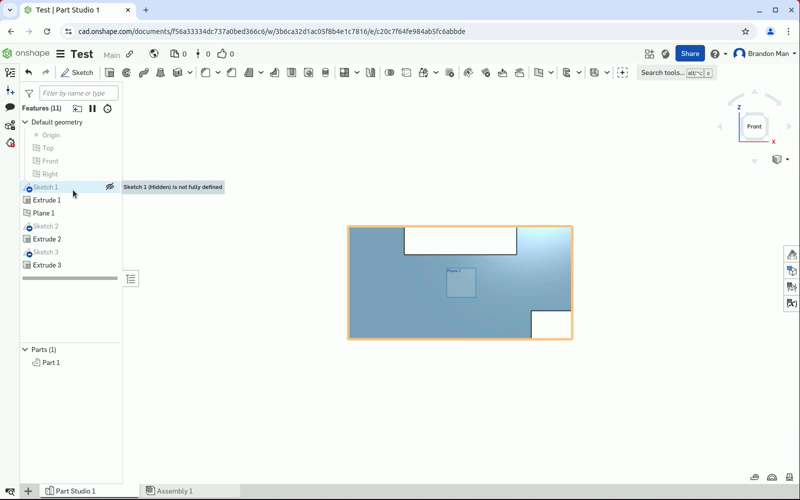
click(73, 189)
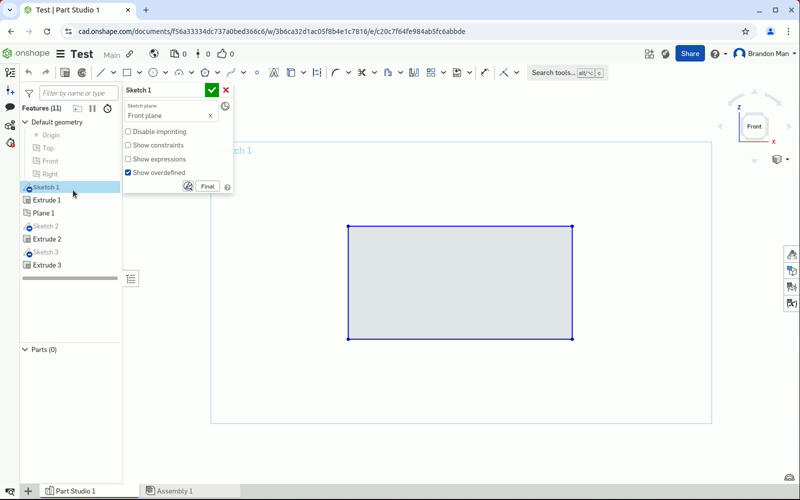
mouse_move(229, 92)
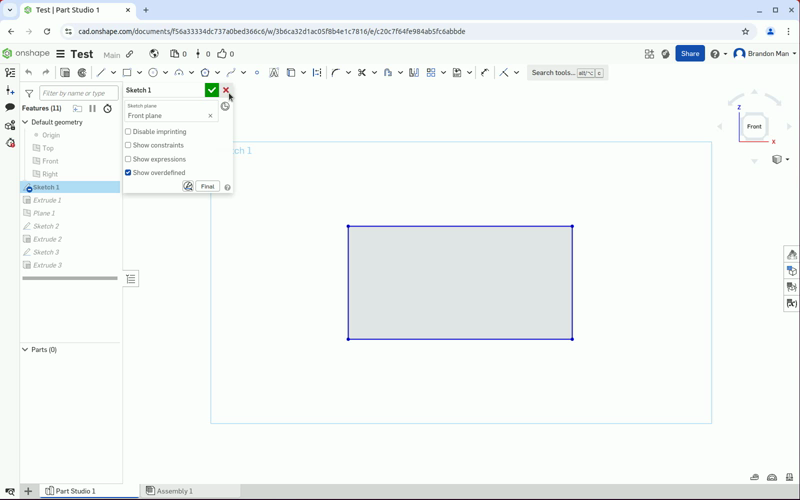
click(229, 92)
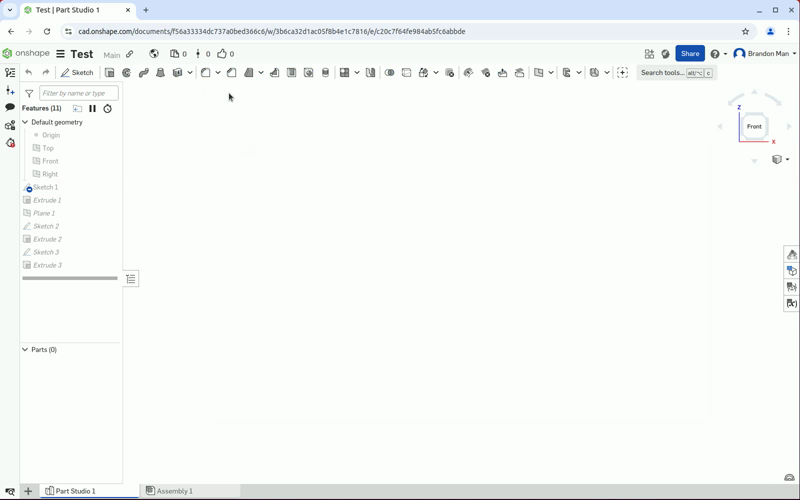
mouse_move(73, 352)
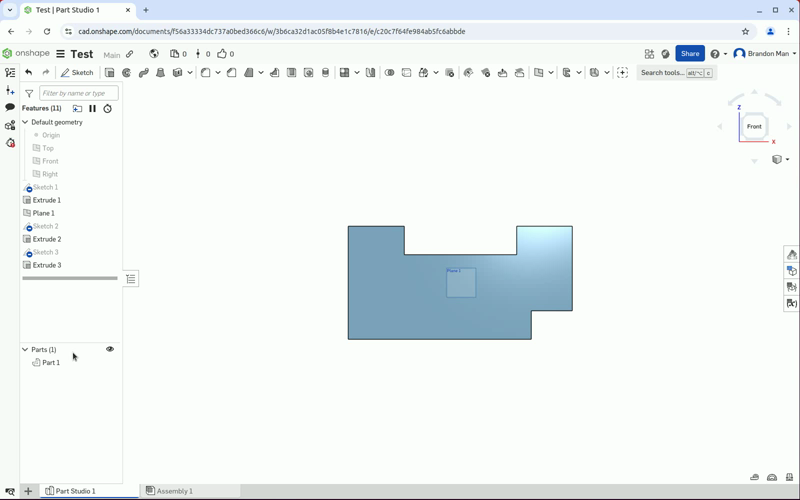
key(y)
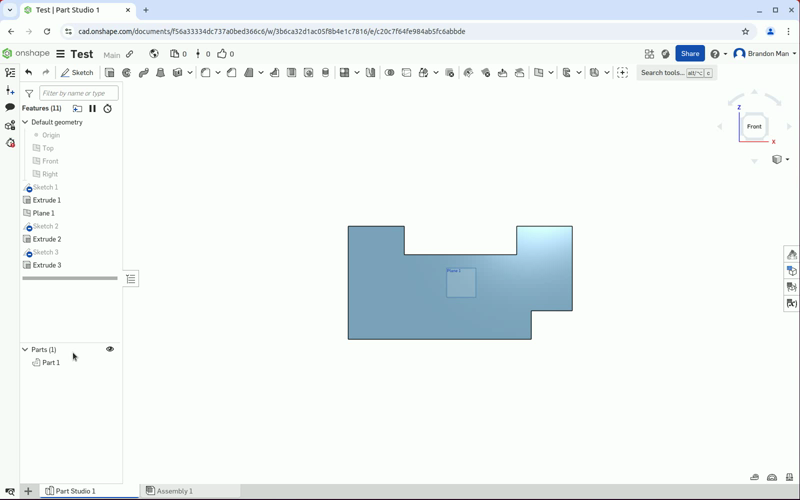
key(shift+p)
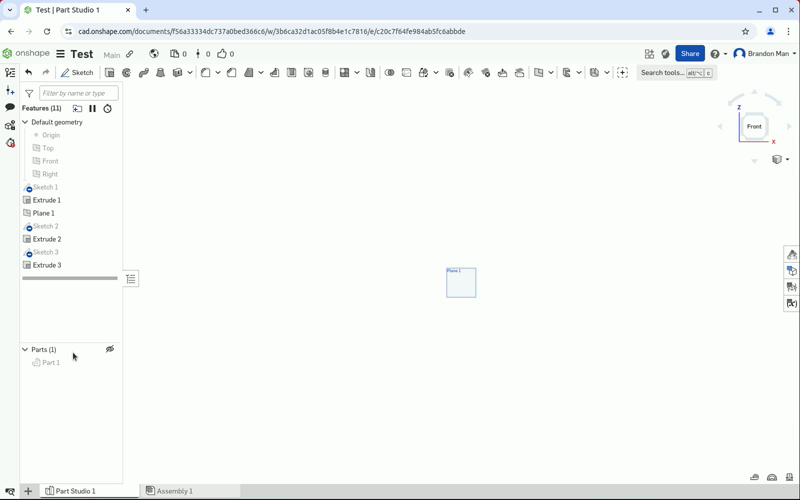
key(space)
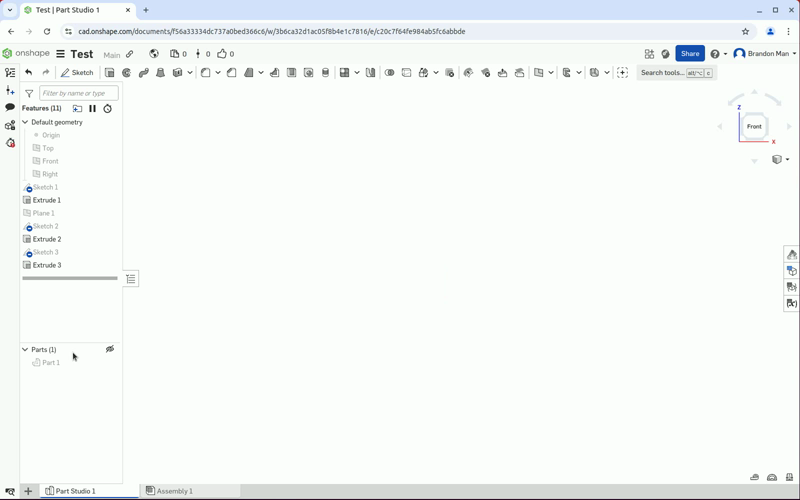
key_down(shift)
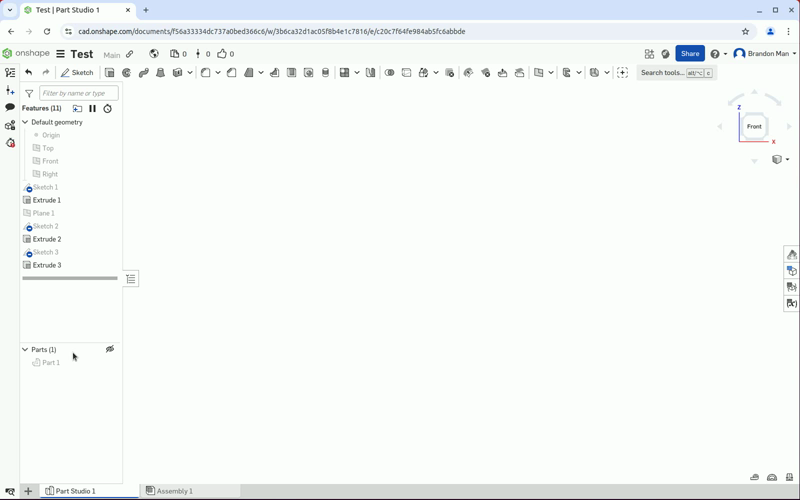
key(left)
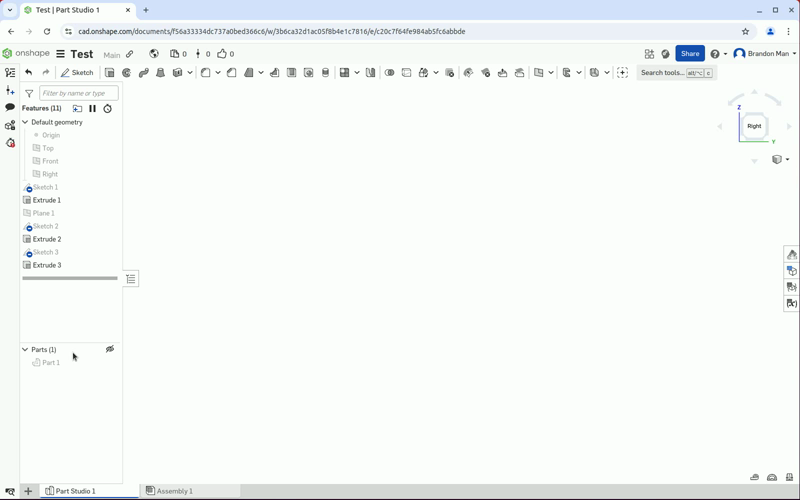
key_up(shift)
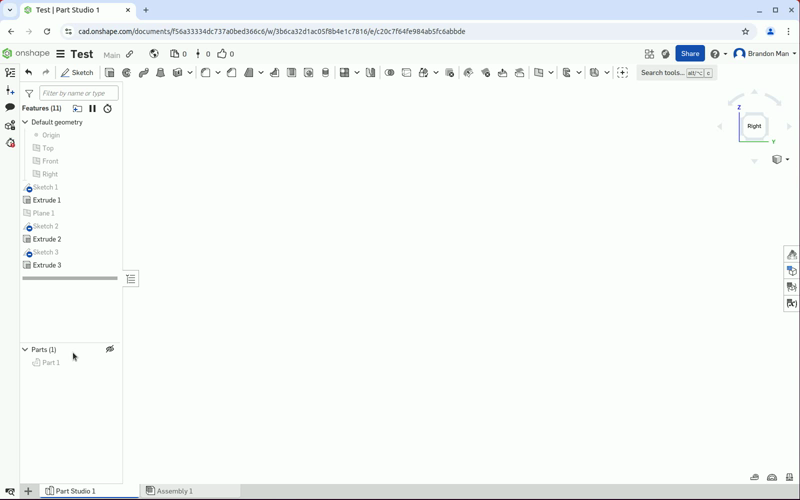
mouse_move(73, 352)
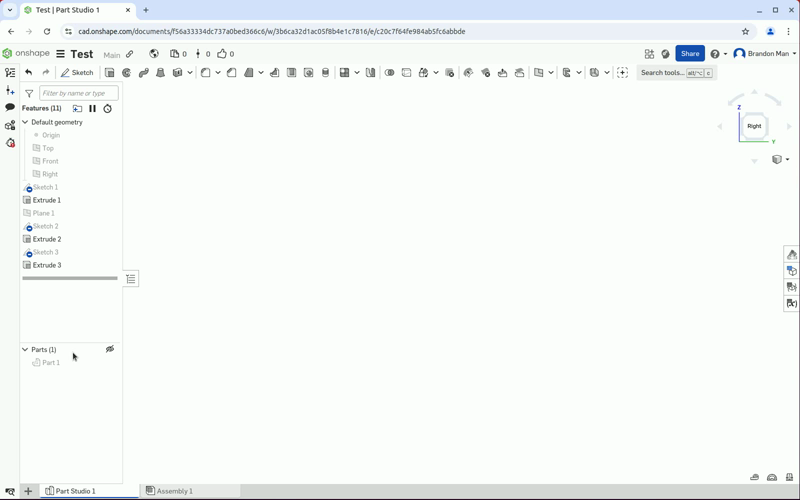
key(shift+y)
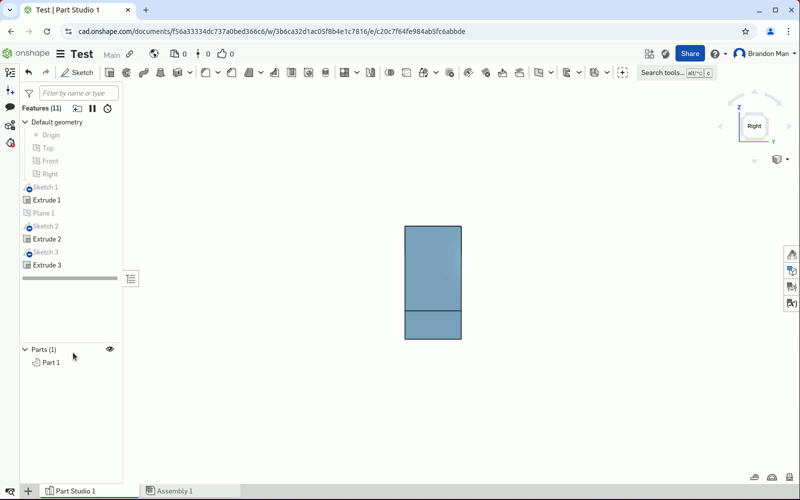
mouse_move(541, 75)
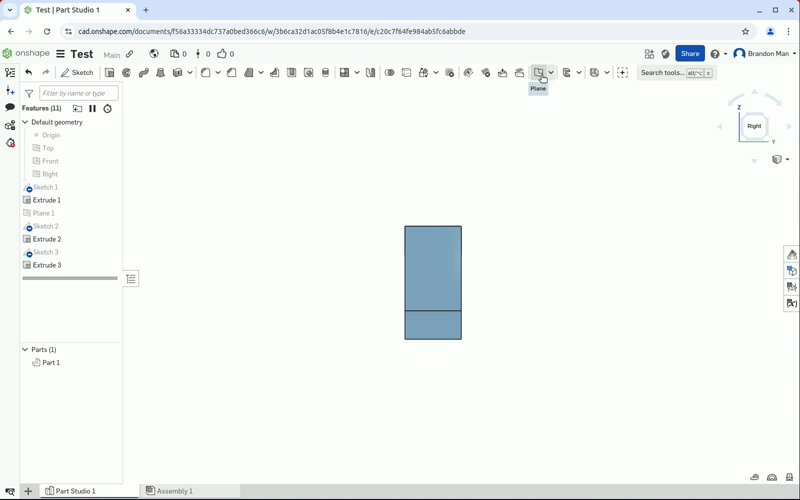
click(541, 75)
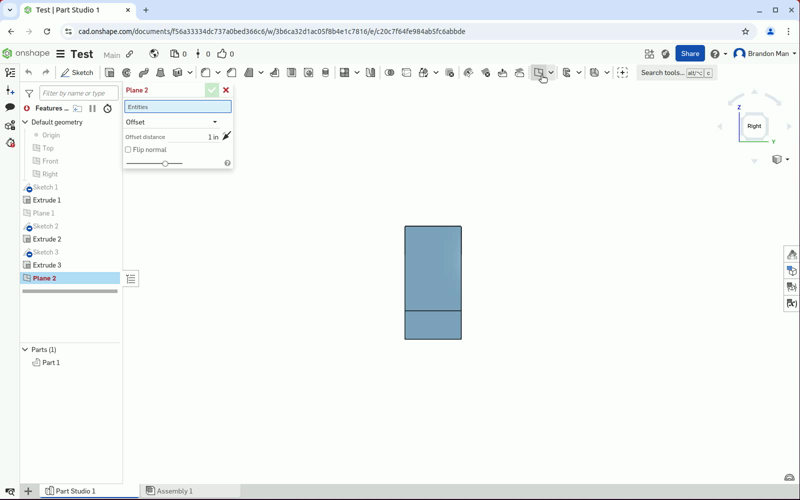
mouse_move(73, 176)
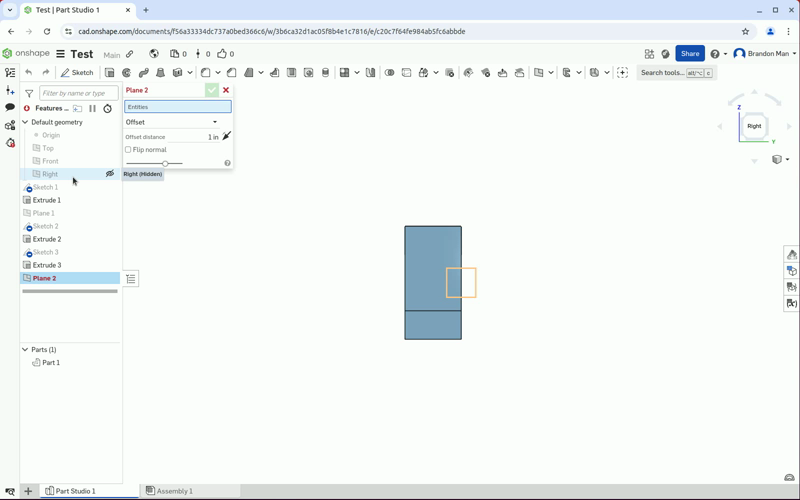
click(73, 176)
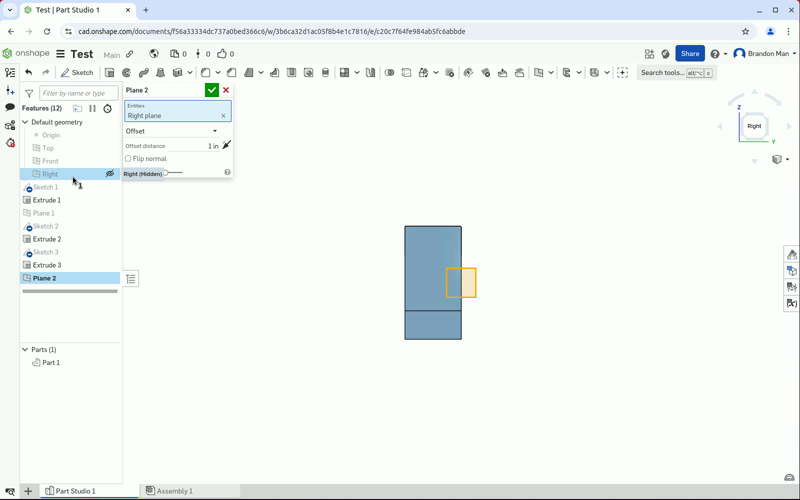
key(tab, 2)
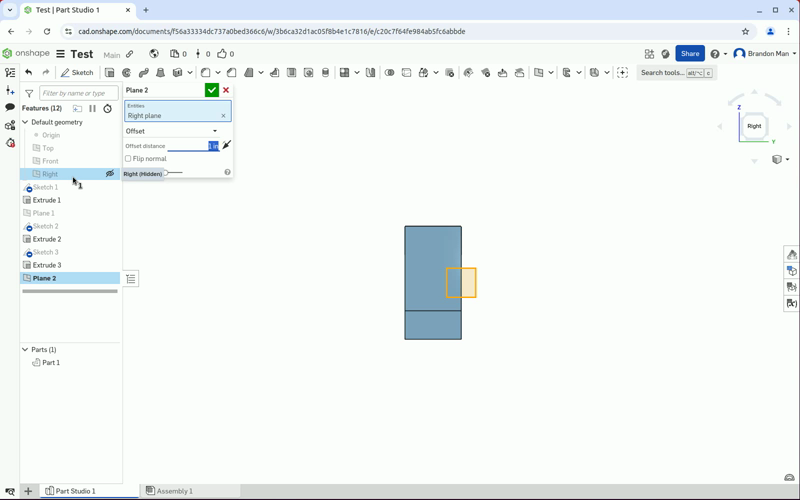
text(23.108)
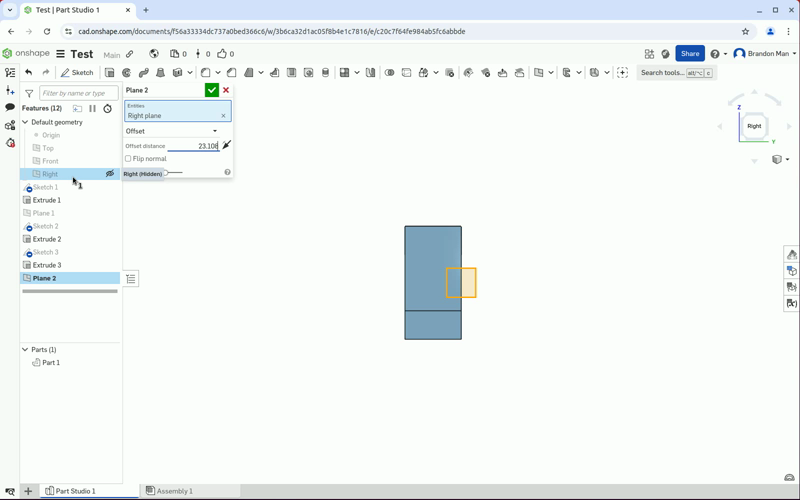
key(enter, 2)
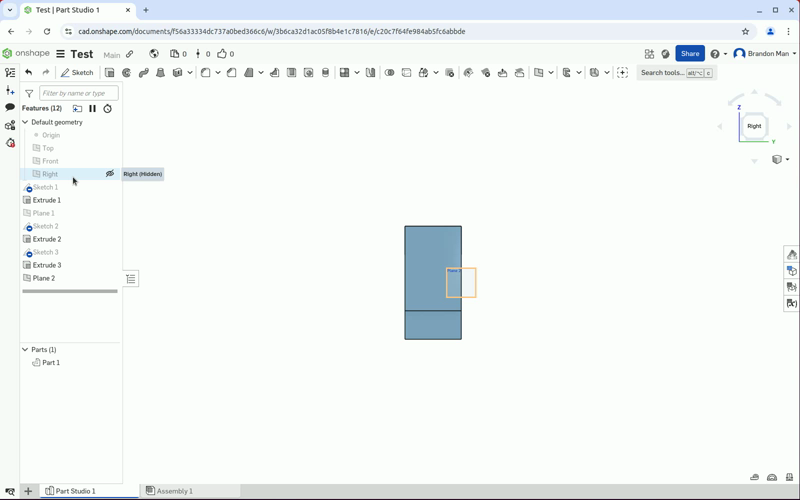
key(shift+s)
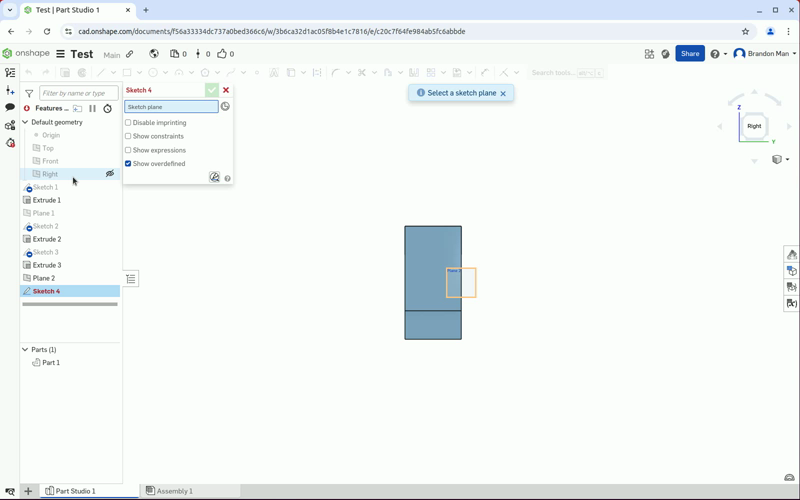
mouse_move(73, 280)
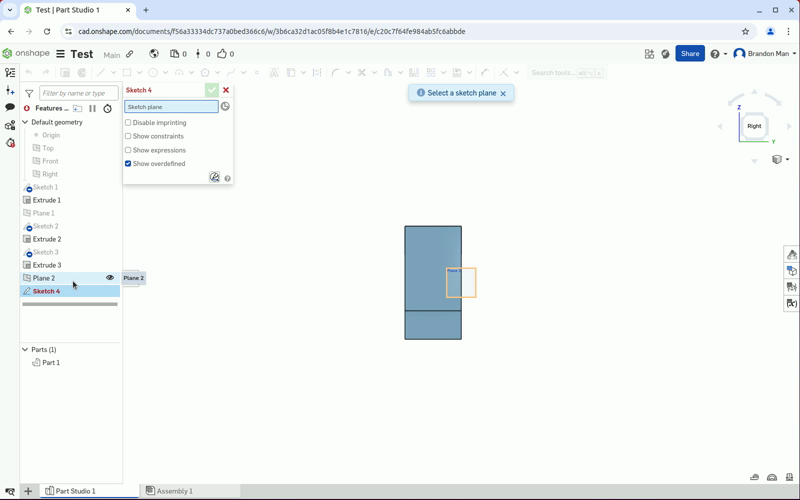
click(73, 280)
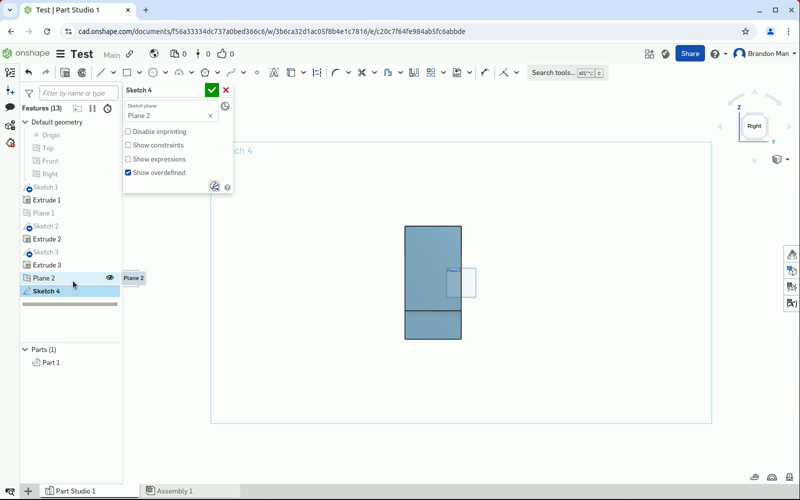
mouse_move(73, 352)
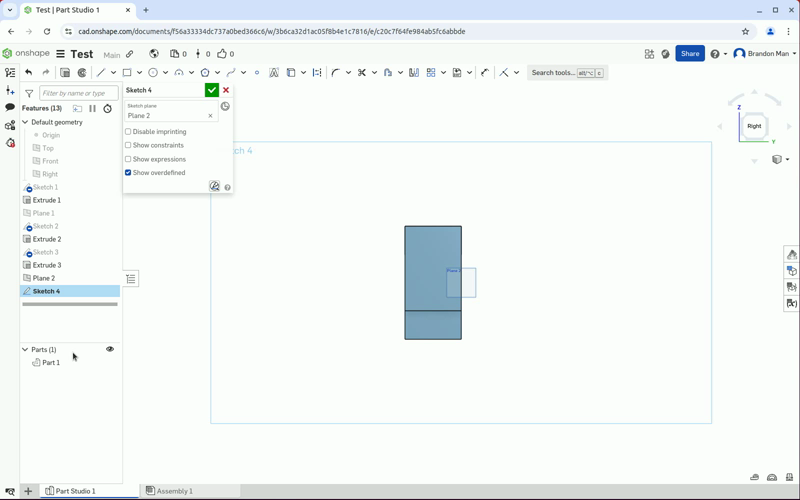
key(y)
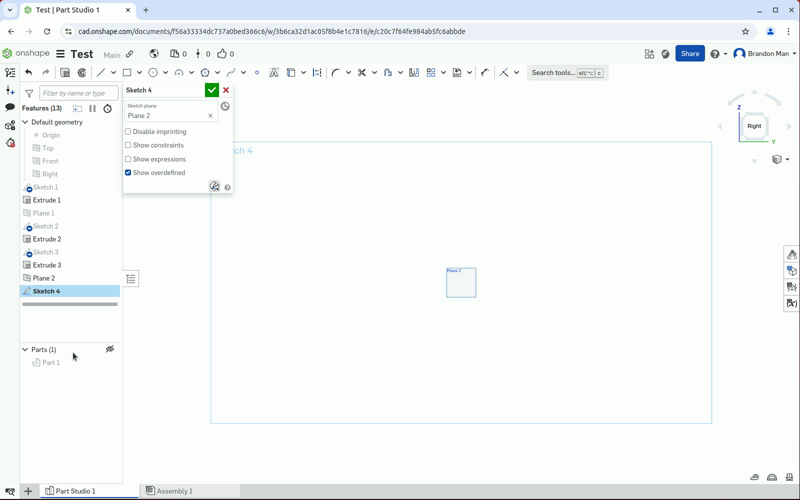
key(c)
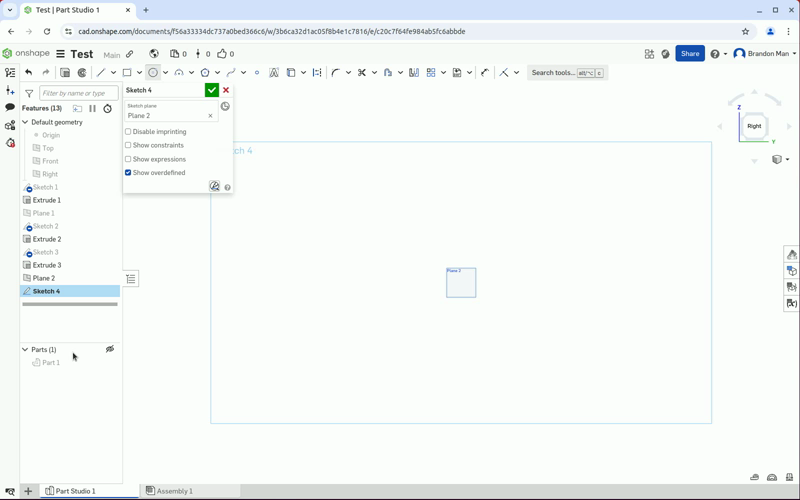
key_down(shift)
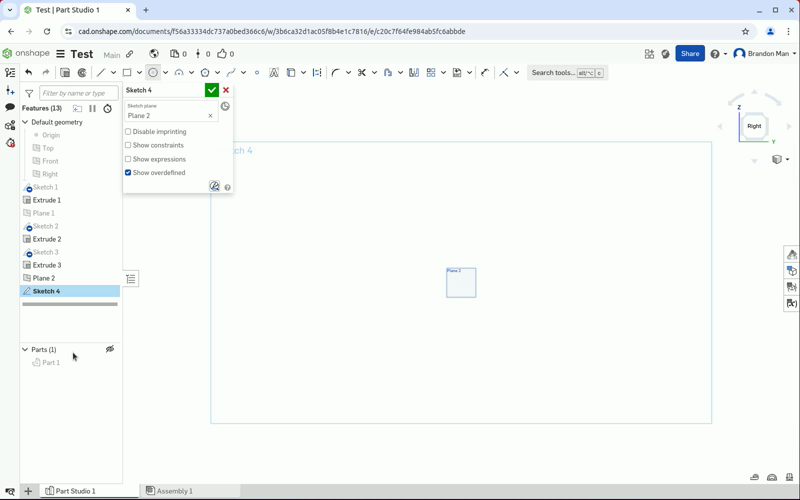
mouse_move(433, 282)
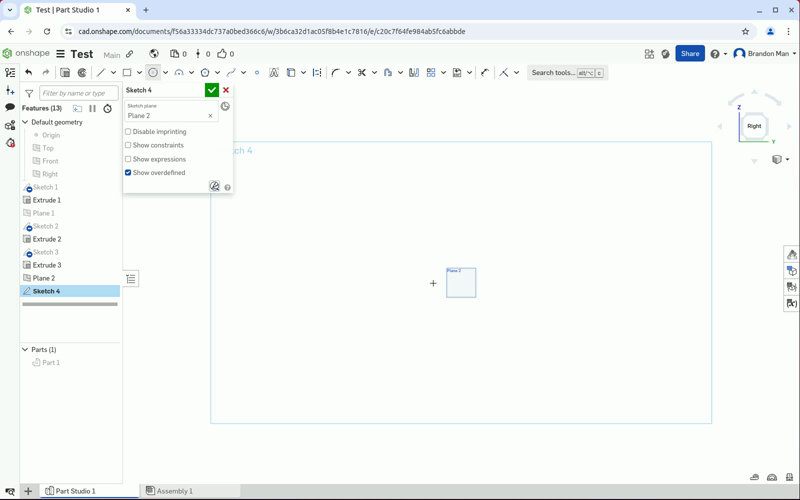
click(433, 282)
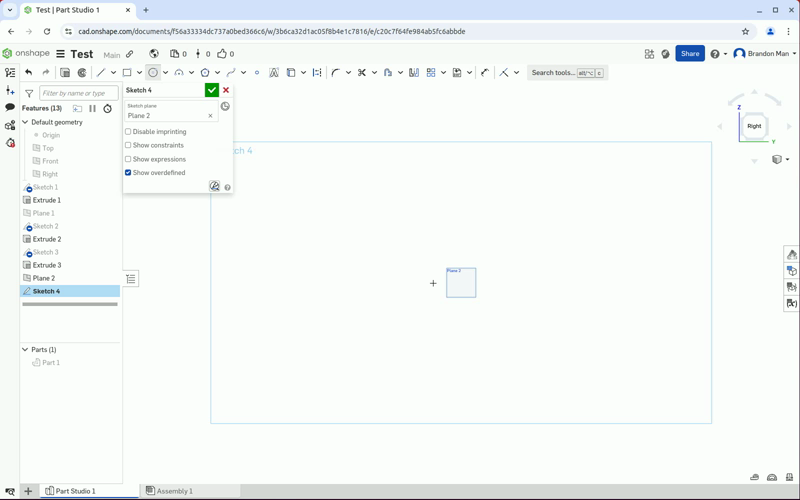
key_up(shift)
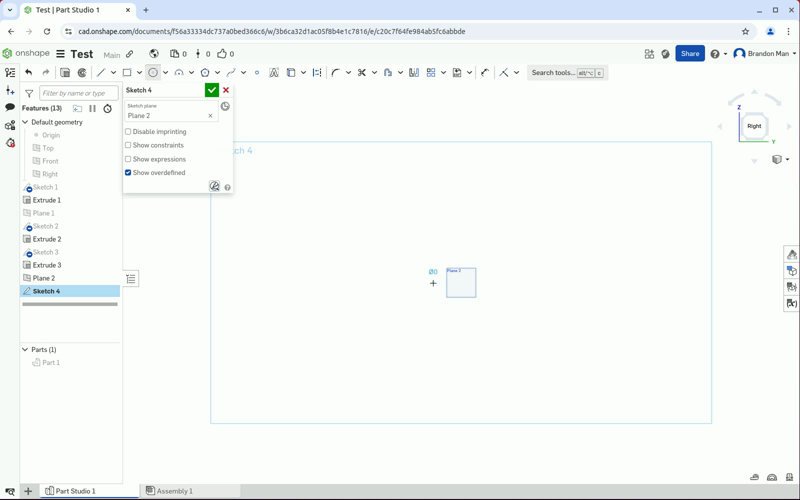
mouse_move(447, 282)
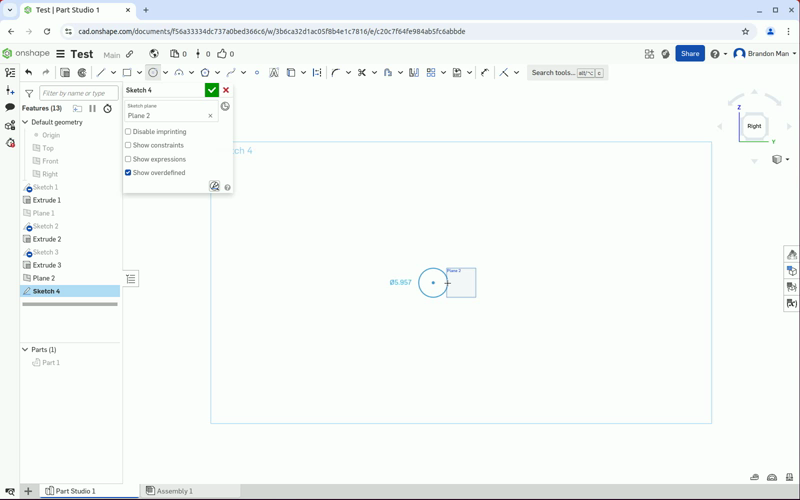
click(447, 282)
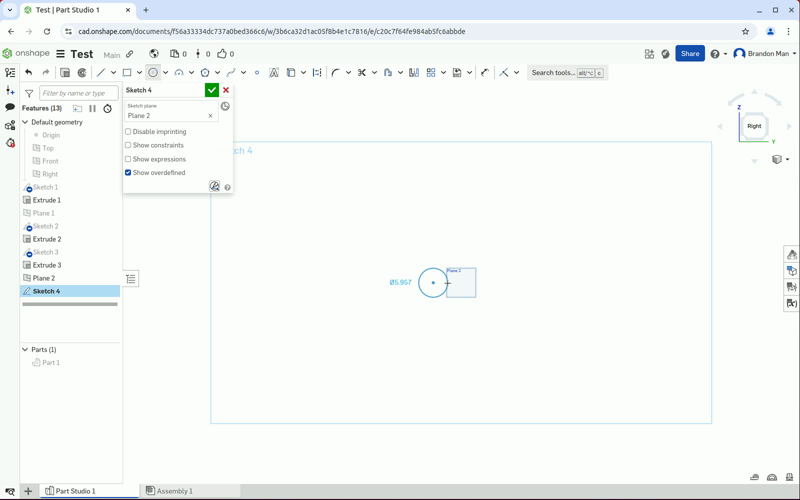
key(esc)
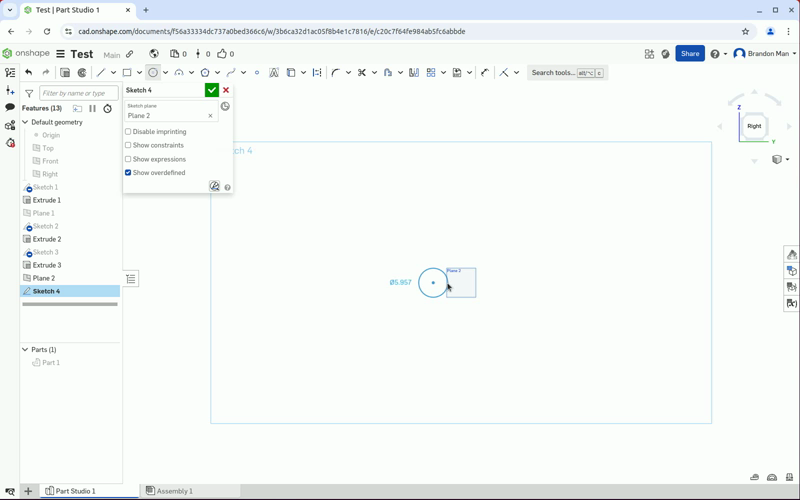
mouse_move(429, 285)
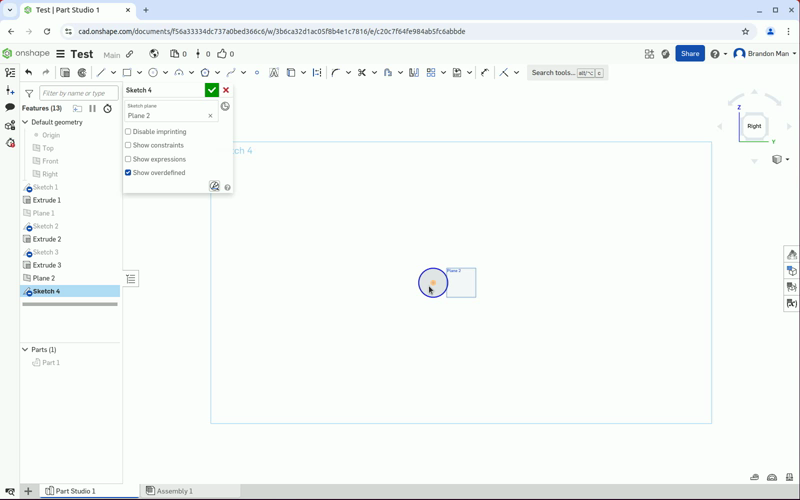
scroll(6)
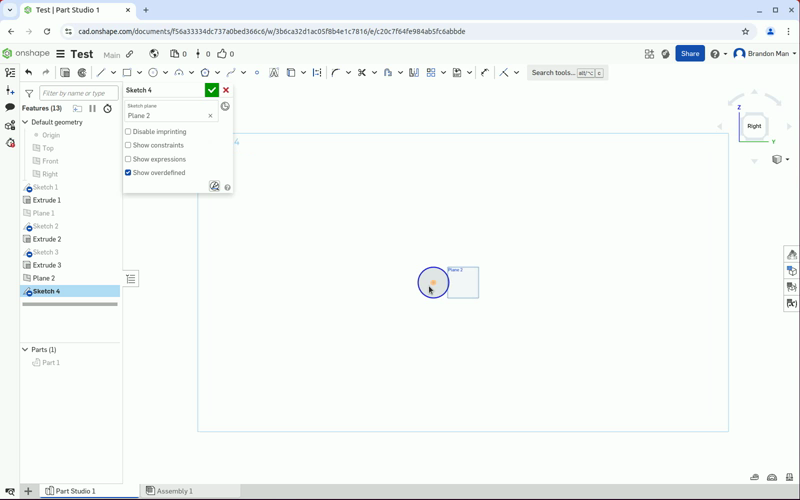
scroll(6)
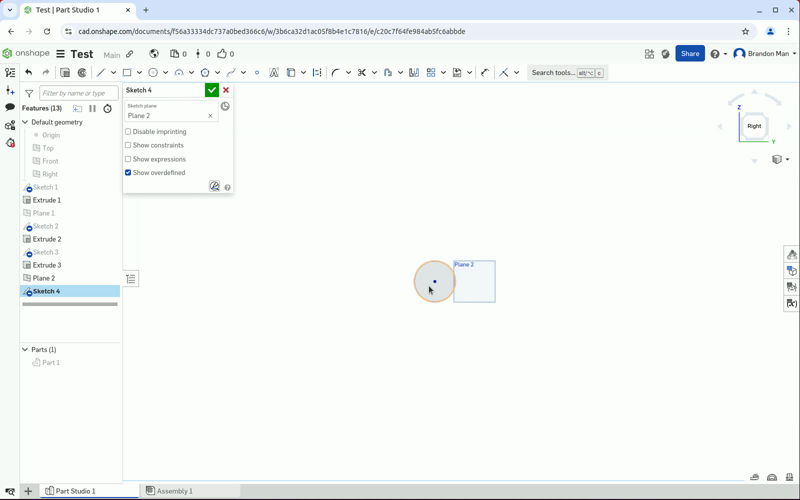
scroll(6)
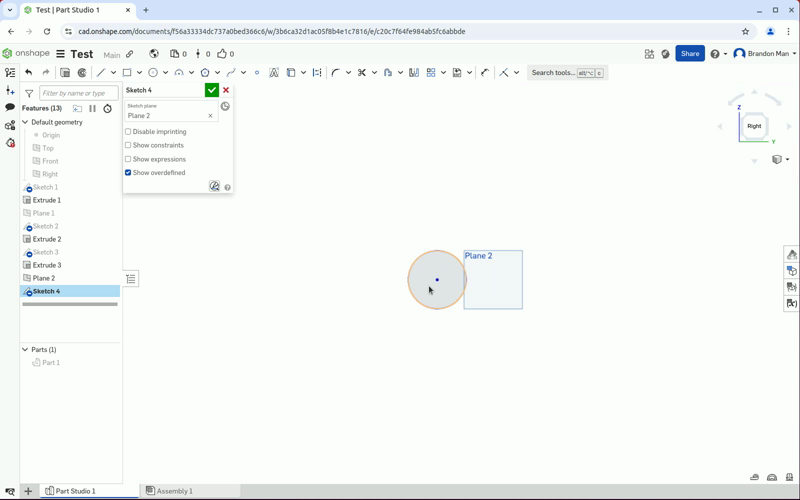
scroll(6)
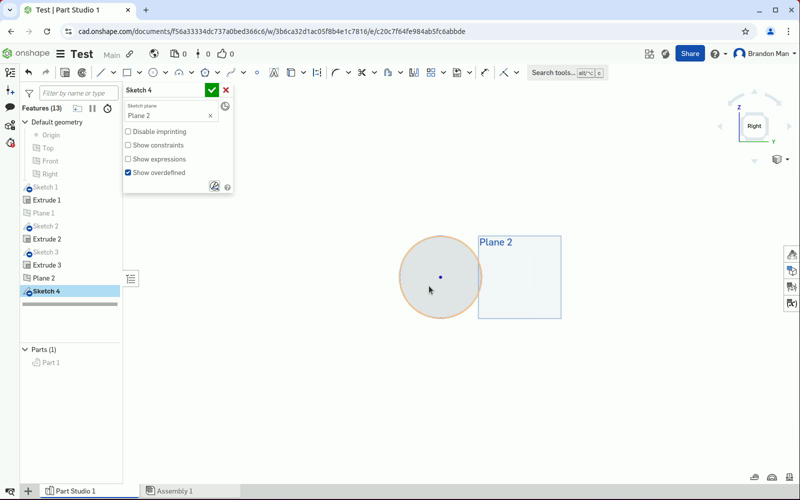
scroll(6)
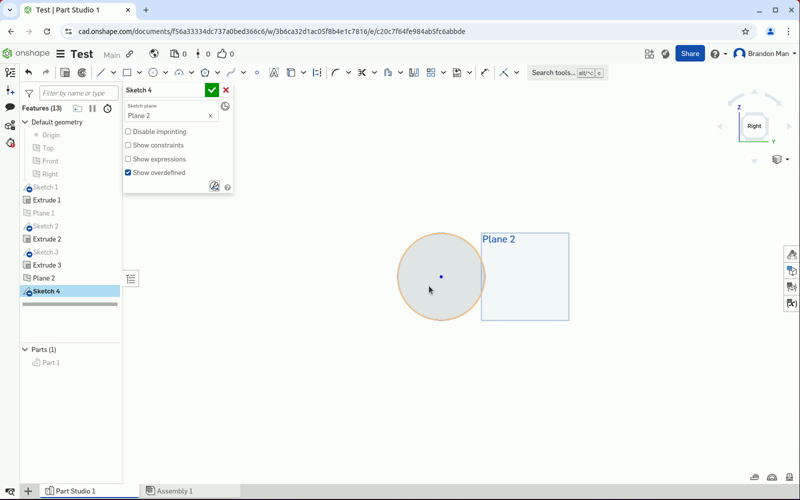
scroll(6)
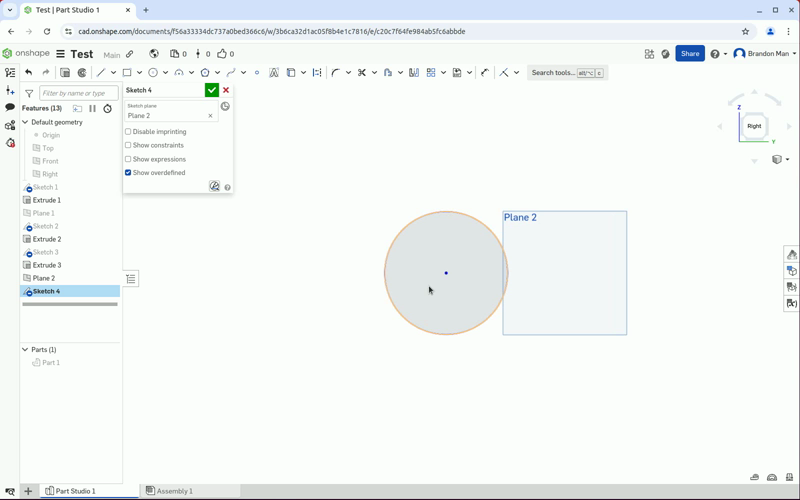
scroll(6)
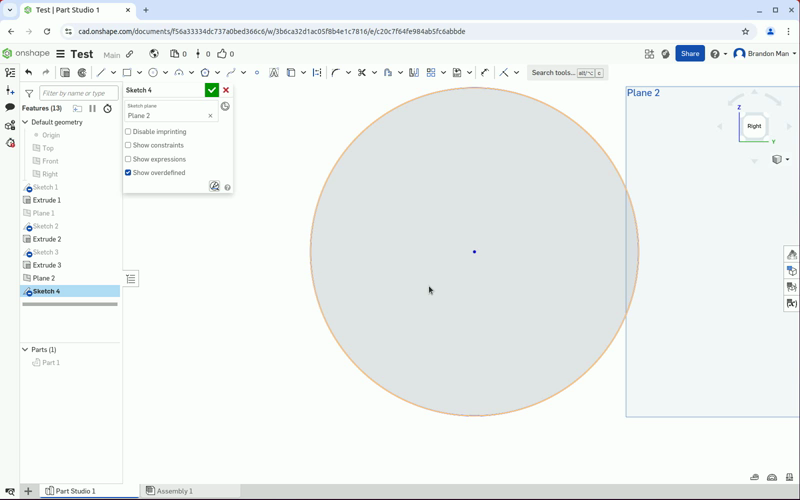
click(429, 285)
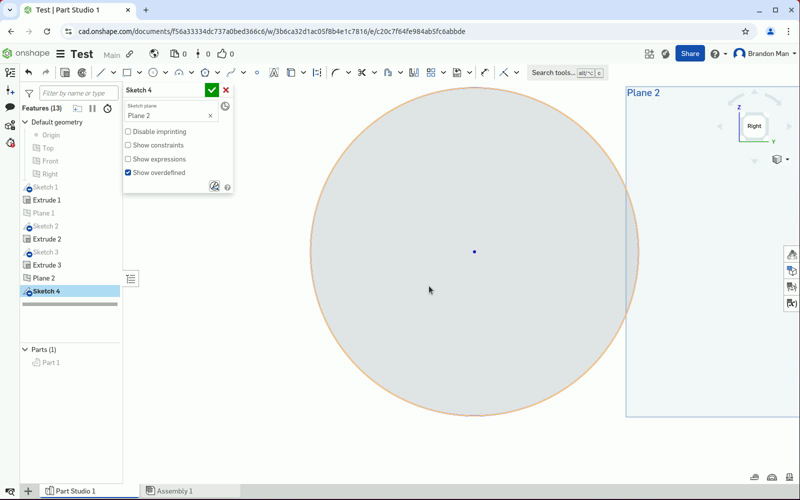
scroll(-6)
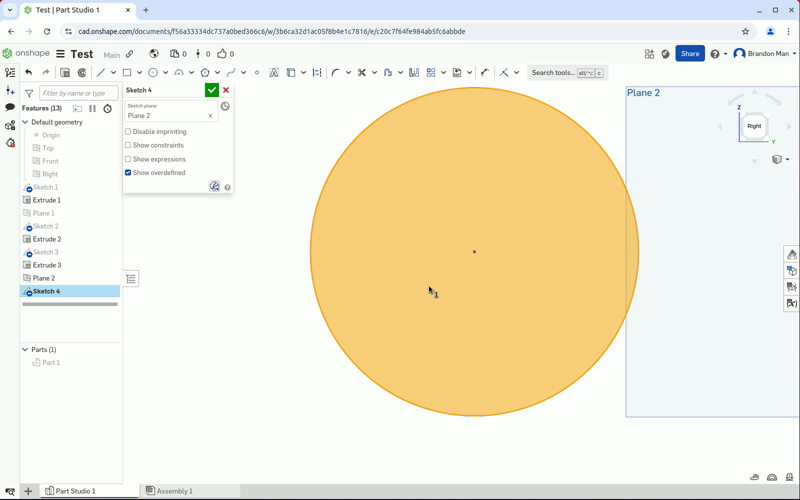
scroll(-6)
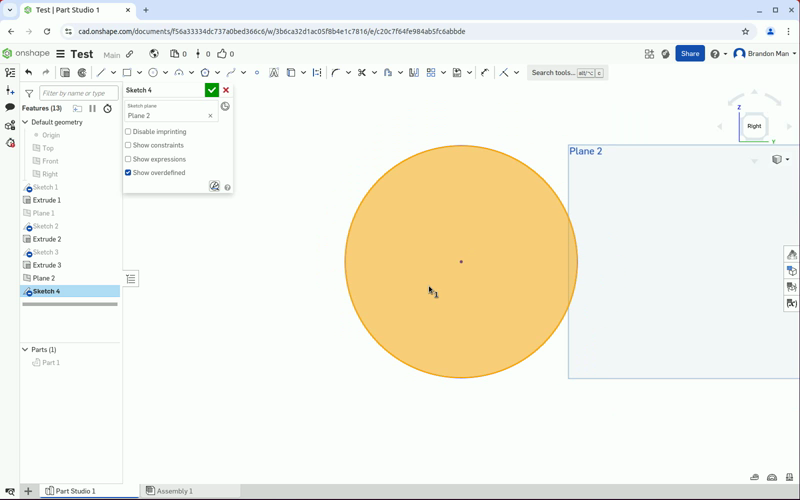
scroll(-6)
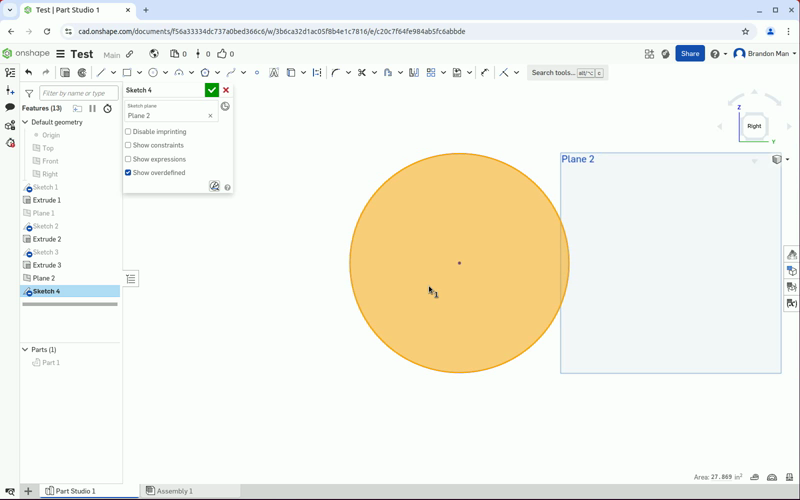
scroll(-6)
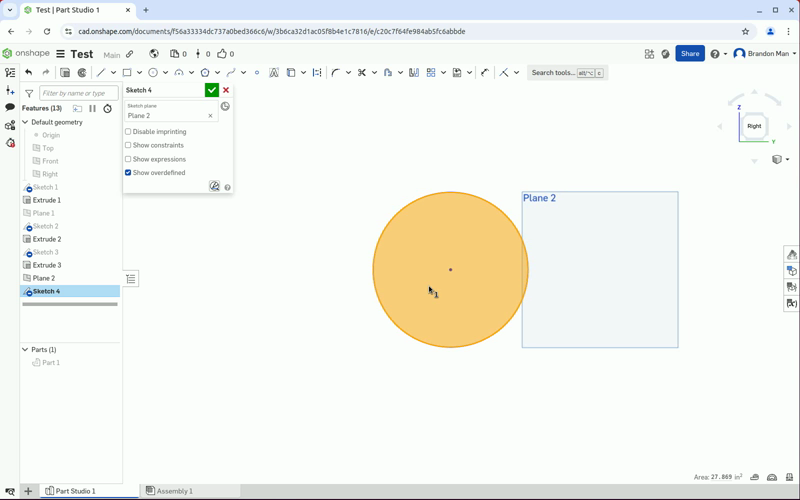
scroll(-6)
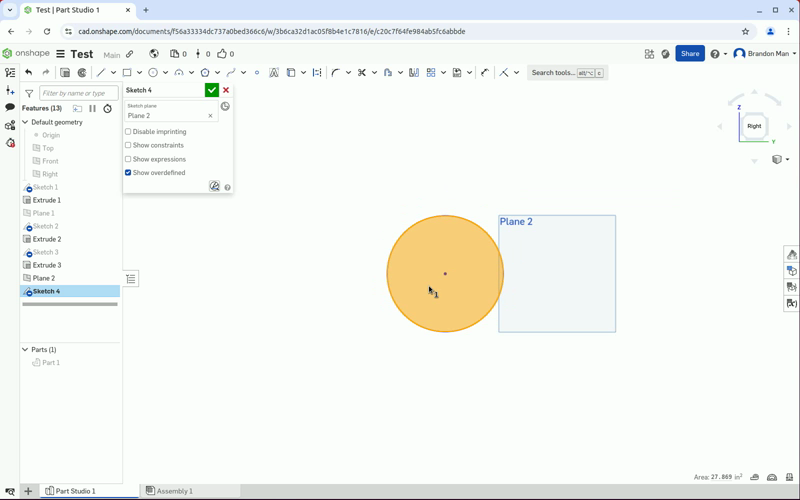
scroll(-6)
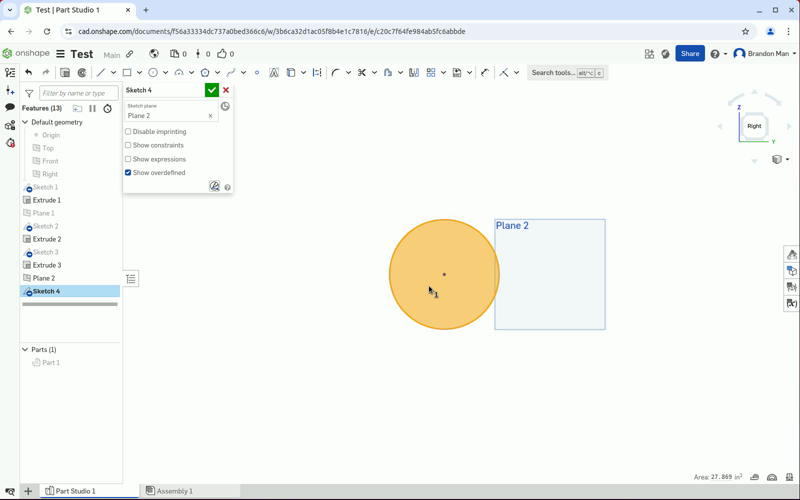
scroll(-6)
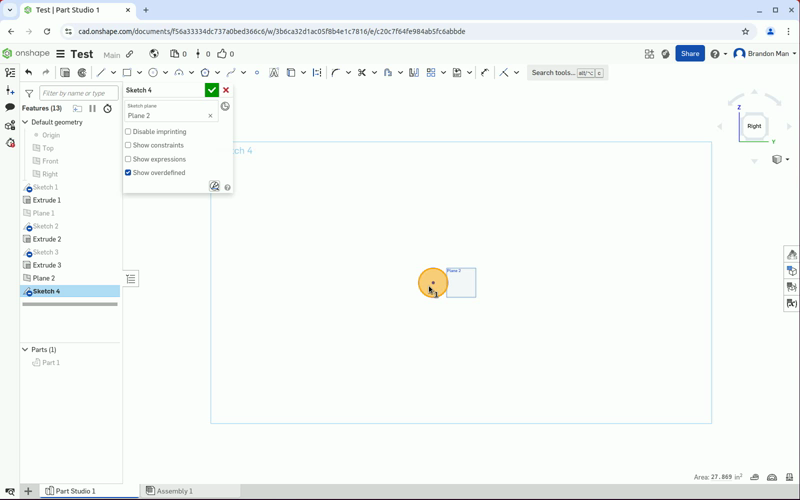
mouse_move(73, 352)
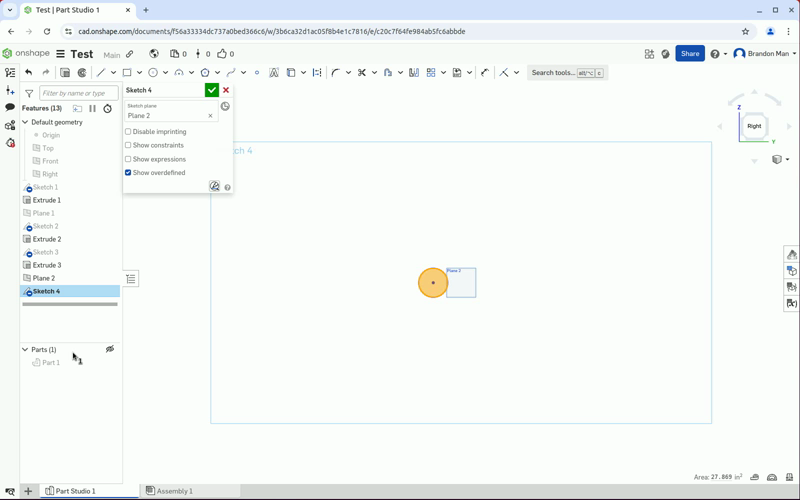
key(shift+y)
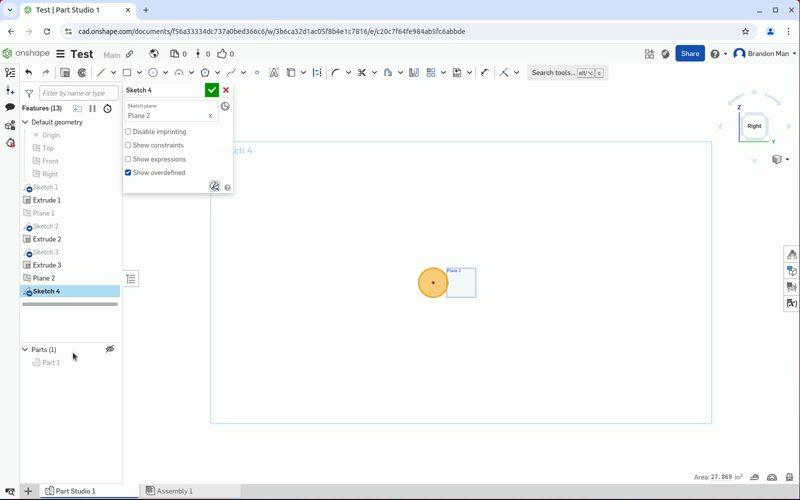
key(shift+e)
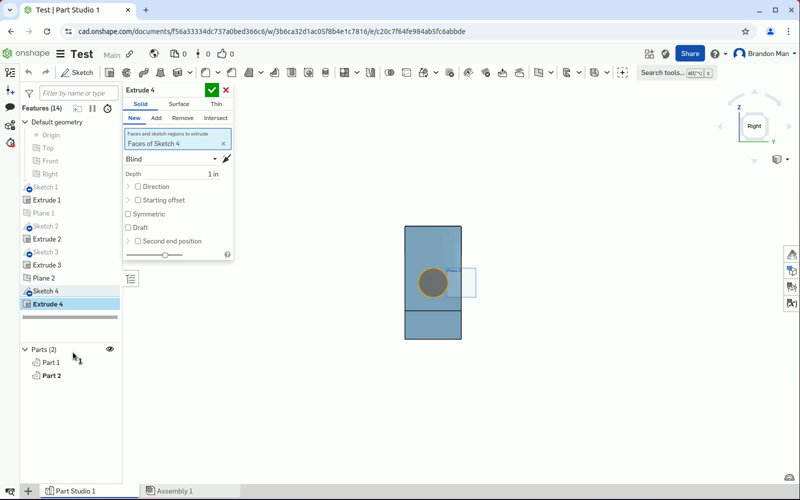
mouse_move(143, 106)
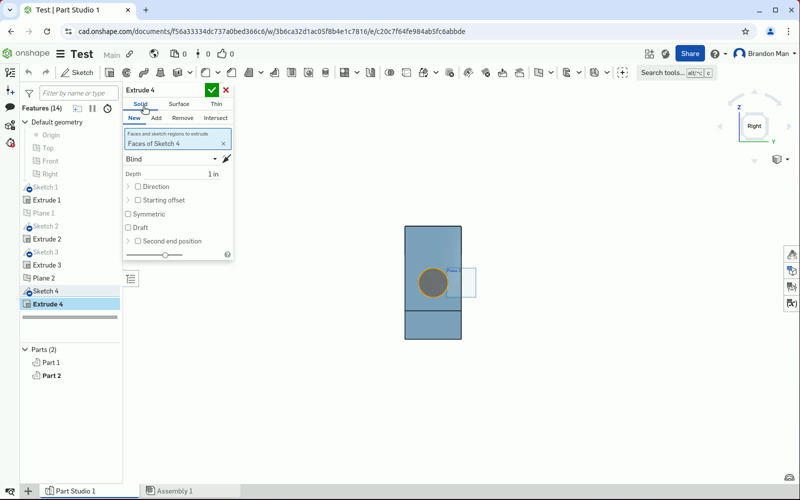
click(143, 106)
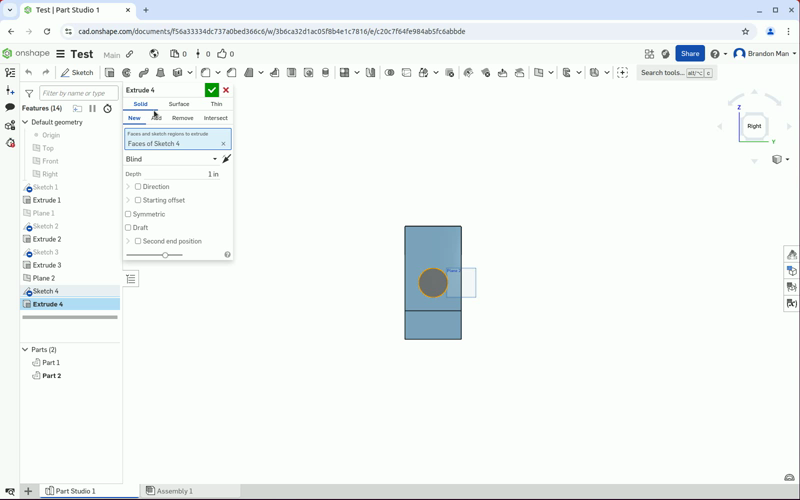
mouse_move(186, 120)
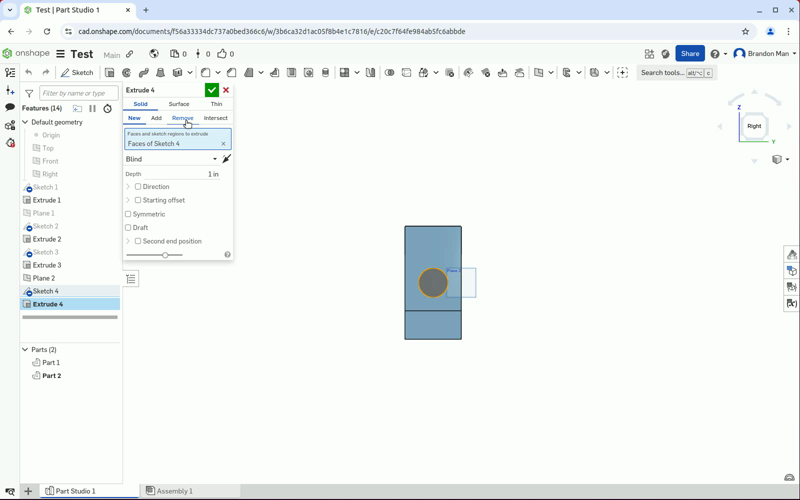
click(186, 120)
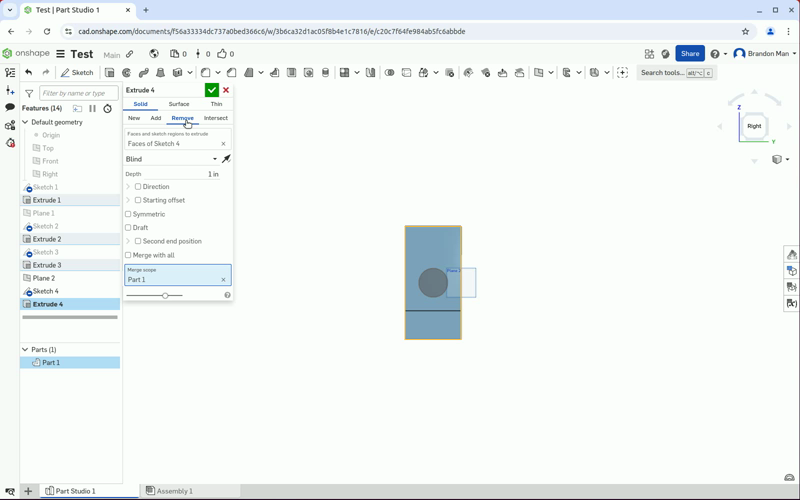
key(tab, 4)
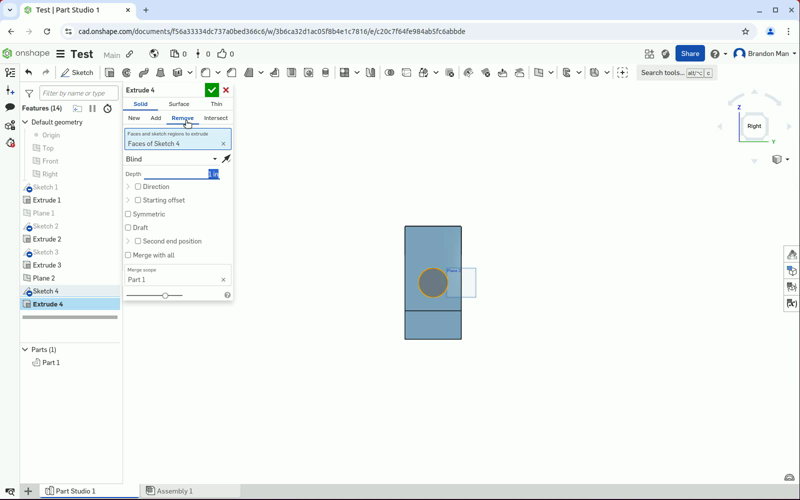
text(30.811)
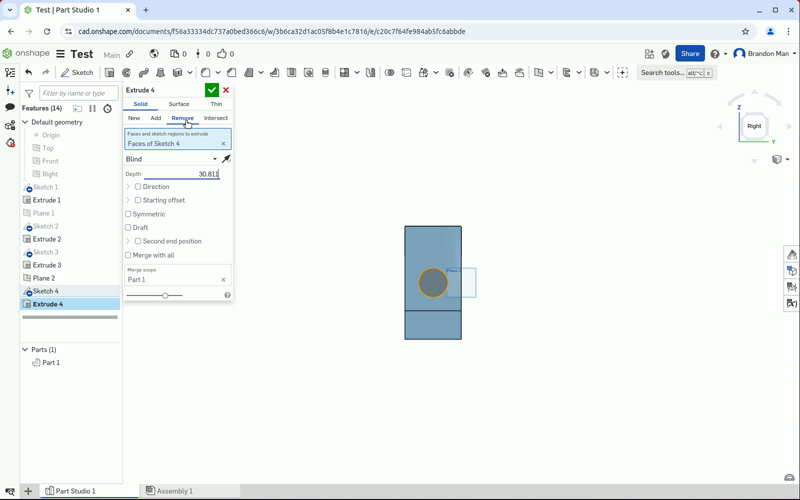
key(tab, 6)
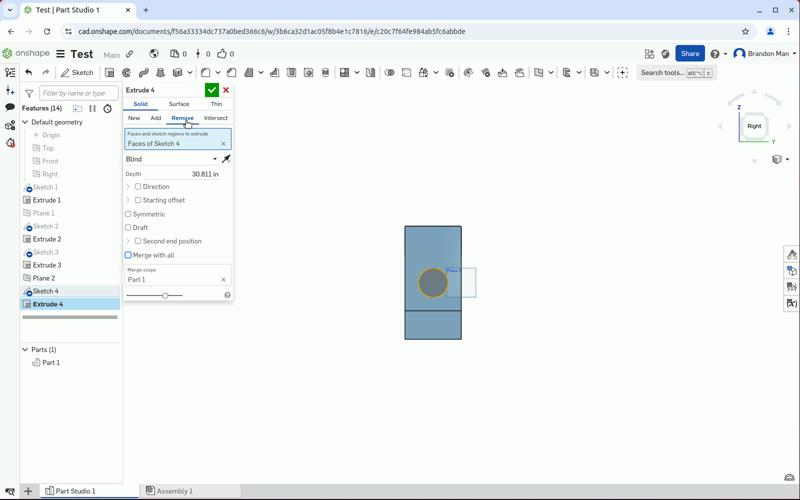
key(space)
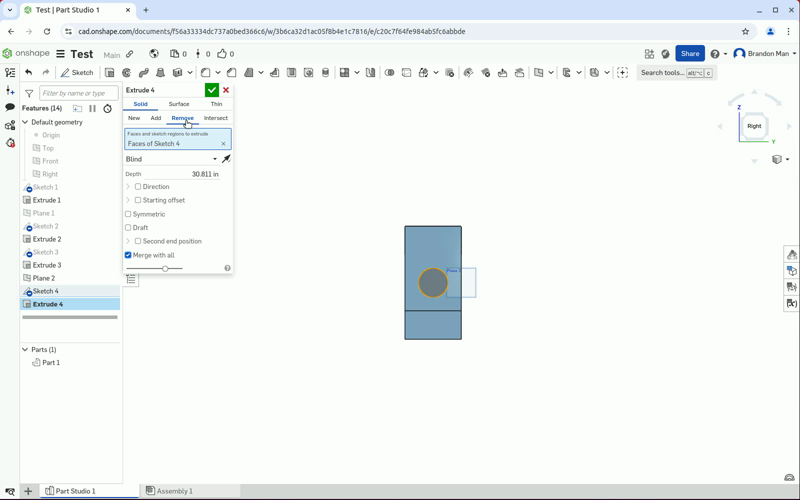
key(enter)
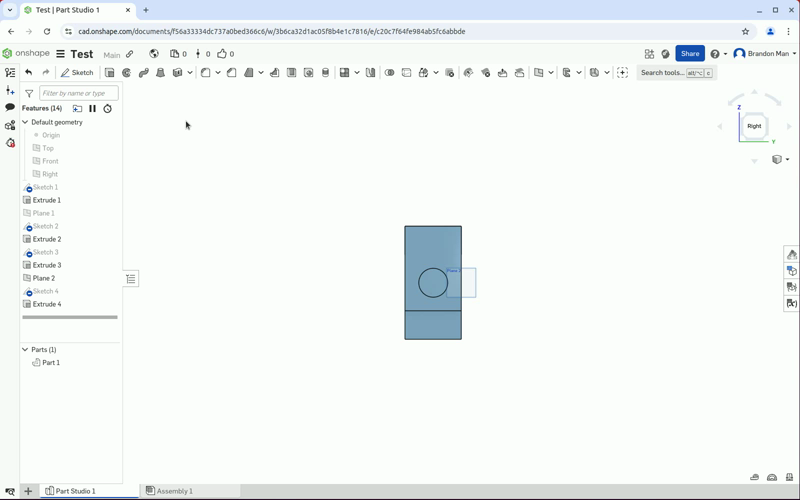
key(shift+h)
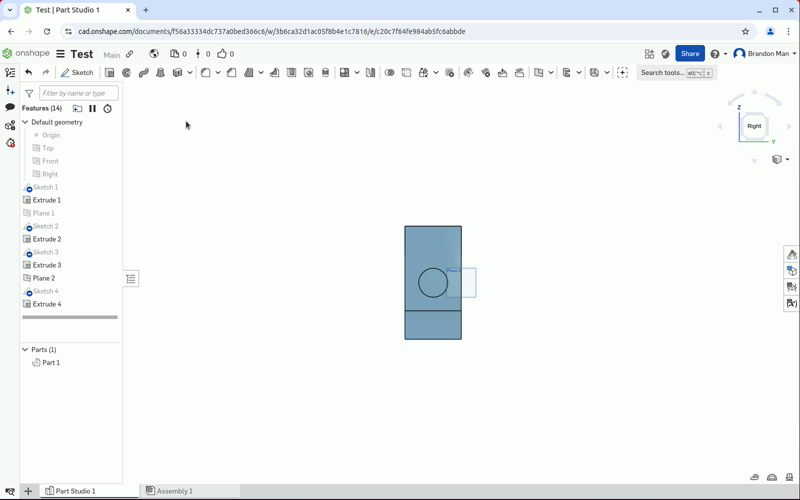
key(shift+h)
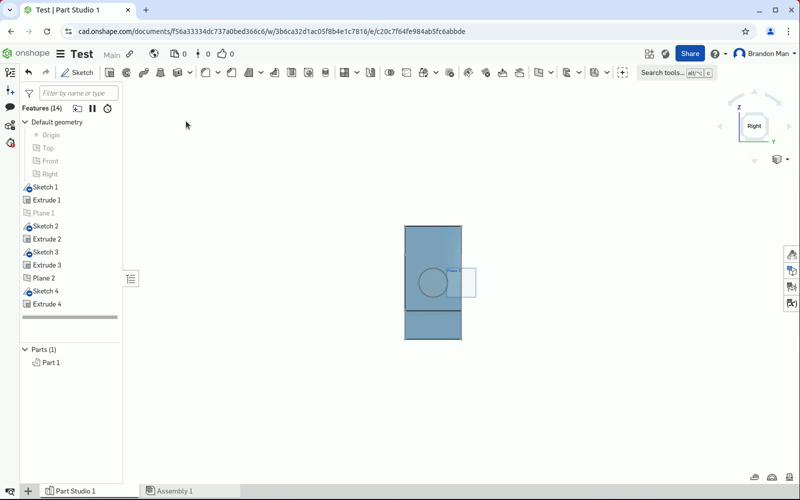
key(shift+7)
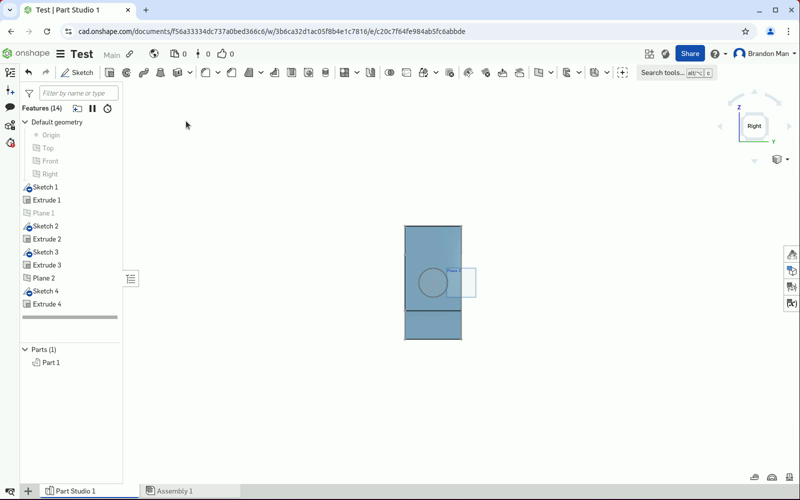
key(right, 2)
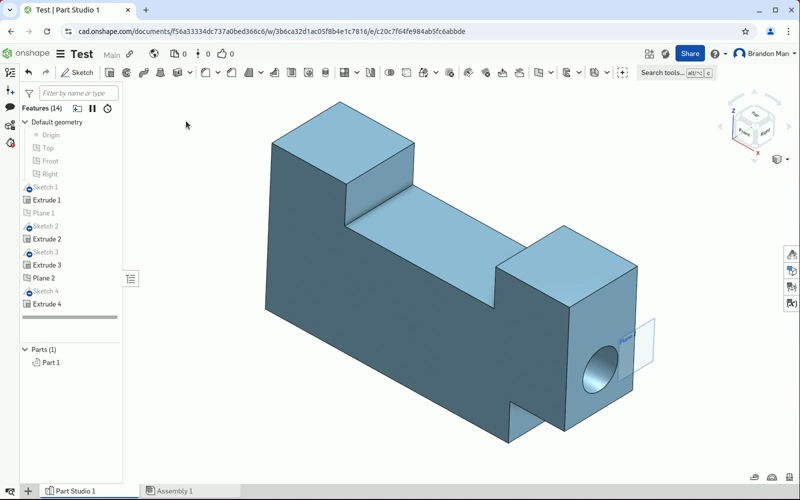
key(down, 2)
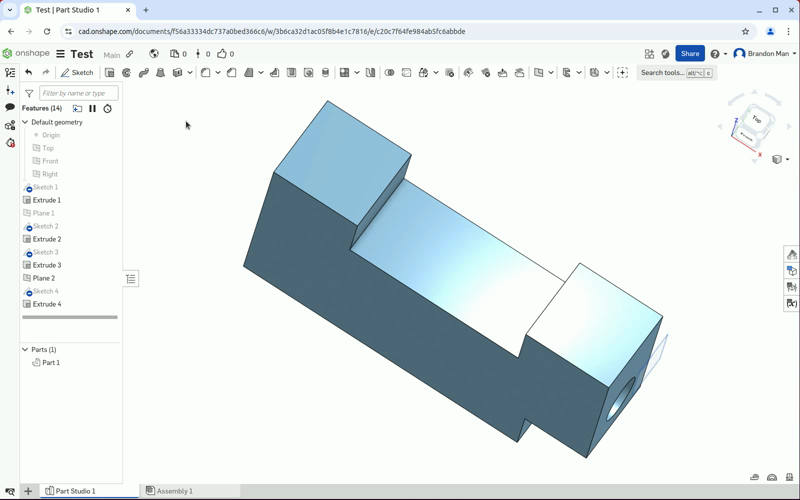
key(up, 2)
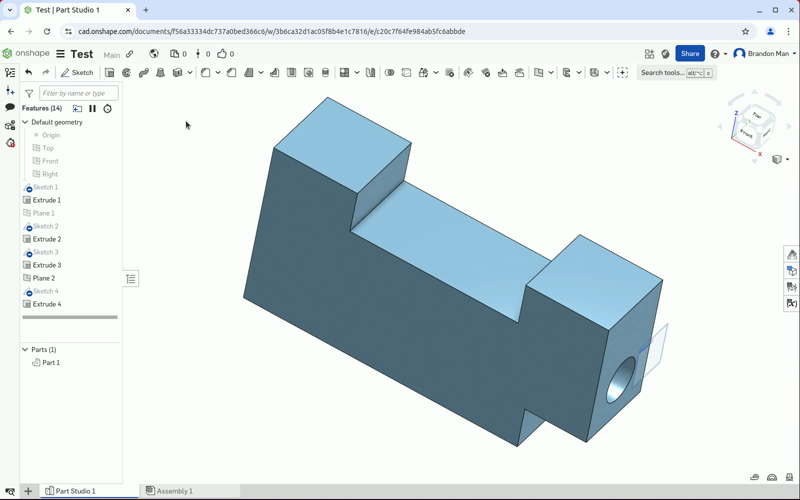
key(left, 2)
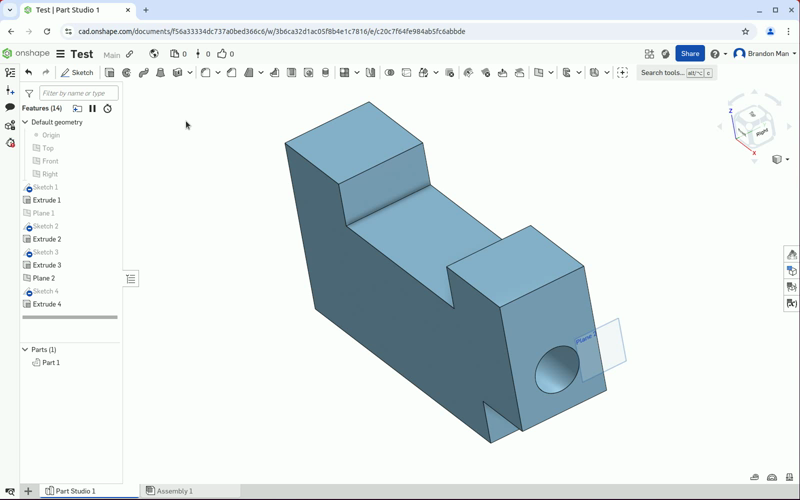
mouse_move(73, 189)
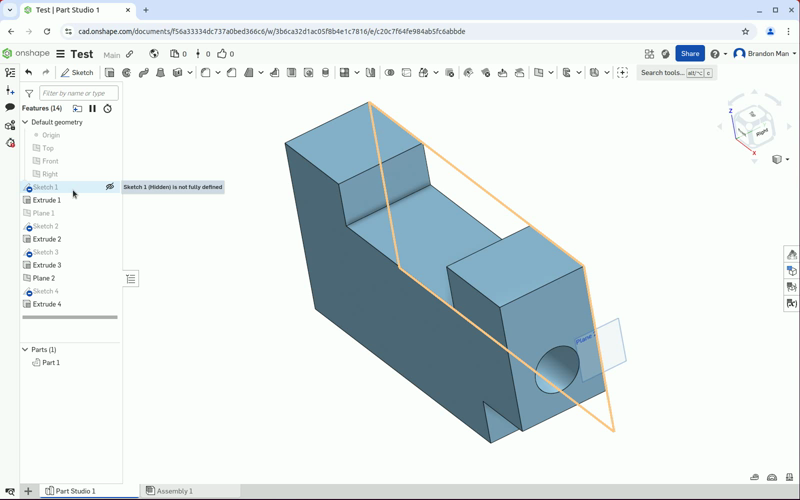
click(73, 189)